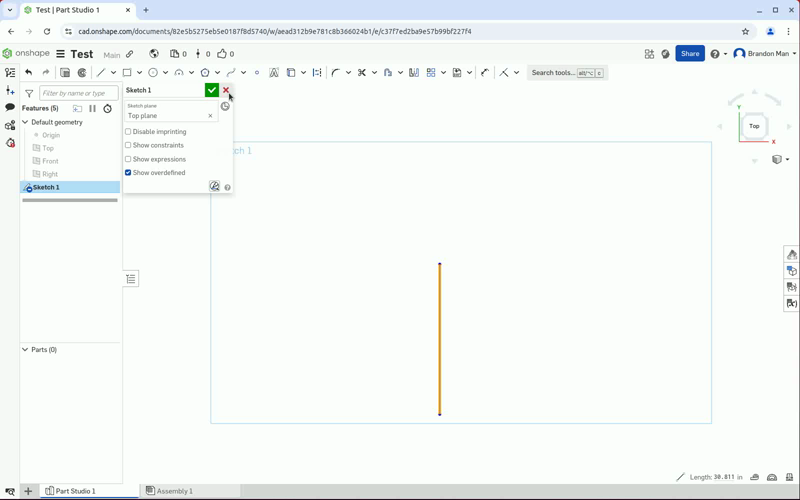
key(shift+h)
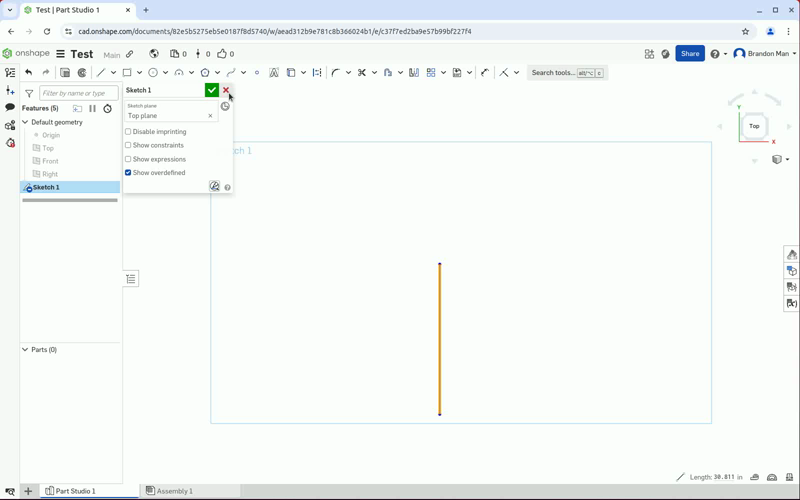
key(shift+s)
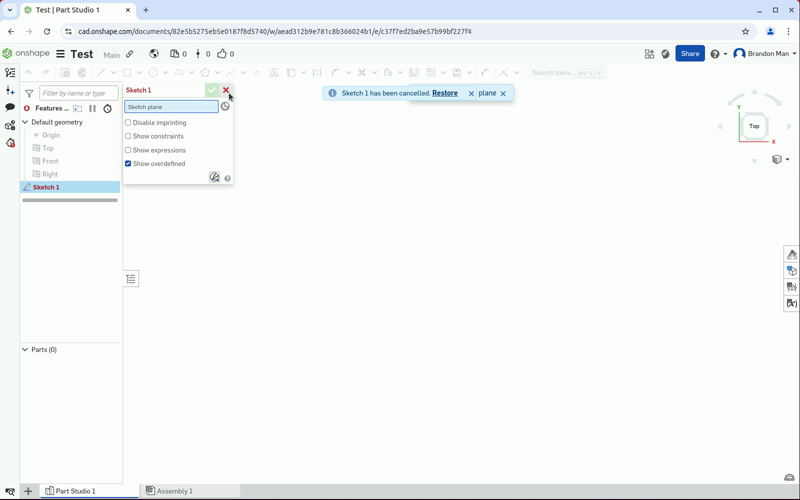
mouse_move(73, 150)
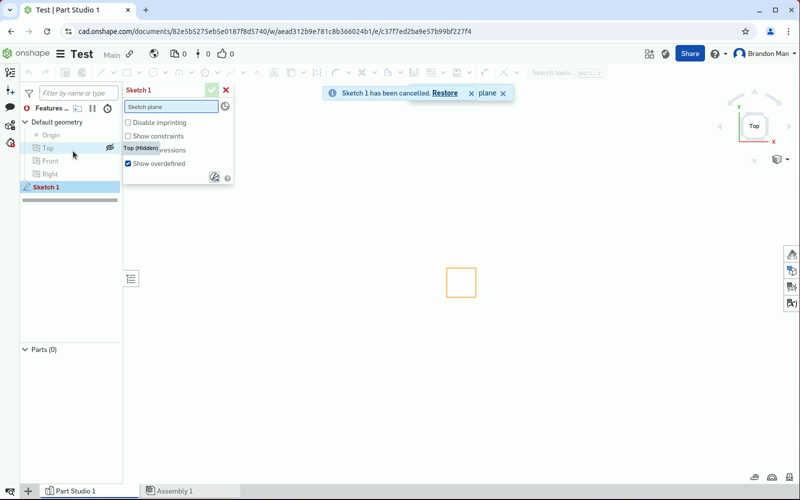
click(73, 150)
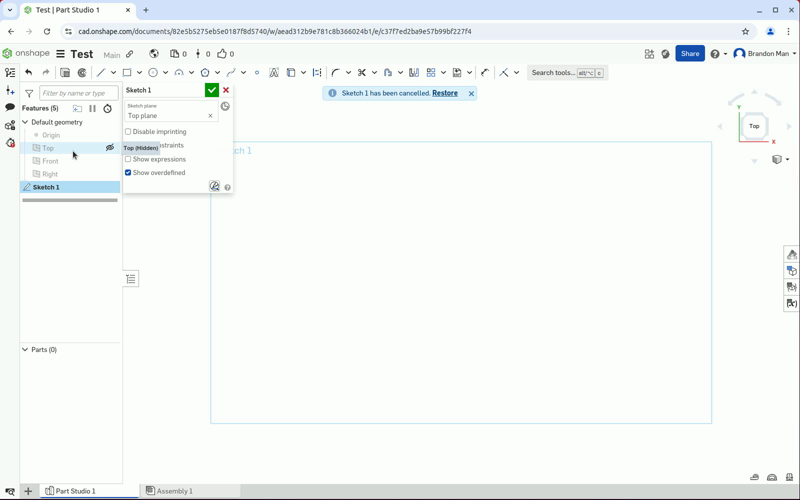
mouse_move(73, 352)
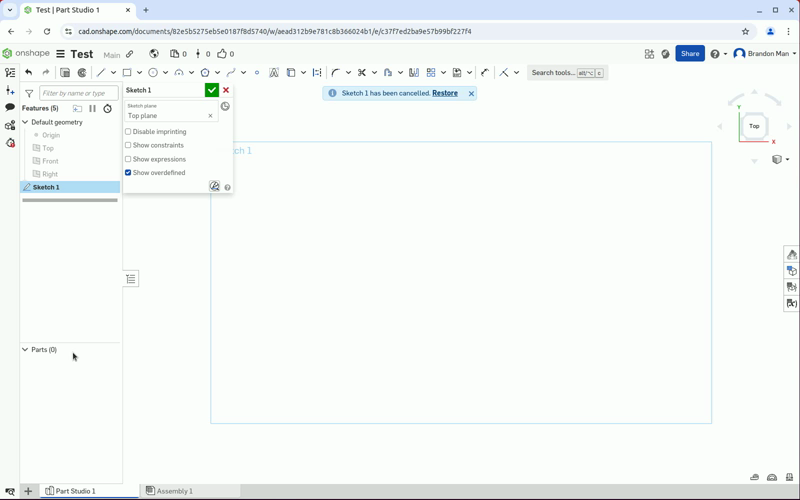
key(y)
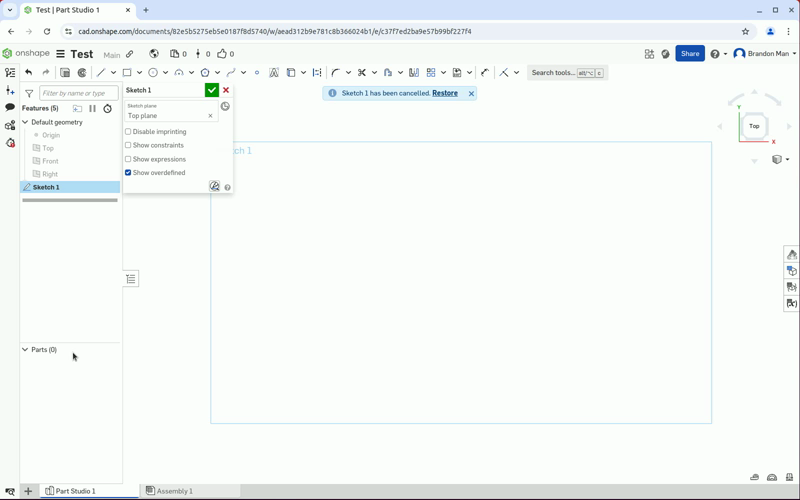
key(l)
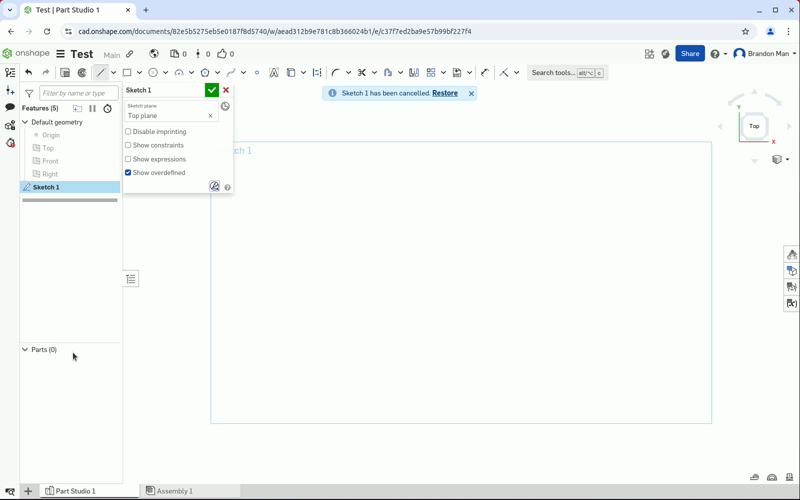
key_down(shift)
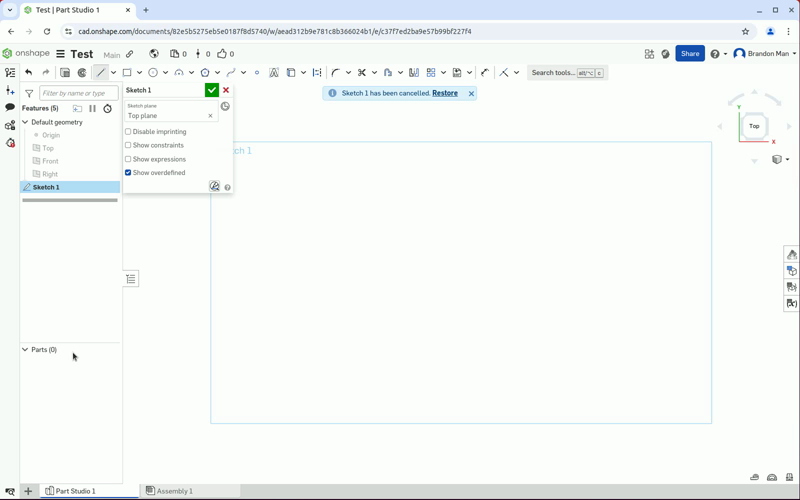
mouse_move(376, 311)
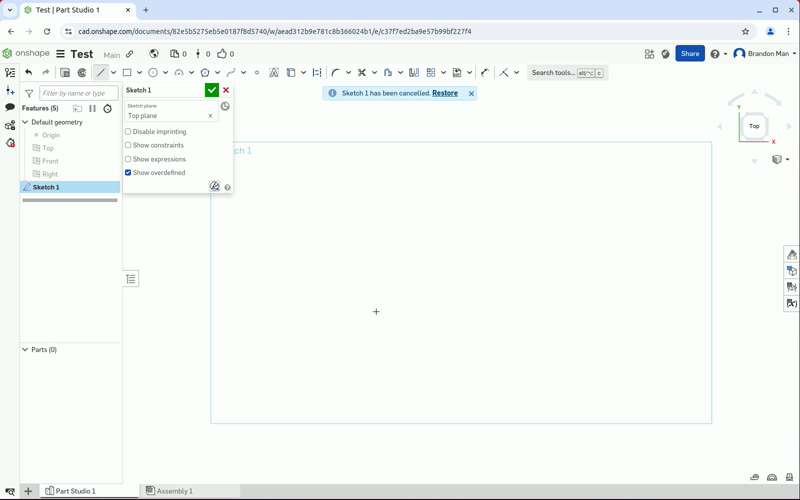
click(376, 311)
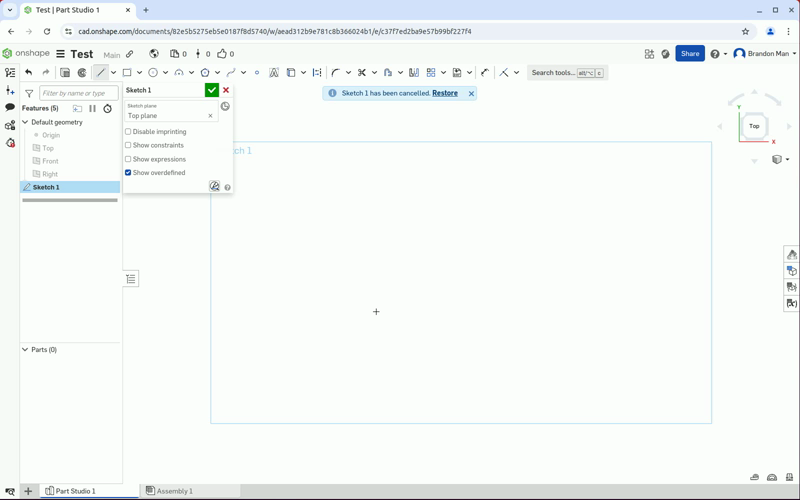
key_up(shift)
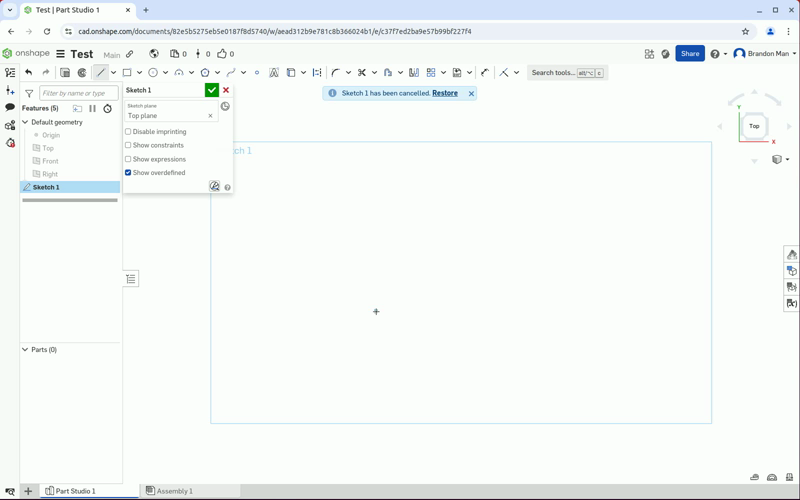
key_down(shift)
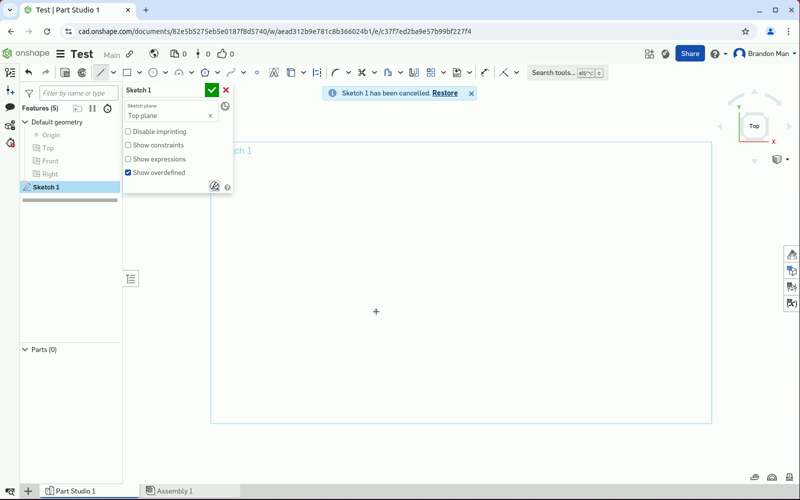
mouse_move(461, 311)
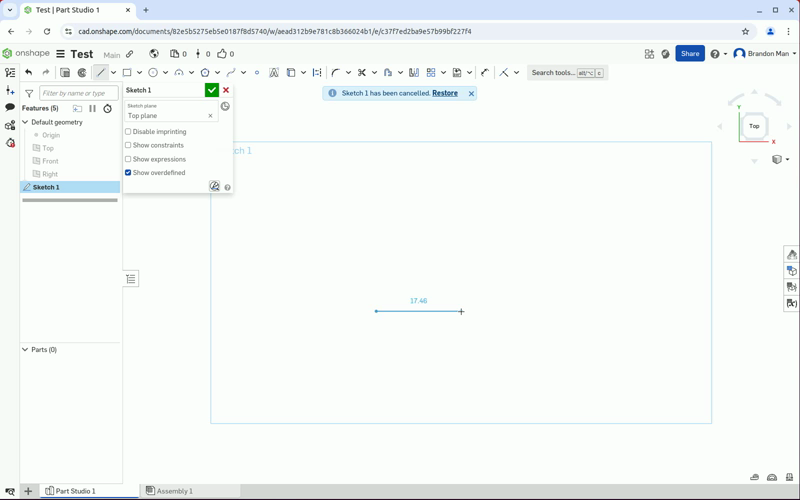
click(461, 311)
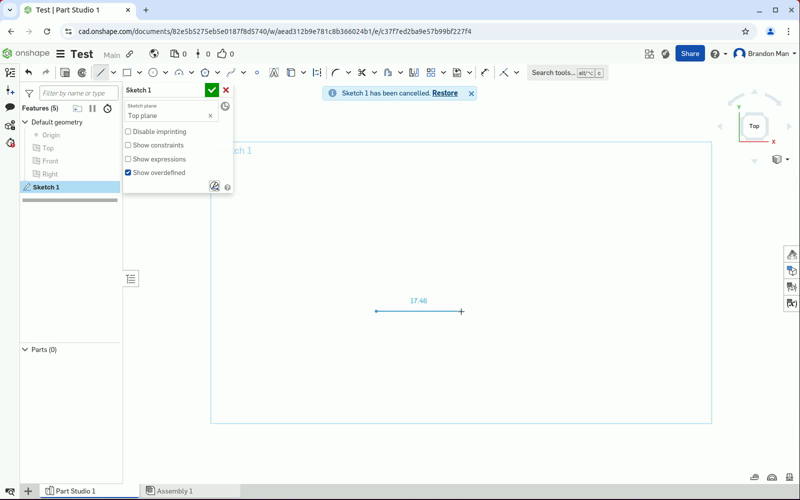
key_up(shift)
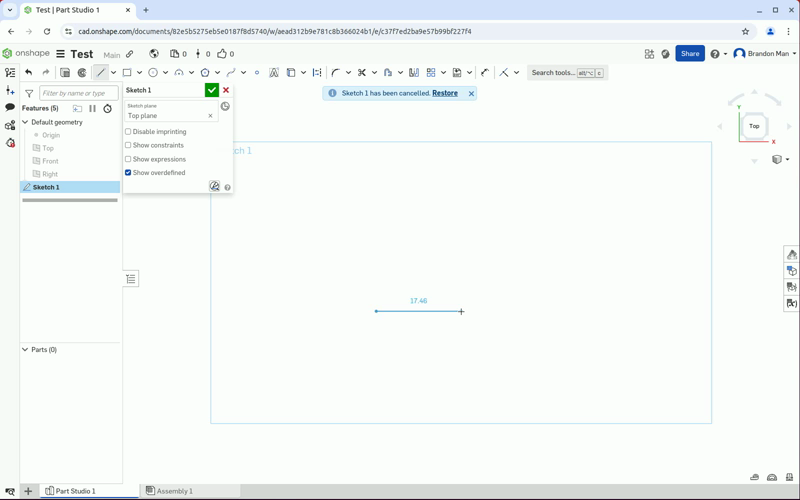
key_down(shift)
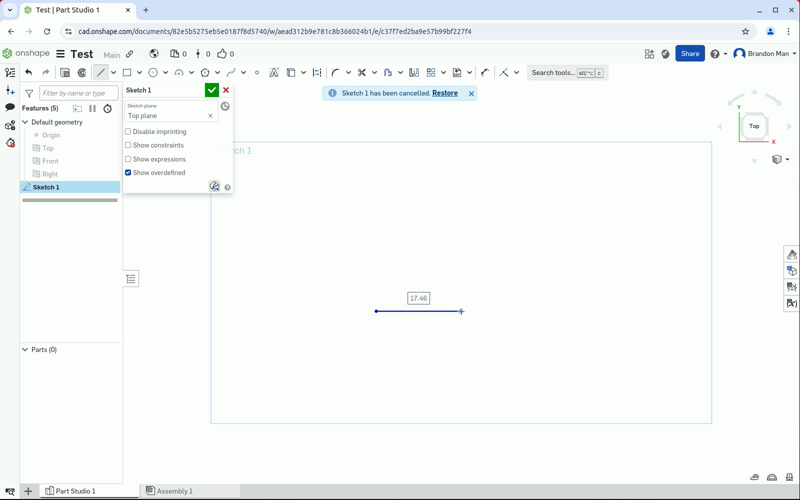
mouse_move(543, 311)
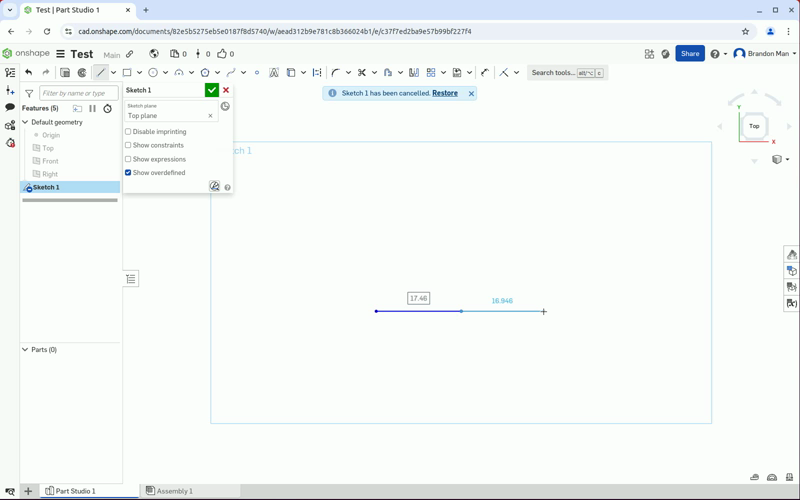
click(543, 311)
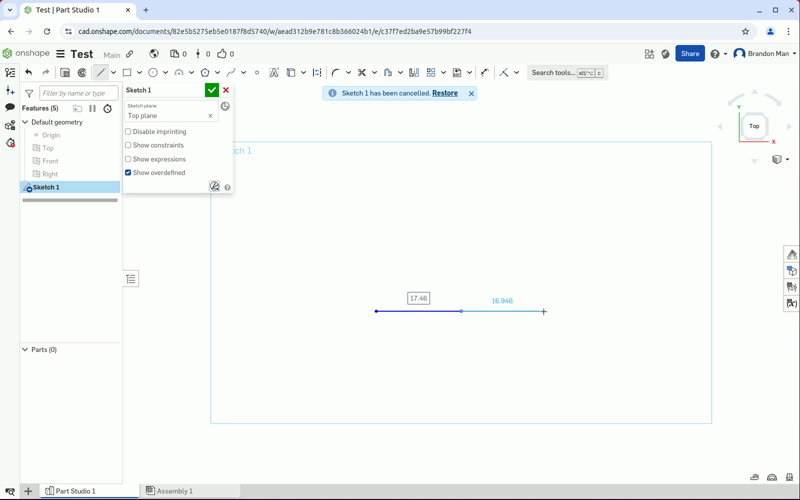
key_up(shift)
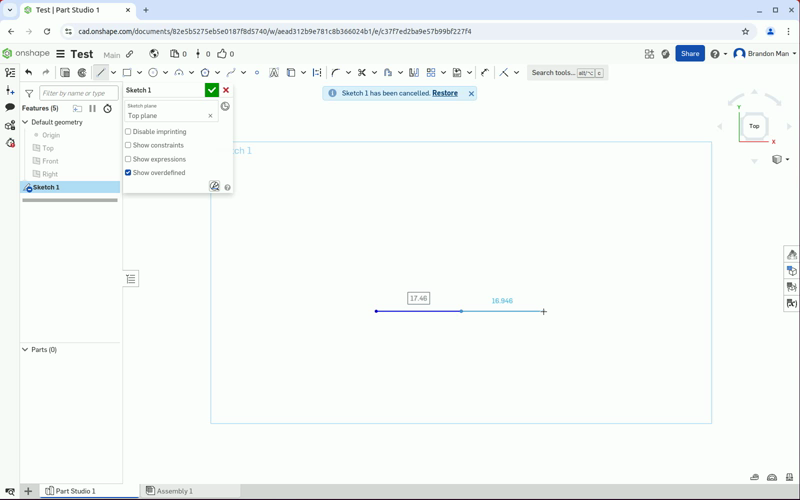
key(esc)
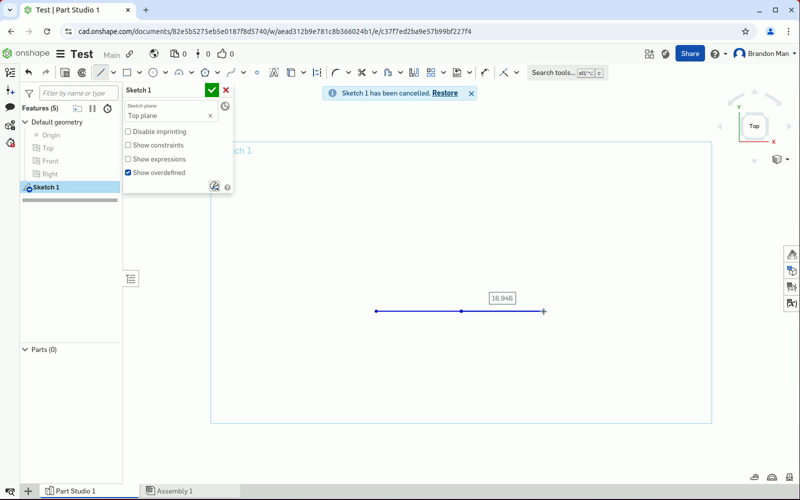
key(a)
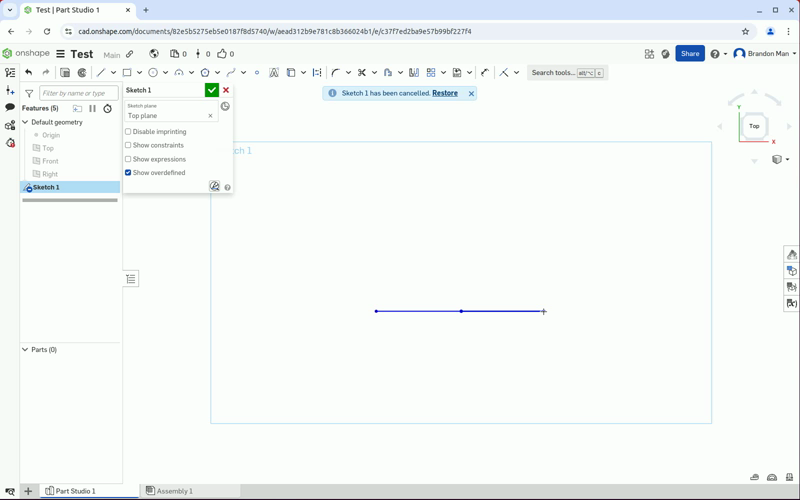
mouse_move(543, 311)
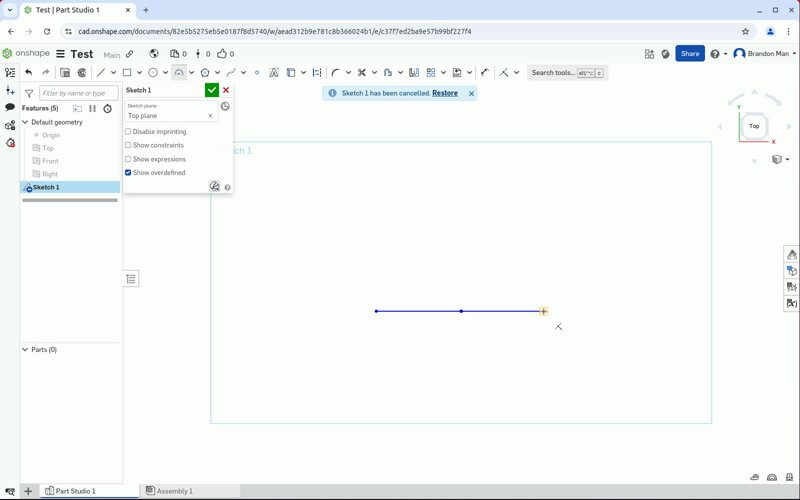
click(543, 311)
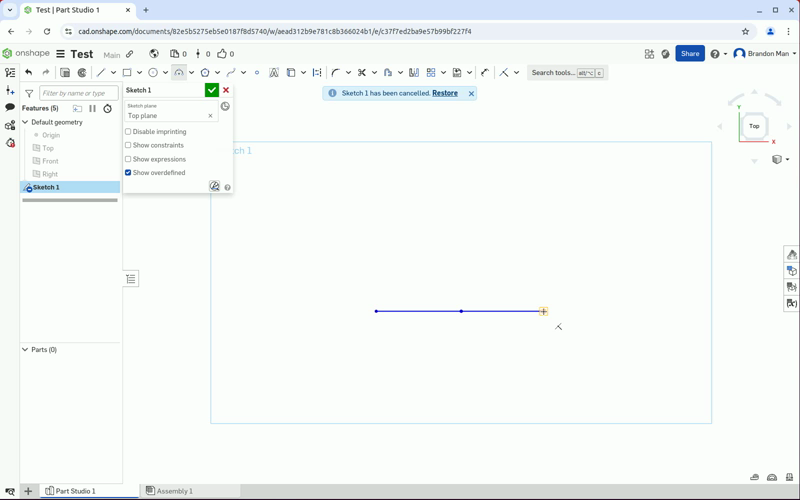
key_down(shift)
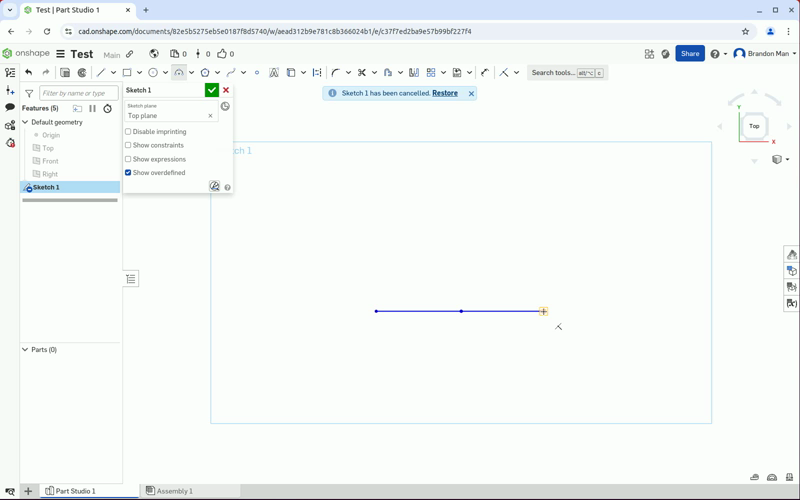
mouse_move(543, 255)
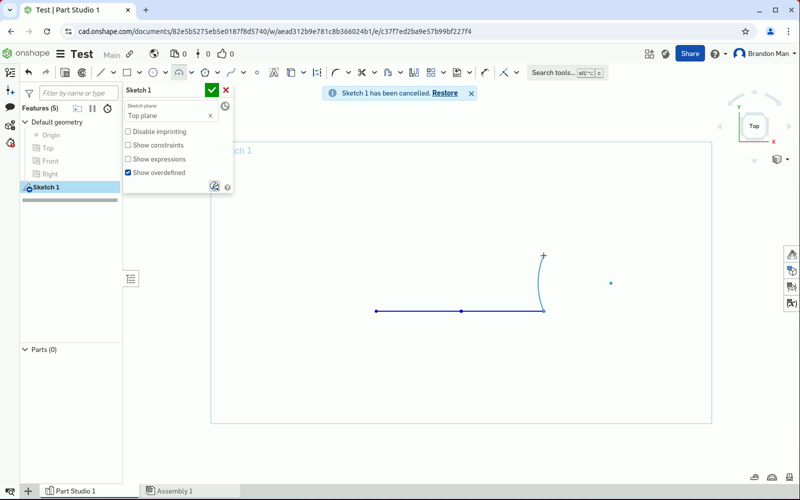
click(543, 255)
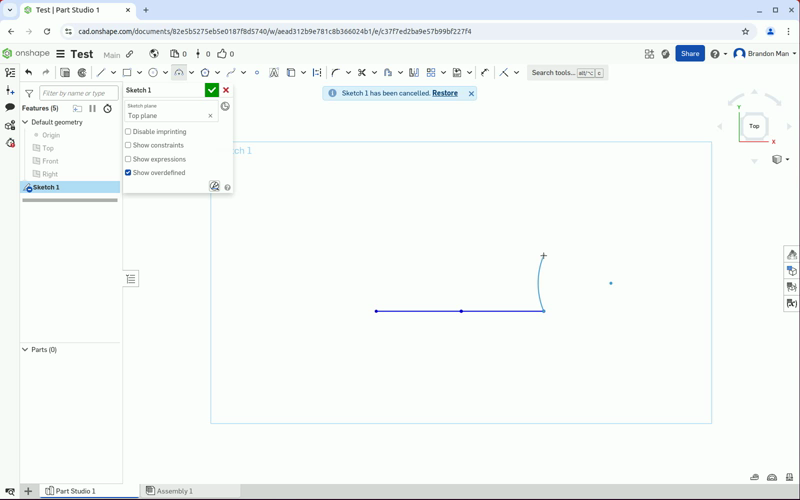
mouse_move(571, 283)
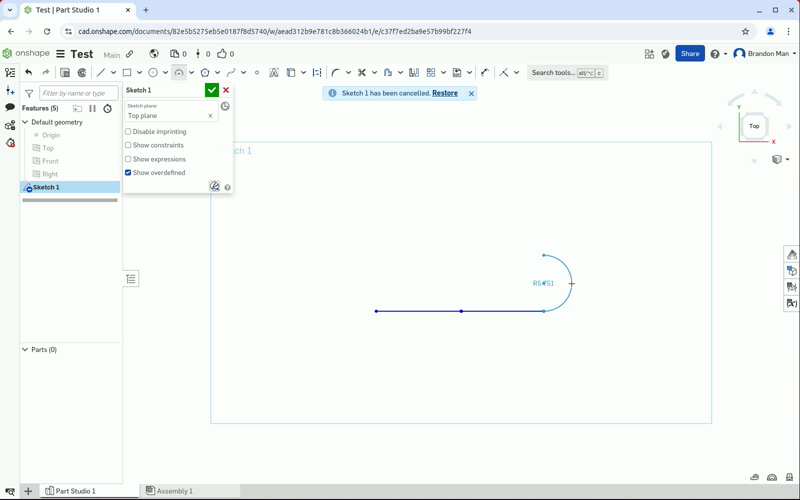
click(571, 283)
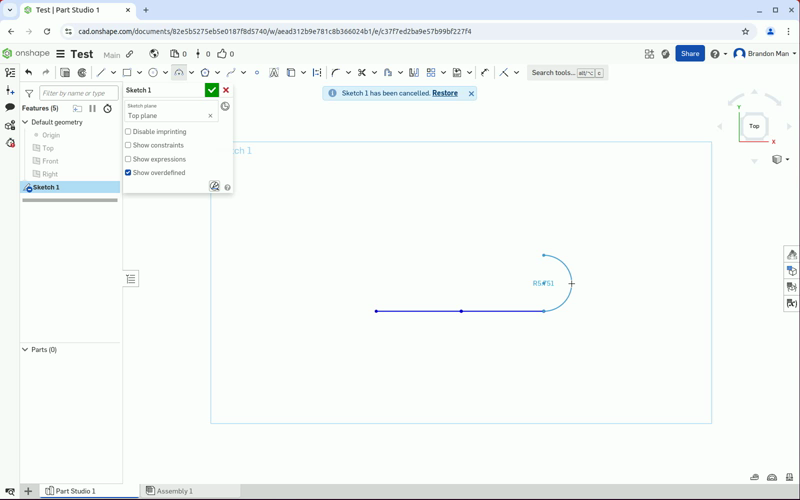
key_up(shift)
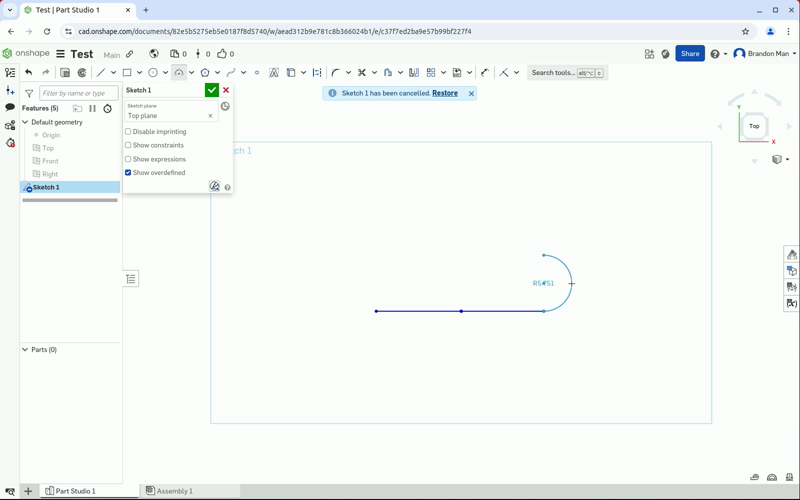
key(esc)
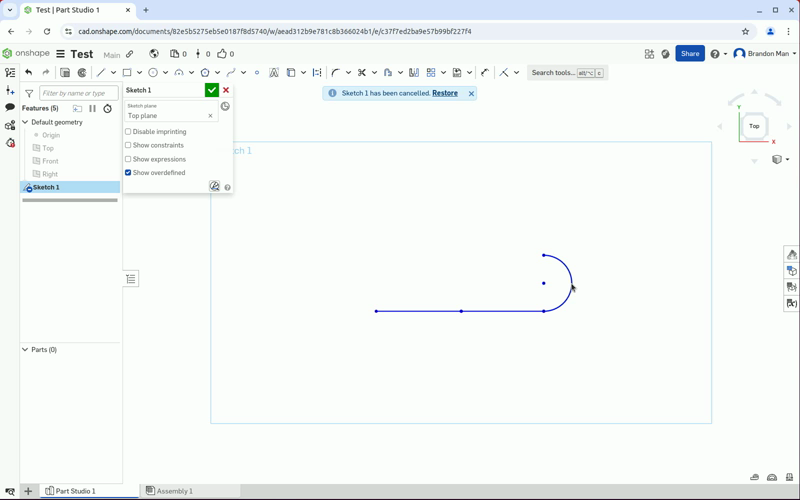
key(l)
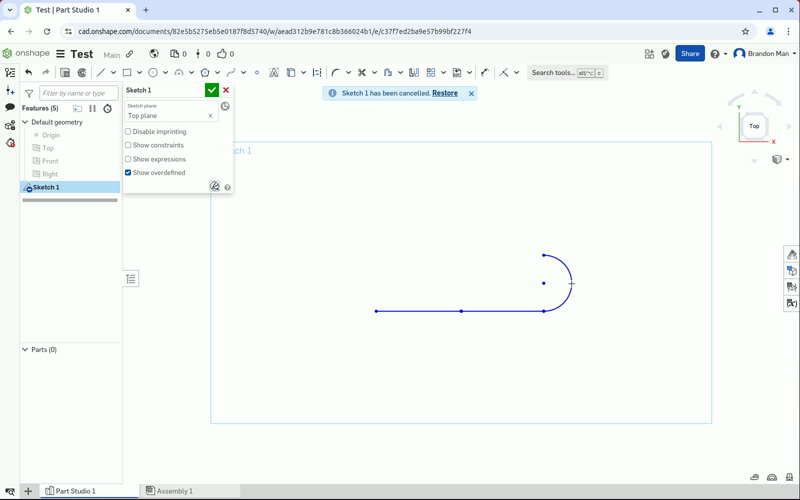
mouse_move(543, 255)
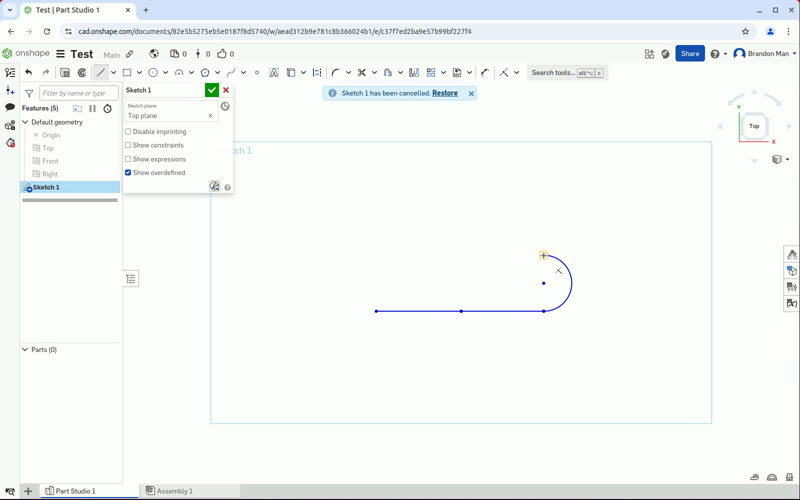
click(543, 255)
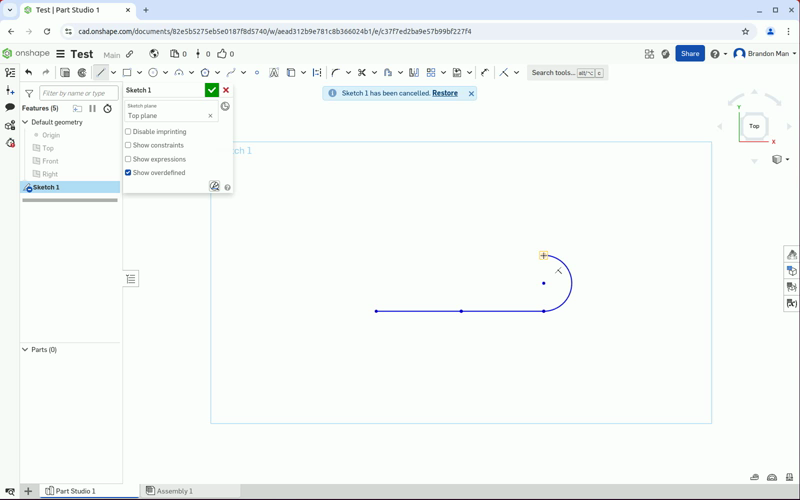
key_down(shift)
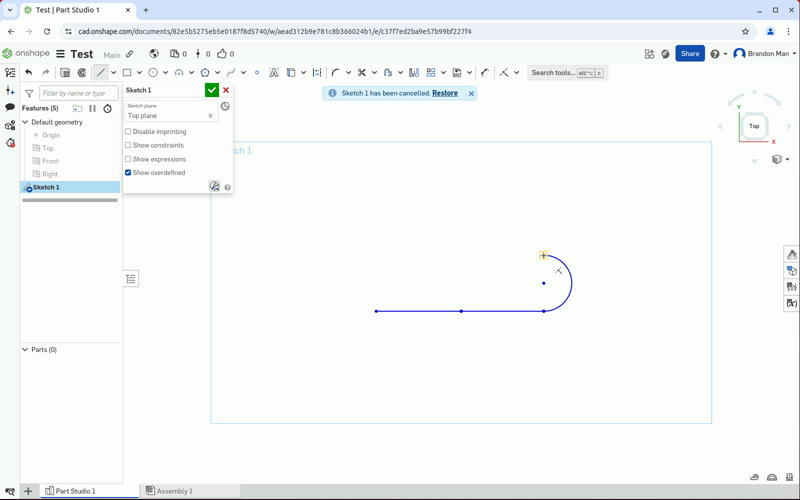
mouse_move(461, 255)
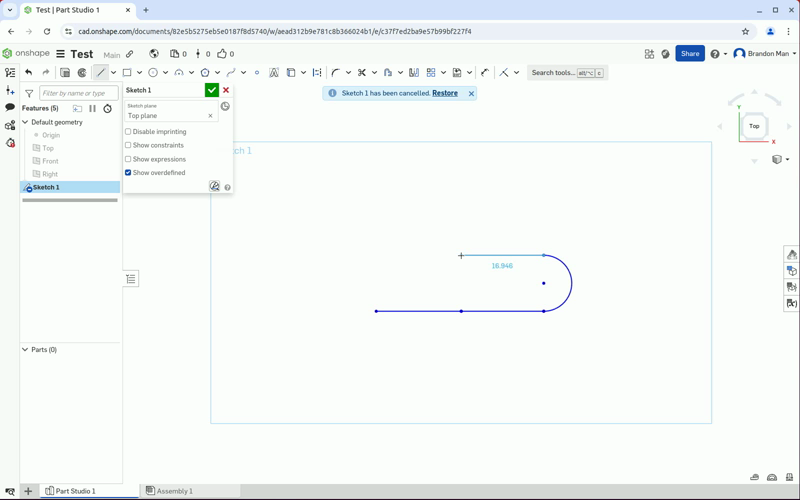
click(461, 255)
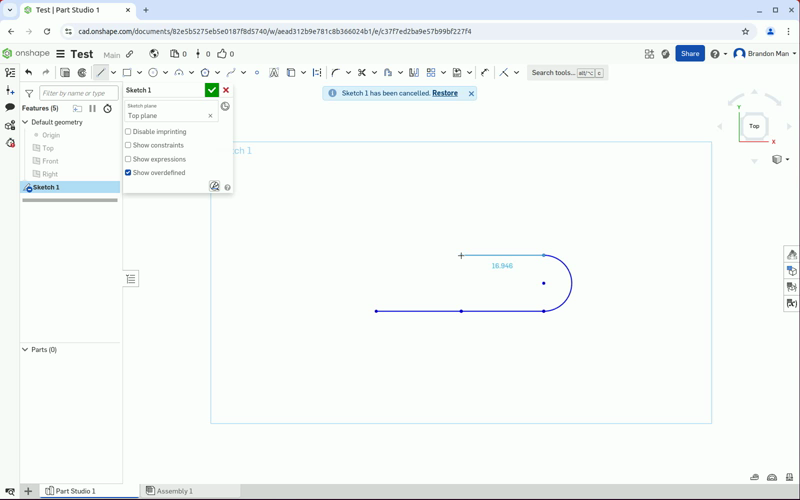
key_up(shift)
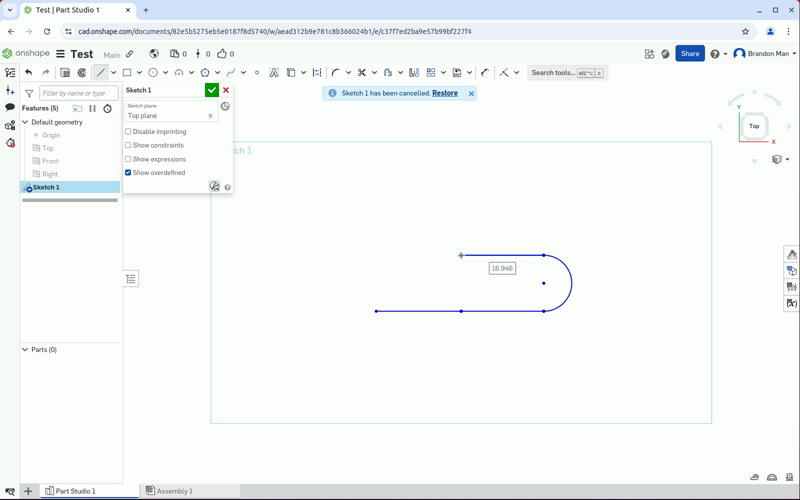
key_down(shift)
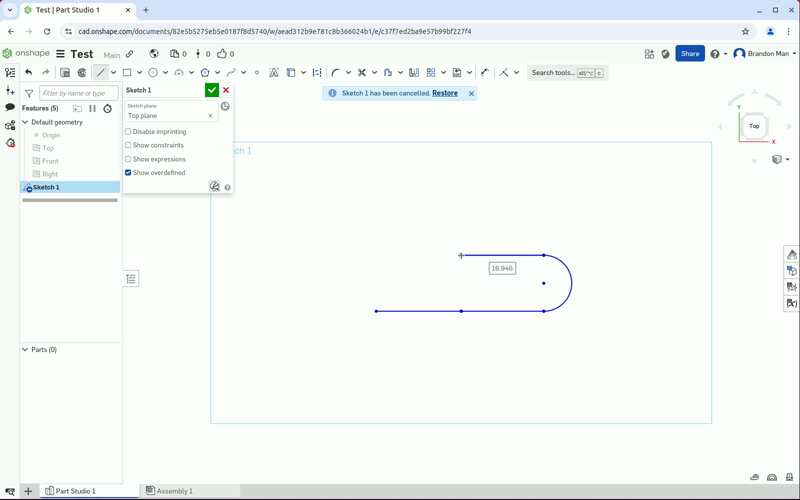
mouse_move(376, 255)
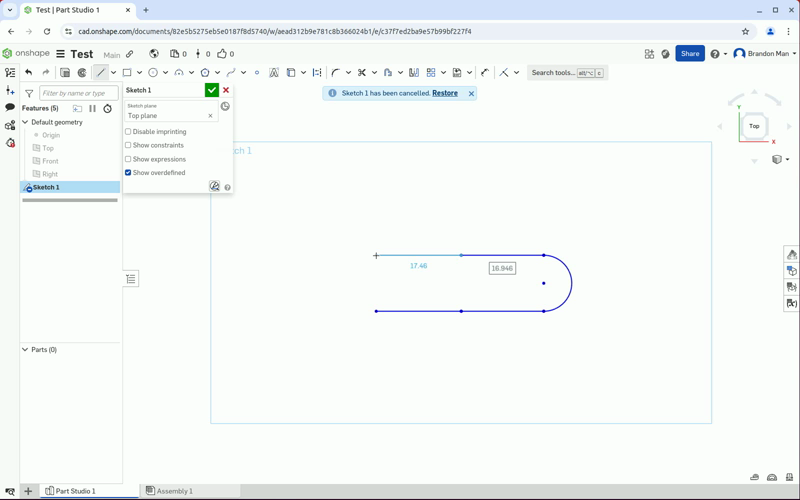
click(376, 255)
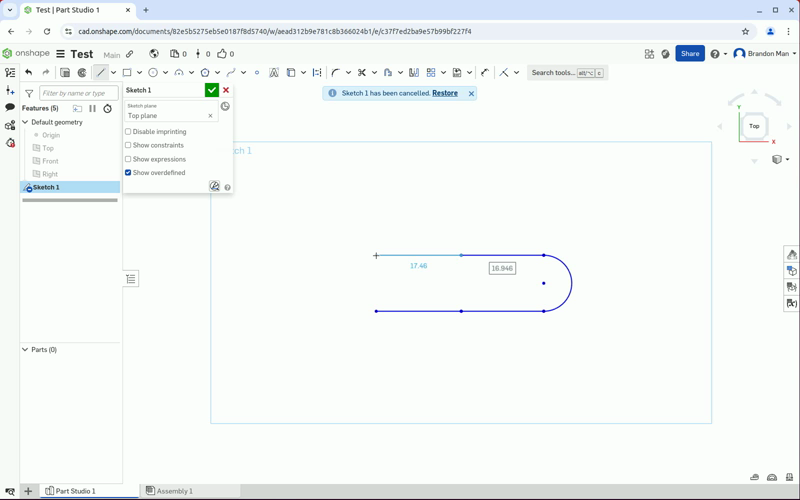
key_up(shift)
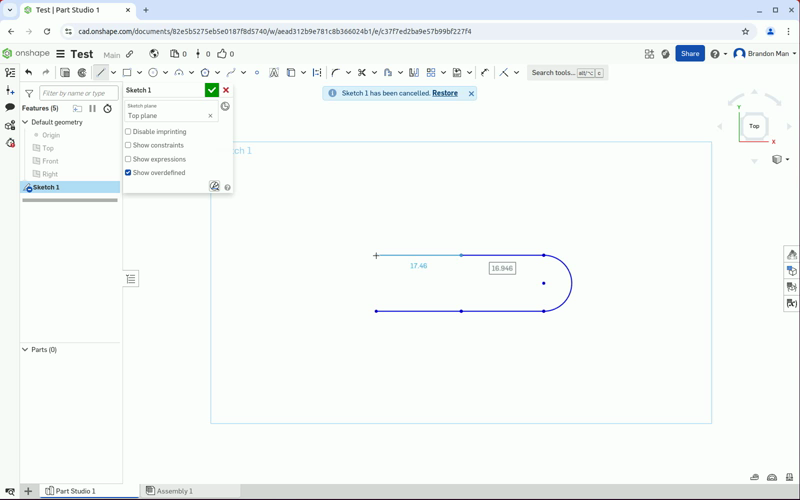
key(esc)
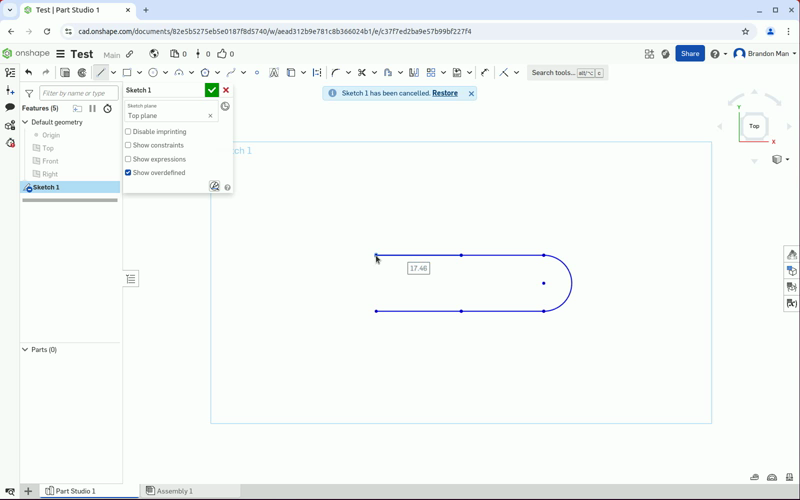
key(a)
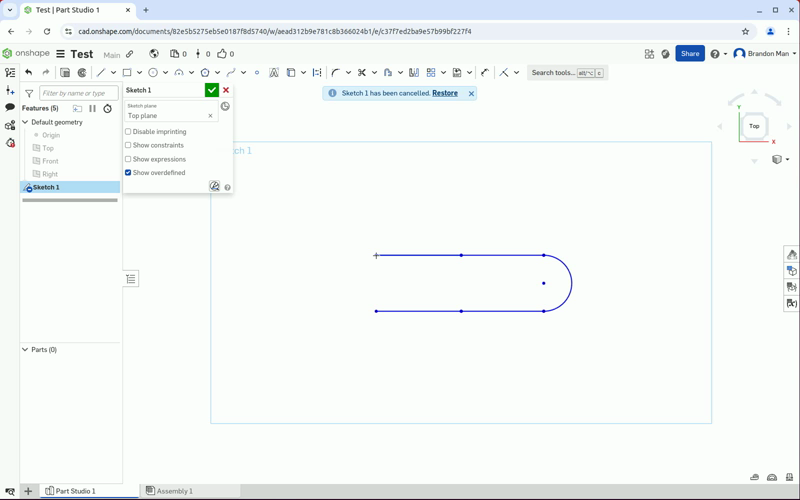
mouse_move(376, 255)
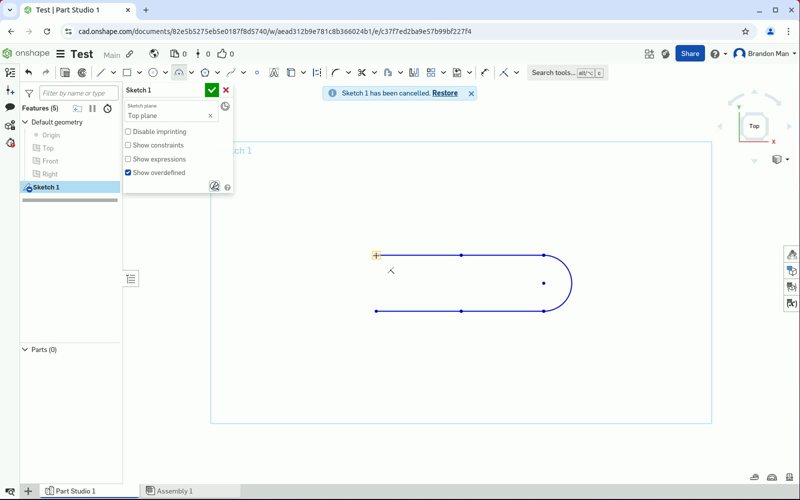
click(376, 255)
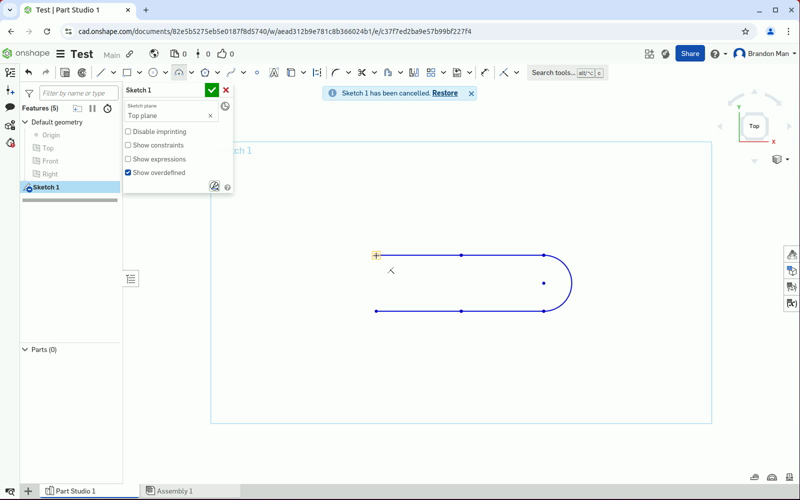
mouse_move(376, 311)
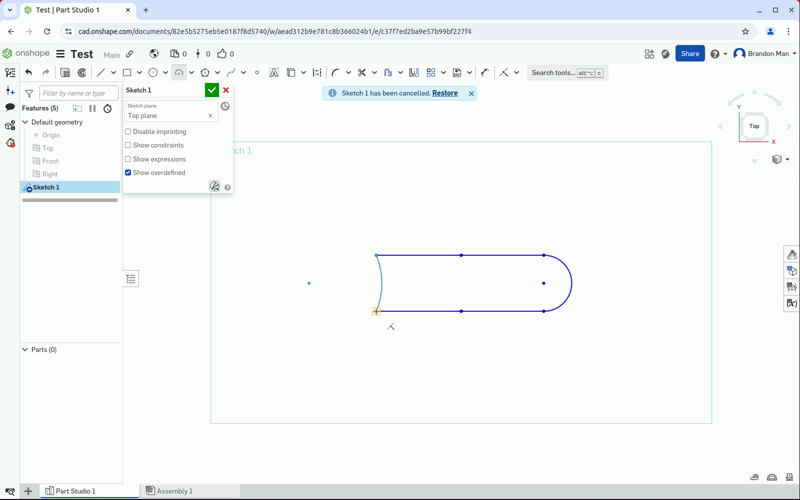
click(376, 311)
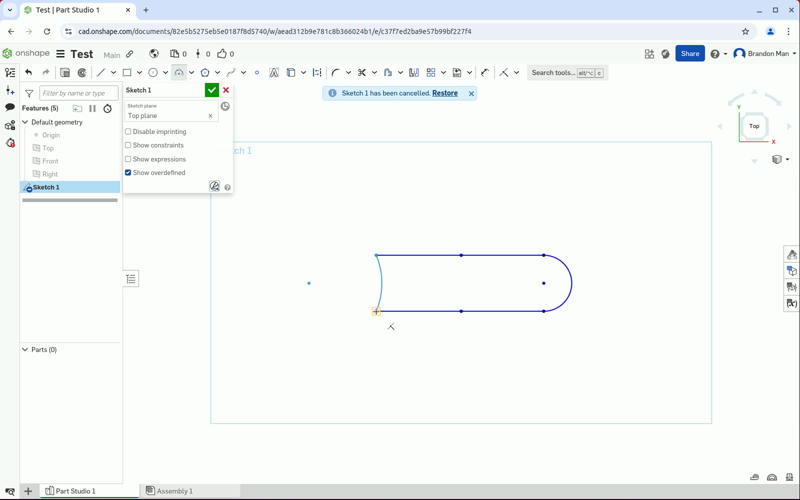
key_down(shift)
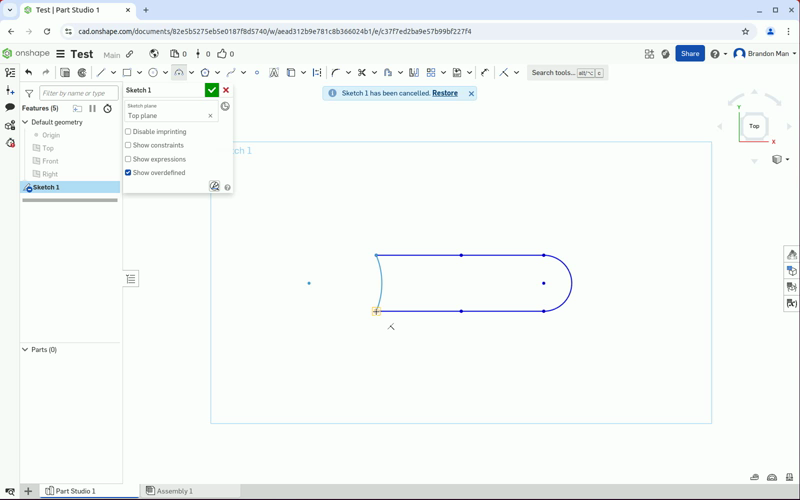
mouse_move(348, 283)
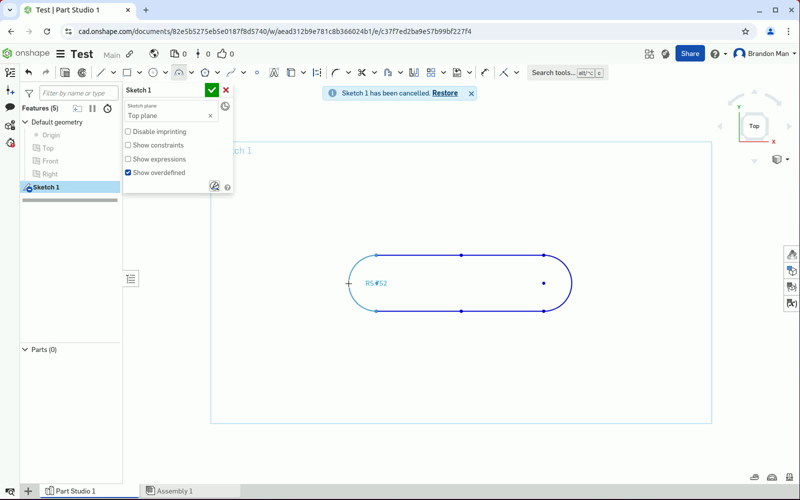
click(348, 283)
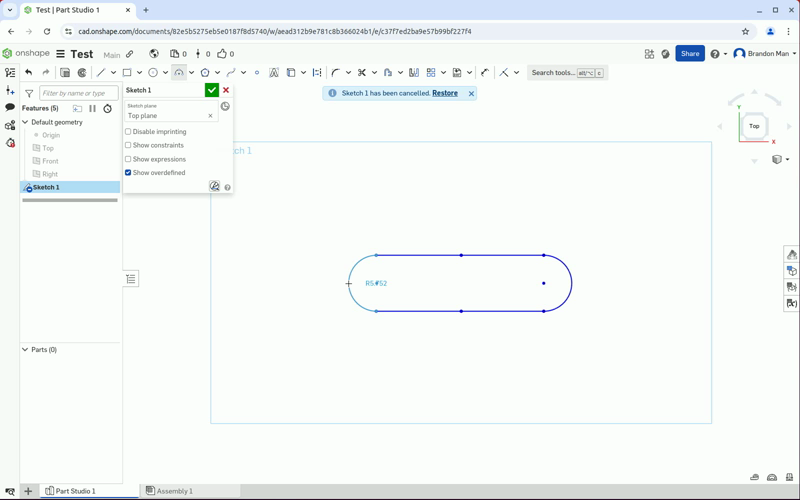
key_up(shift)
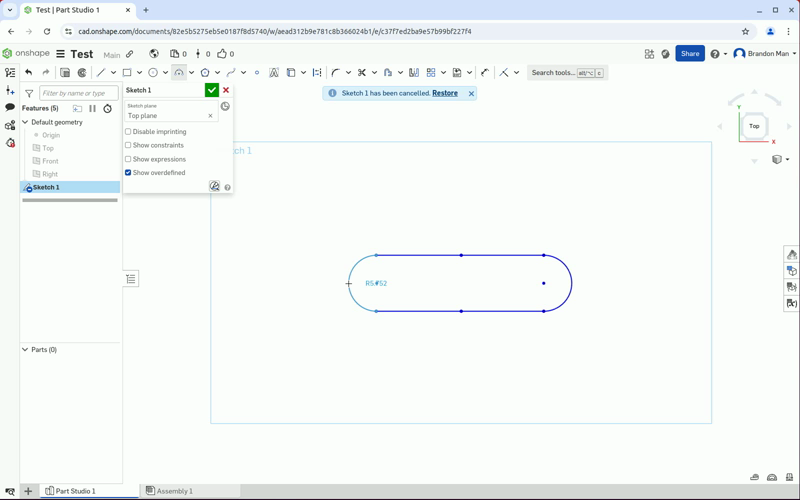
key(esc)
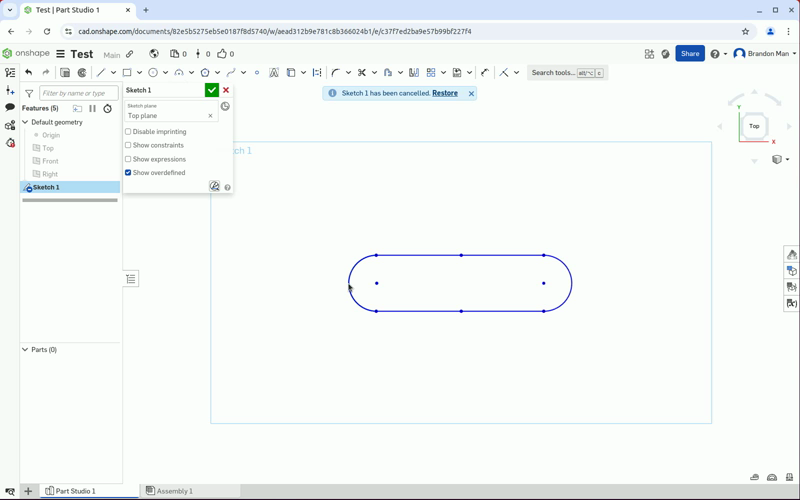
key(c)
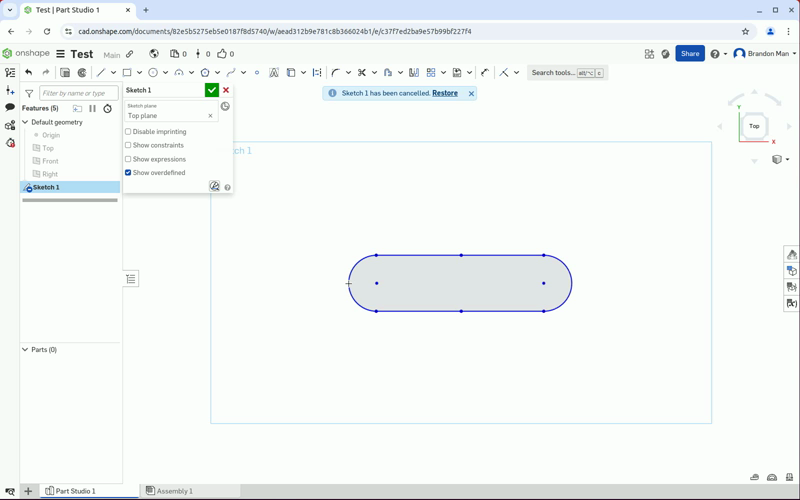
key_down(shift)
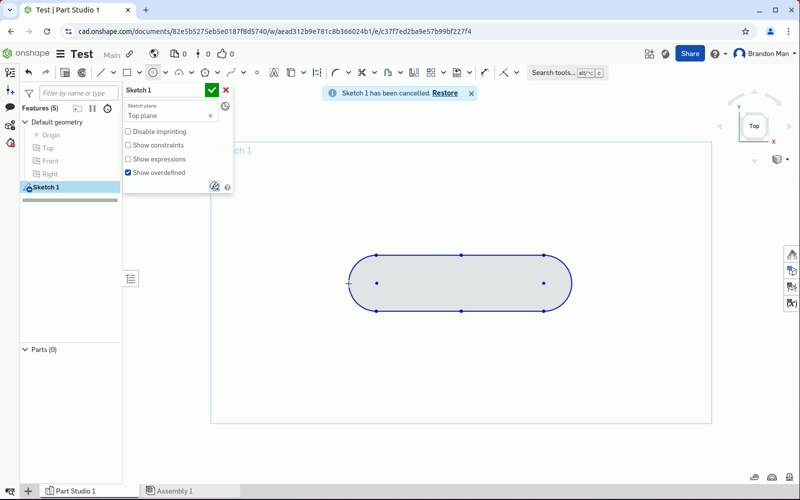
mouse_move(376, 282)
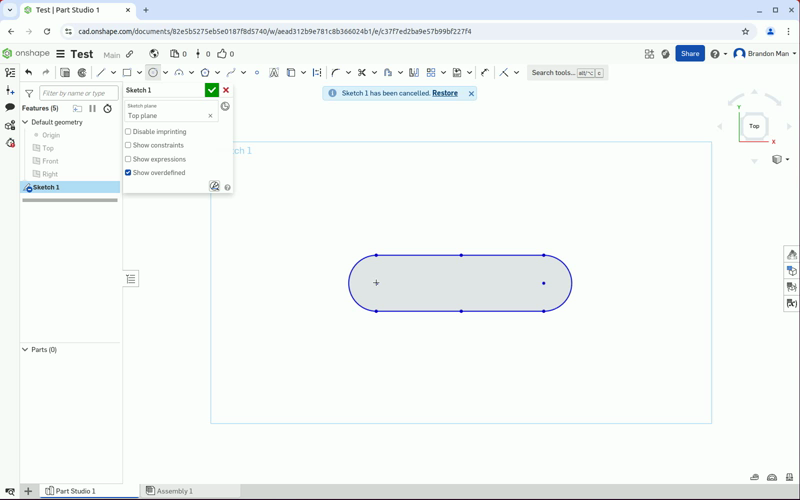
scroll(6)
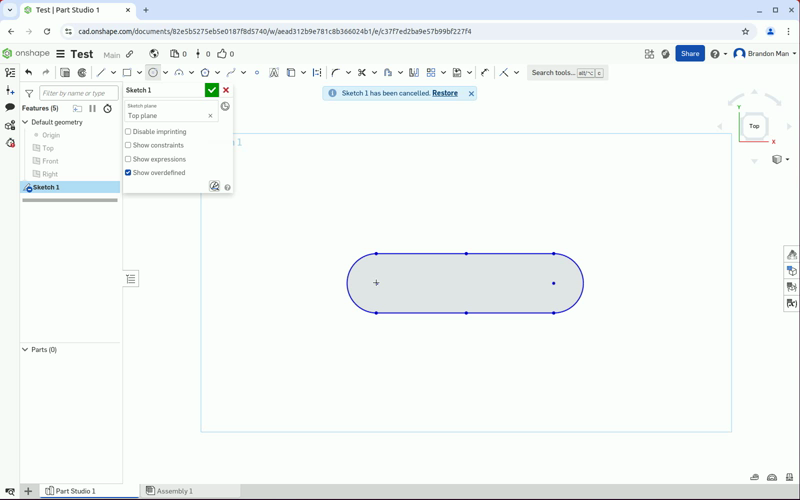
scroll(6)
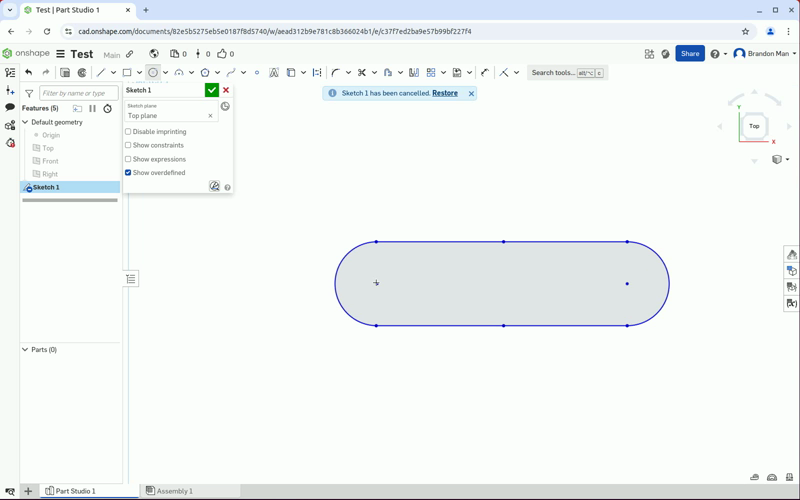
scroll(6)
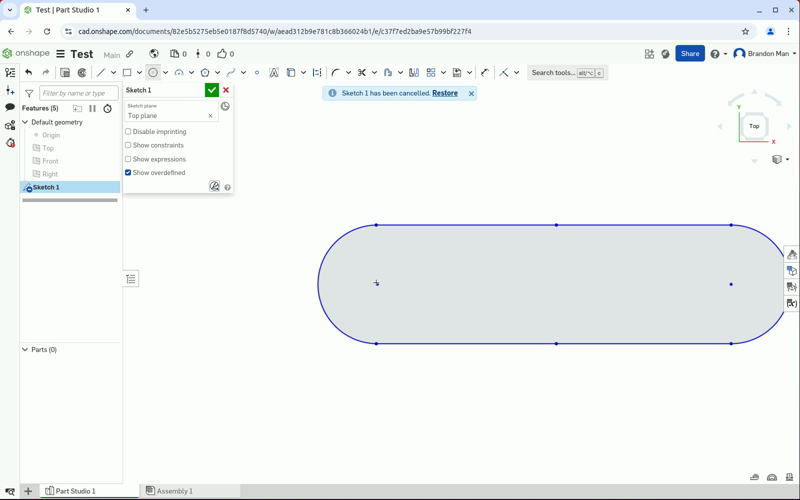
scroll(6)
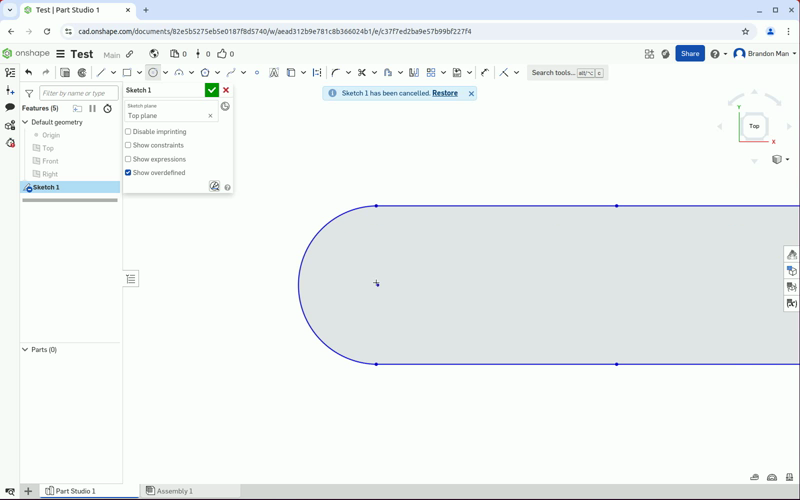
scroll(6)
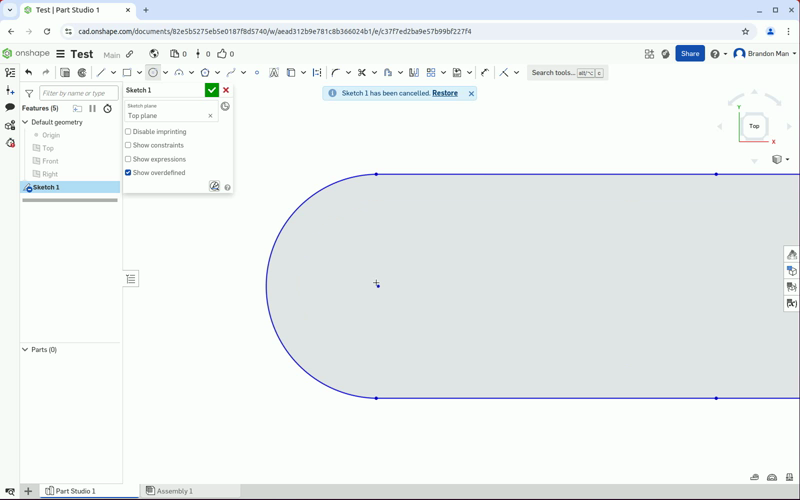
scroll(6)
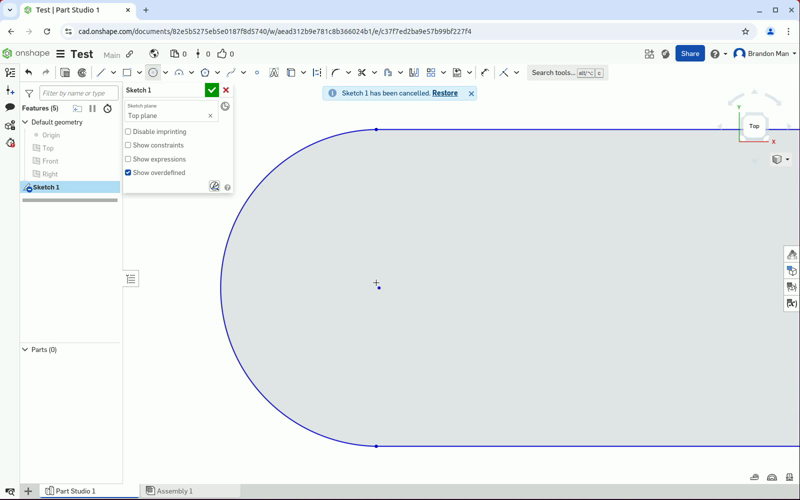
scroll(6)
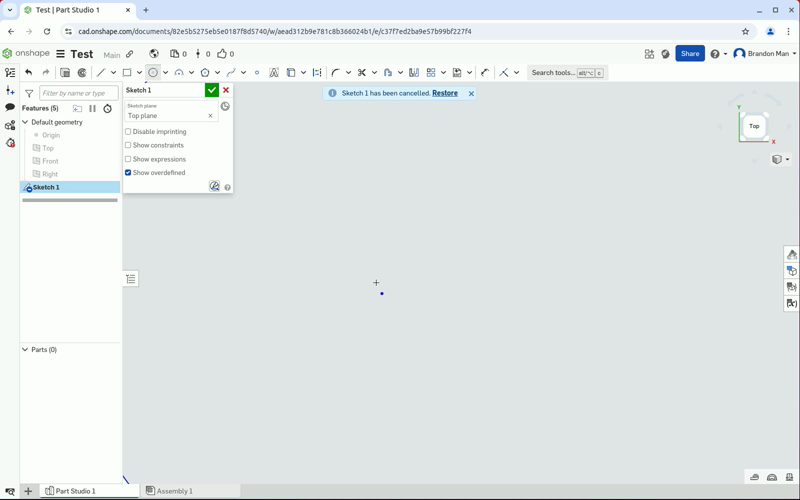
click(376, 282)
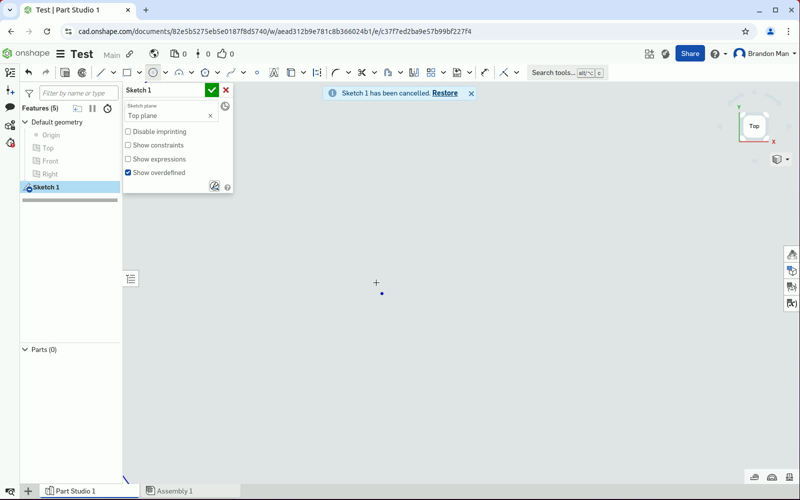
scroll(-6)
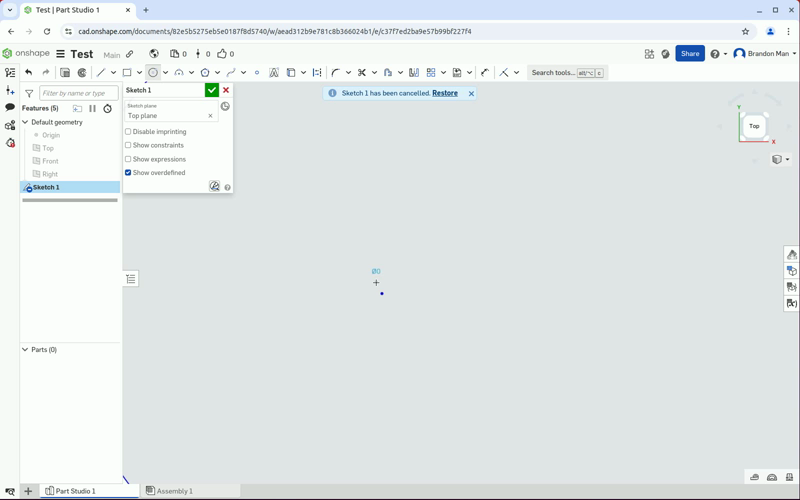
scroll(-6)
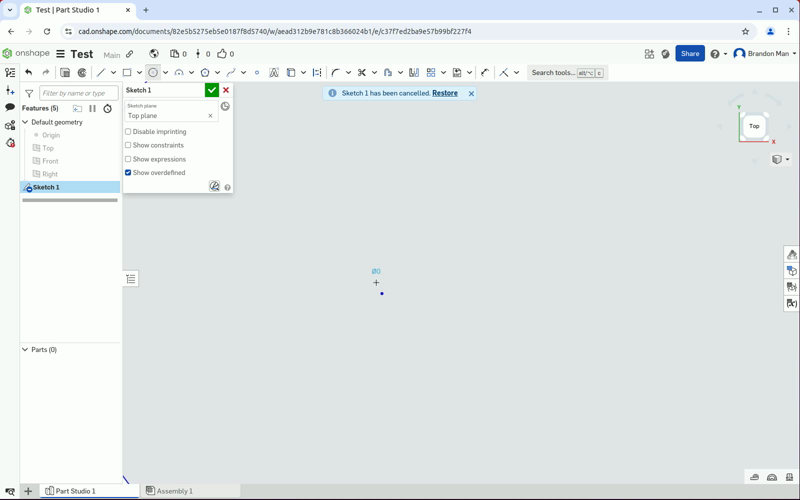
scroll(-6)
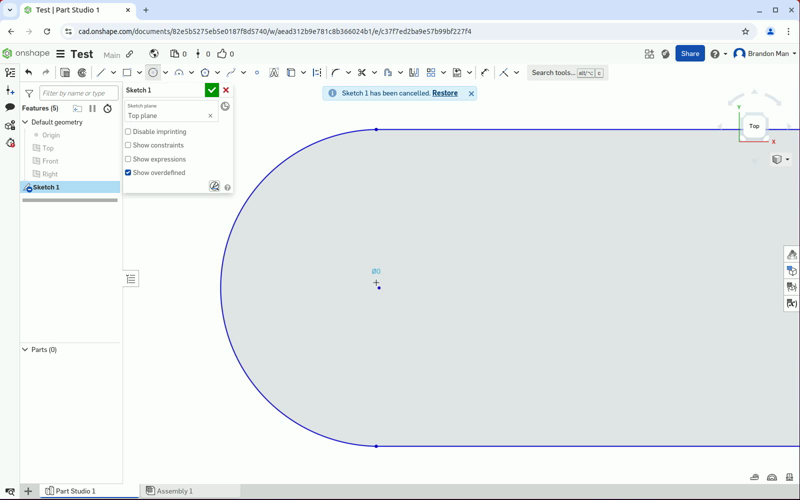
scroll(-6)
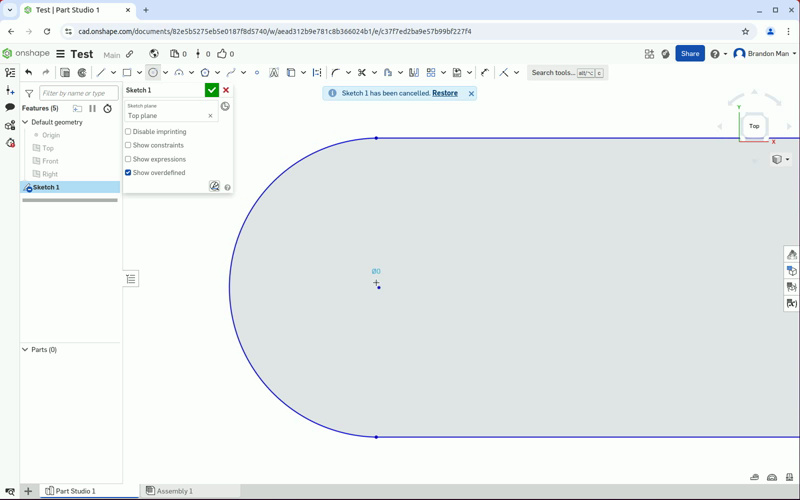
scroll(-6)
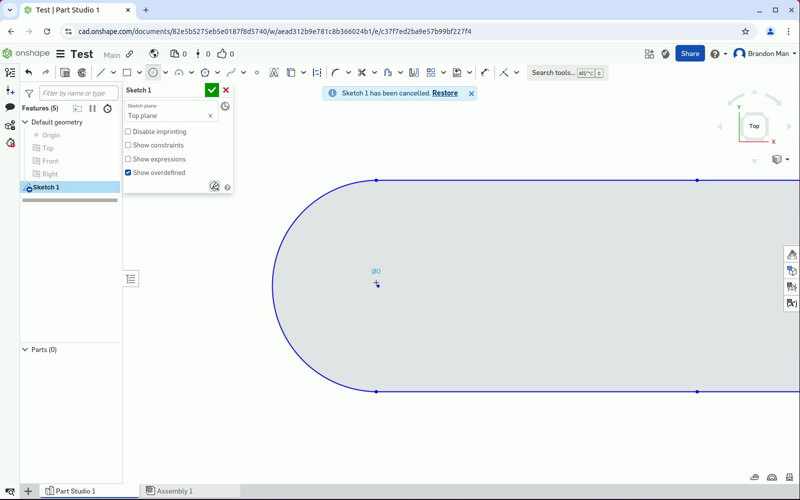
scroll(-6)
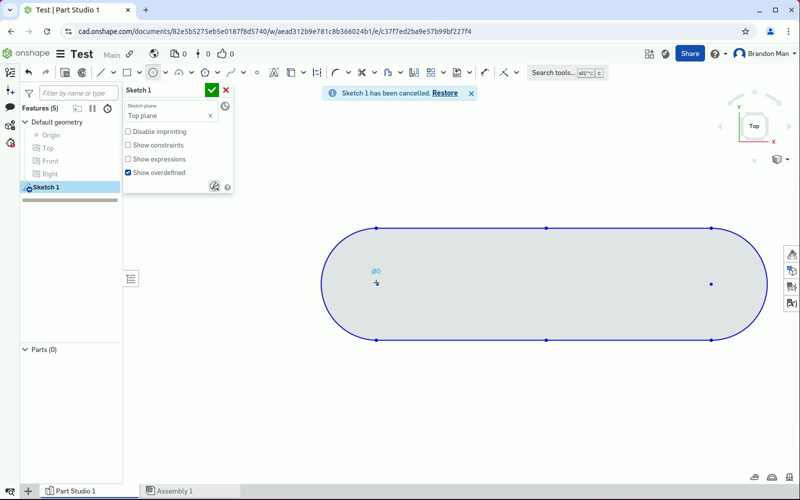
scroll(-6)
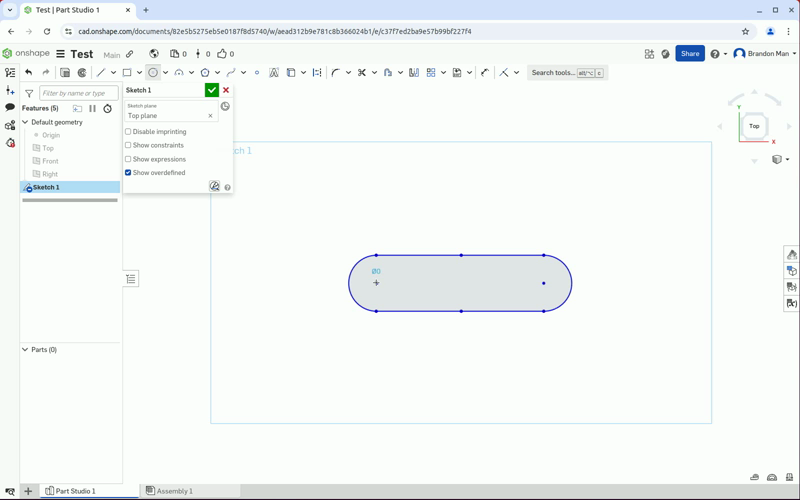
key_up(shift)
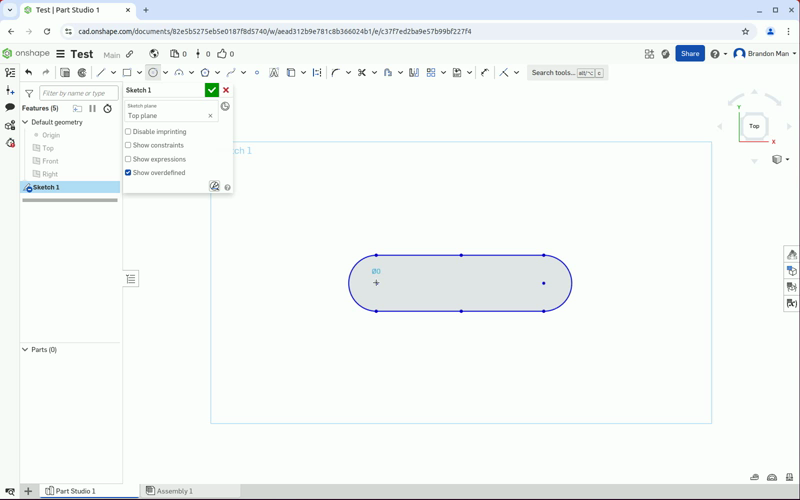
mouse_move(382, 282)
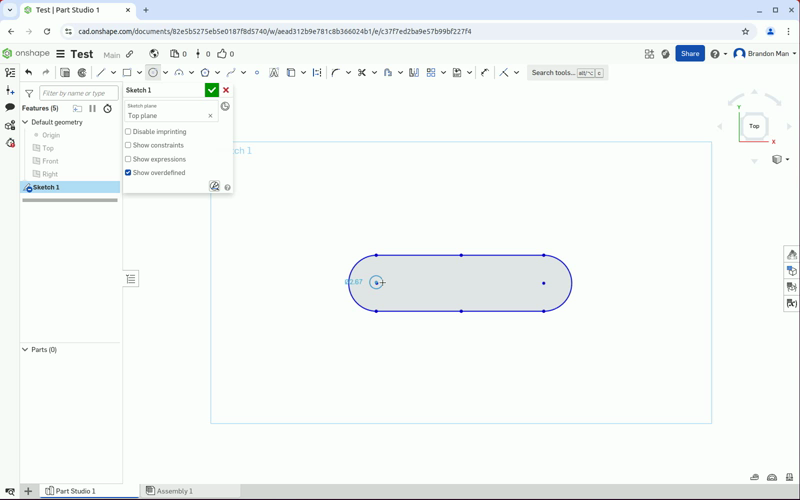
click(382, 282)
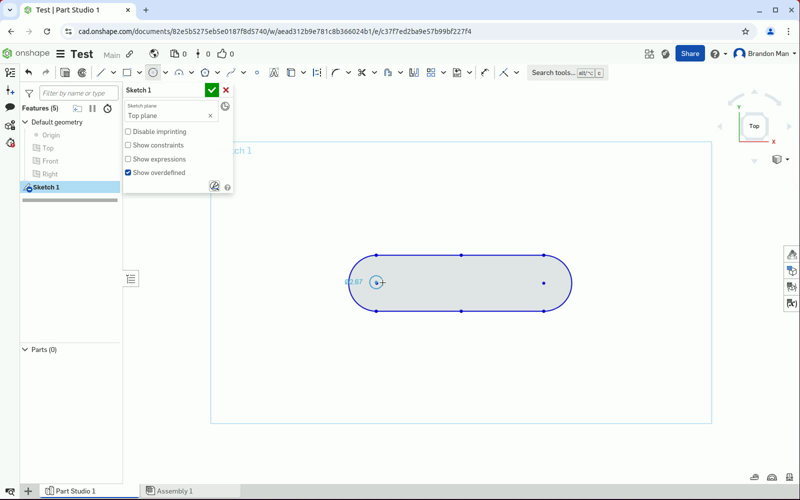
key(esc)
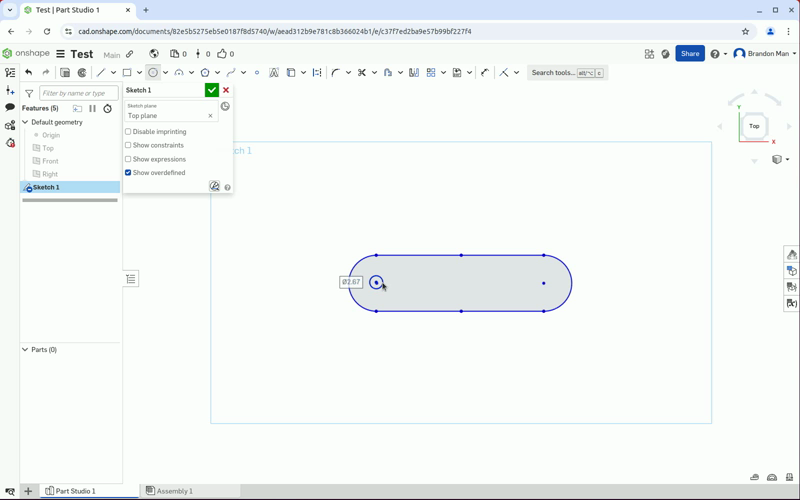
key(c)
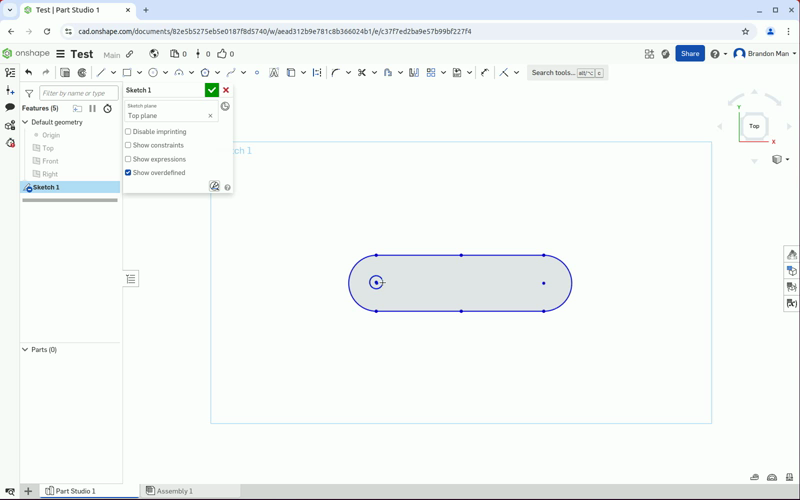
key_down(shift)
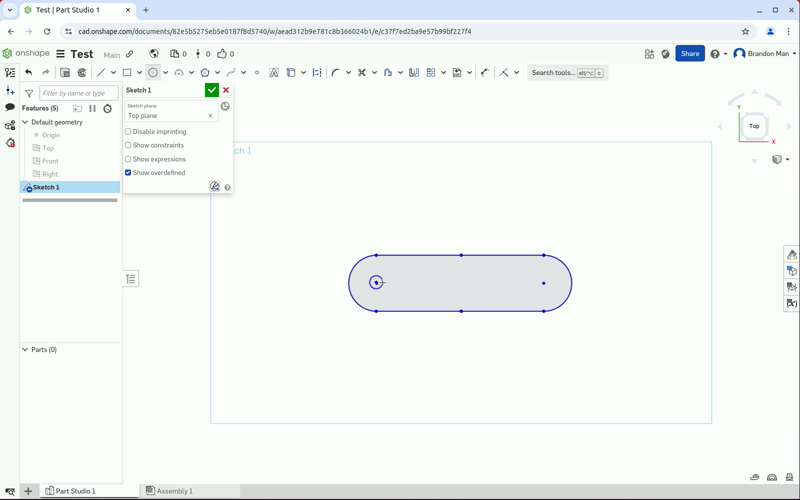
mouse_move(543, 282)
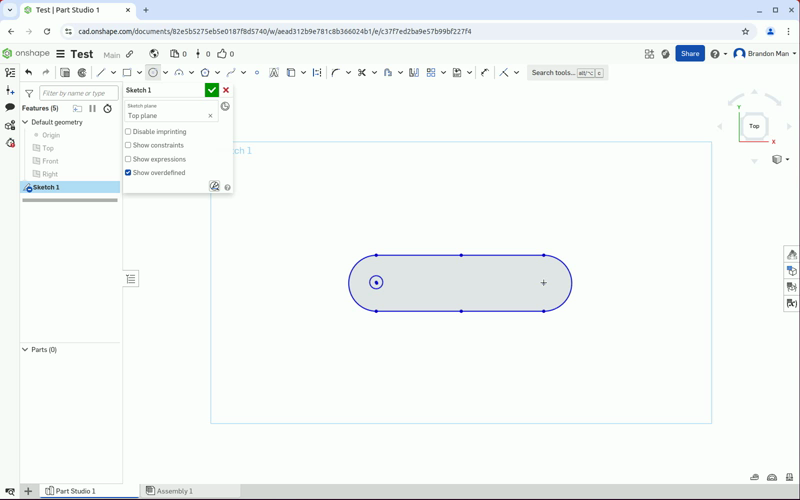
scroll(6)
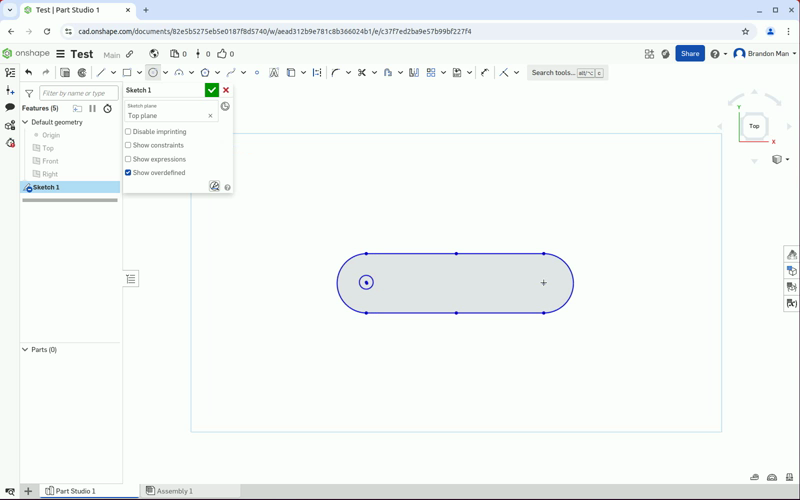
scroll(6)
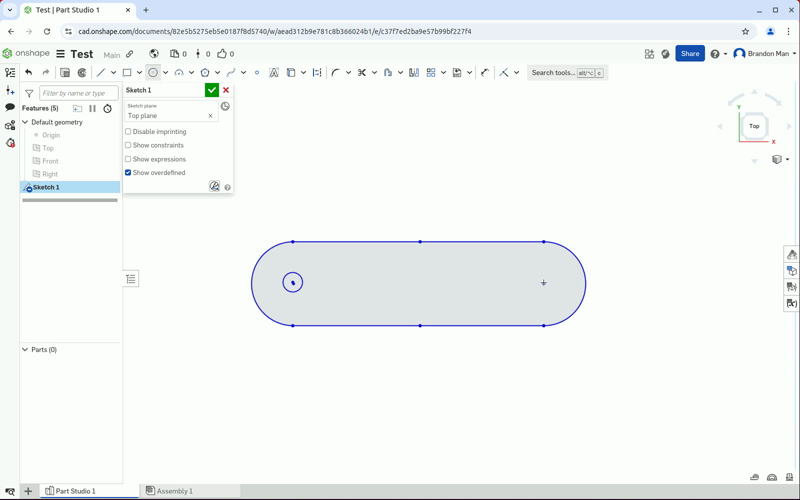
scroll(6)
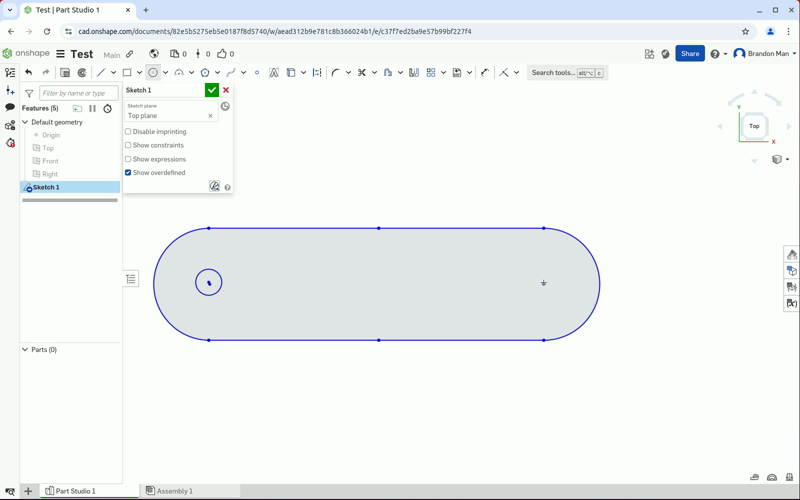
scroll(6)
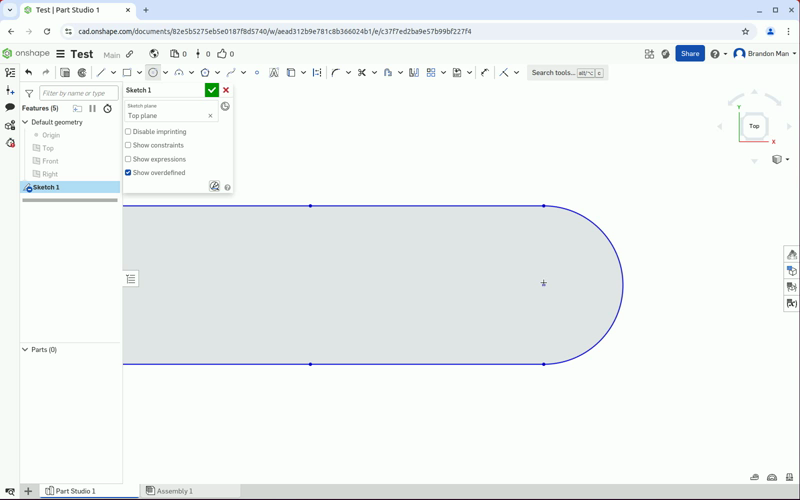
scroll(6)
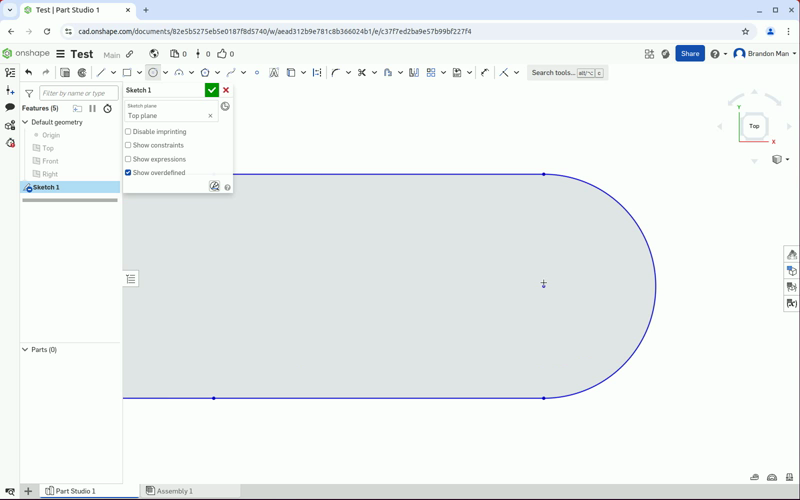
scroll(6)
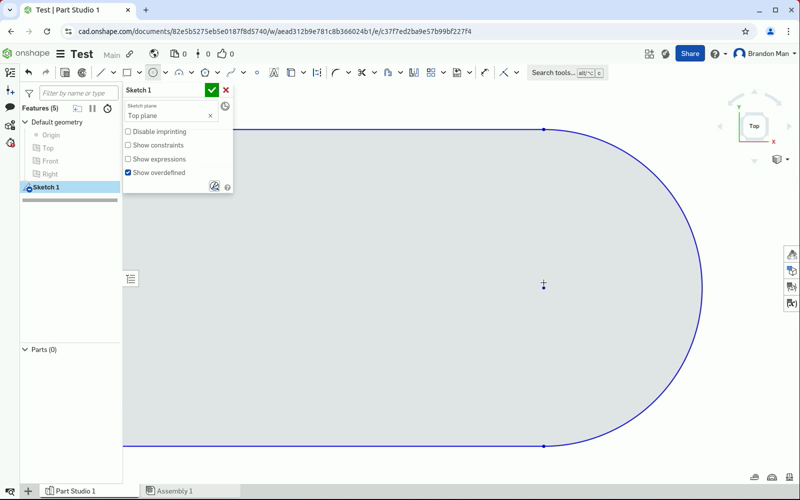
scroll(6)
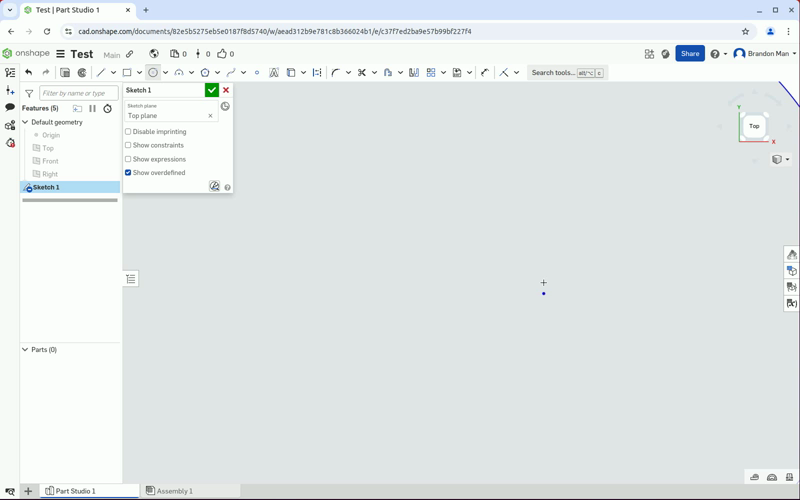
click(543, 282)
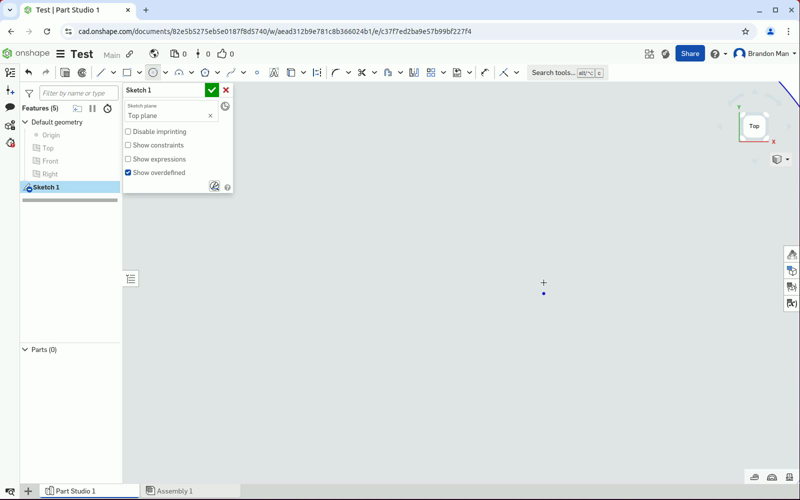
scroll(-6)
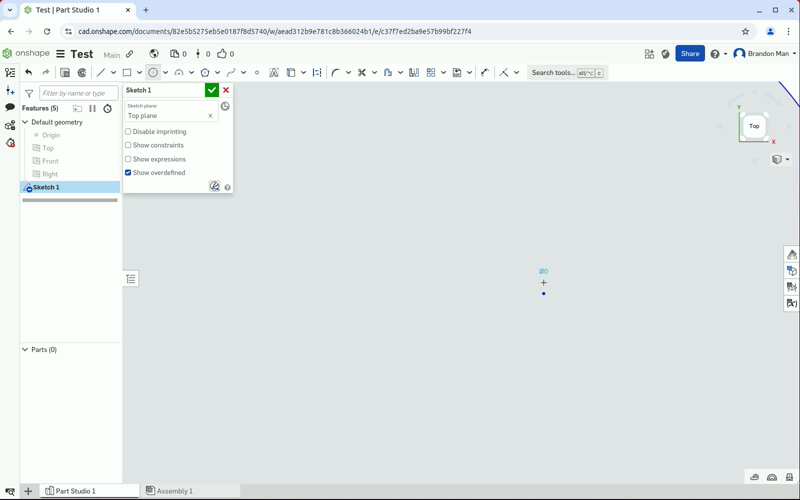
scroll(-6)
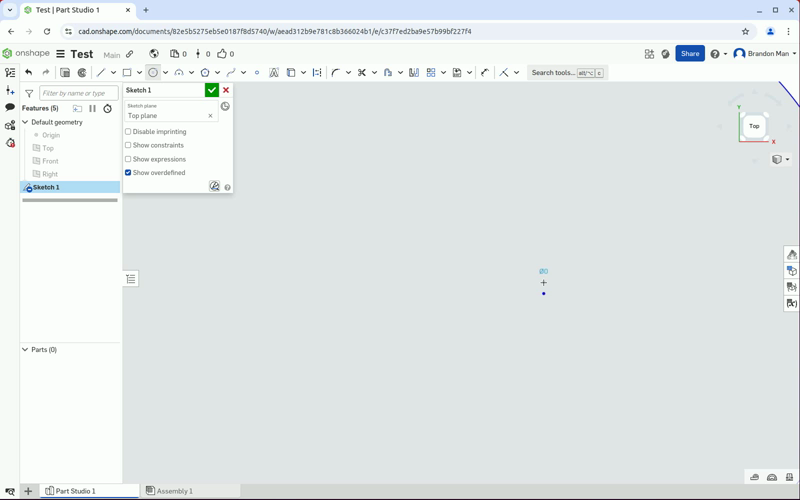
scroll(-6)
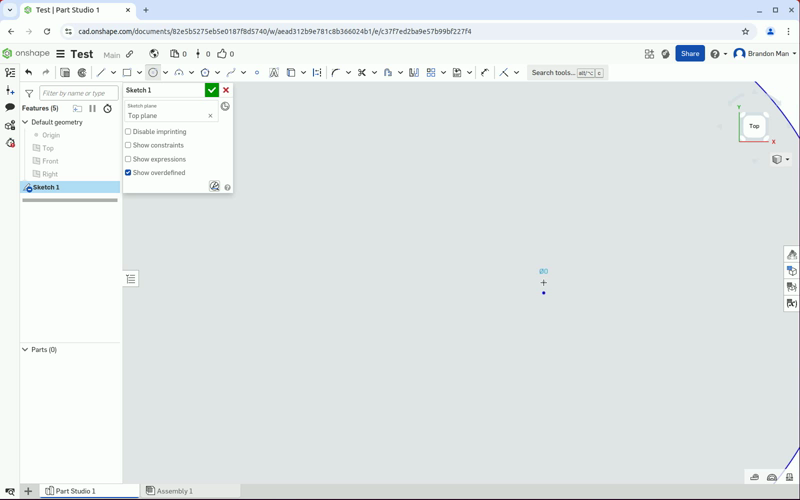
scroll(-6)
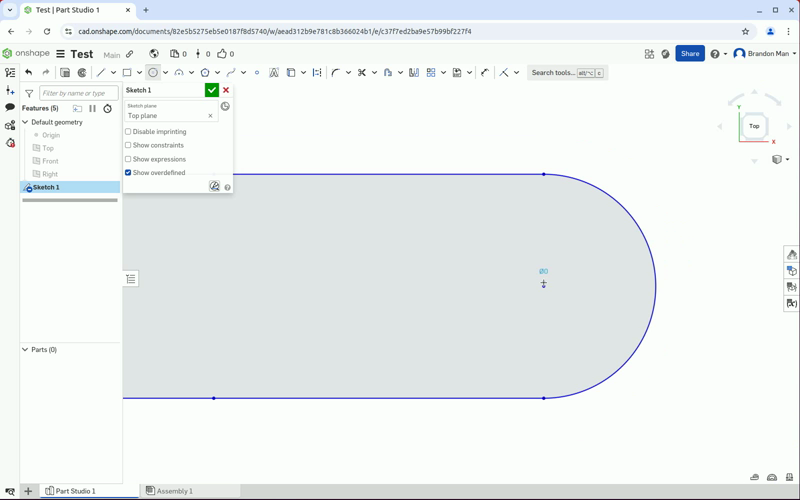
scroll(-6)
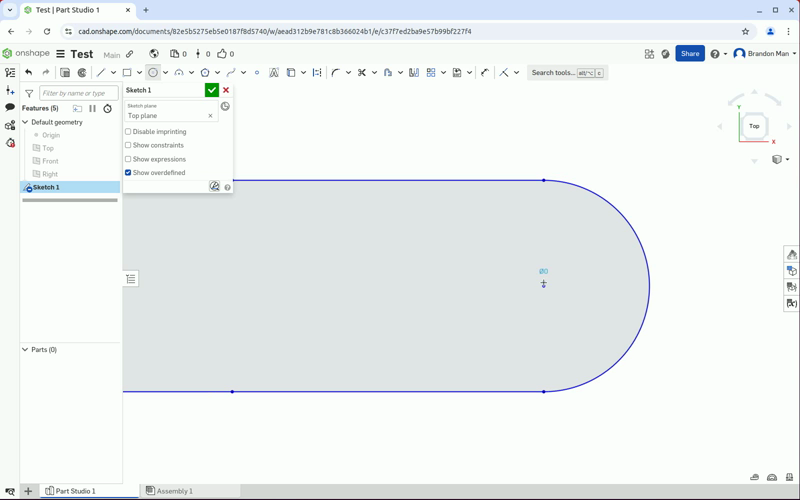
scroll(-6)
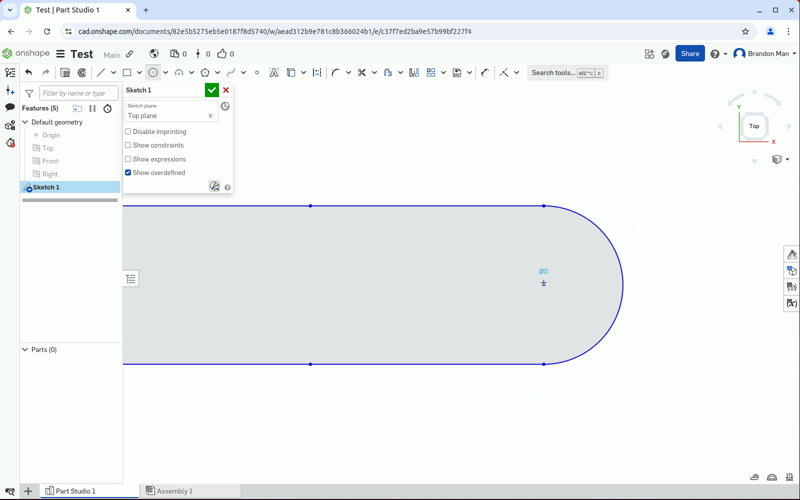
scroll(-6)
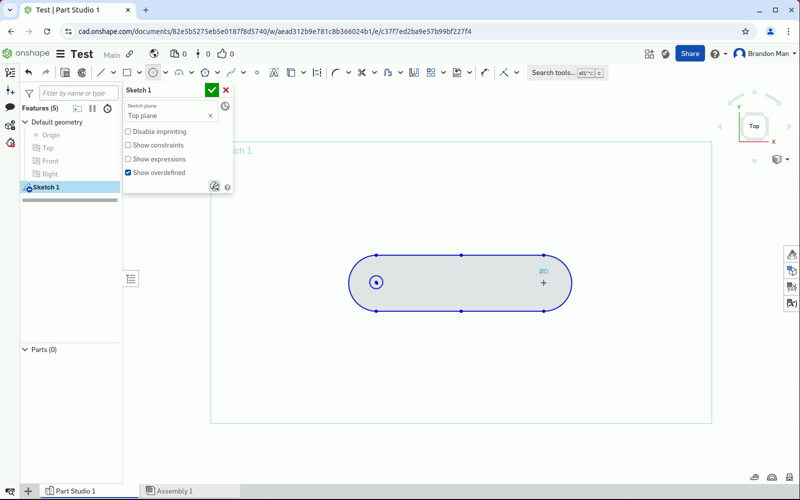
key_up(shift)
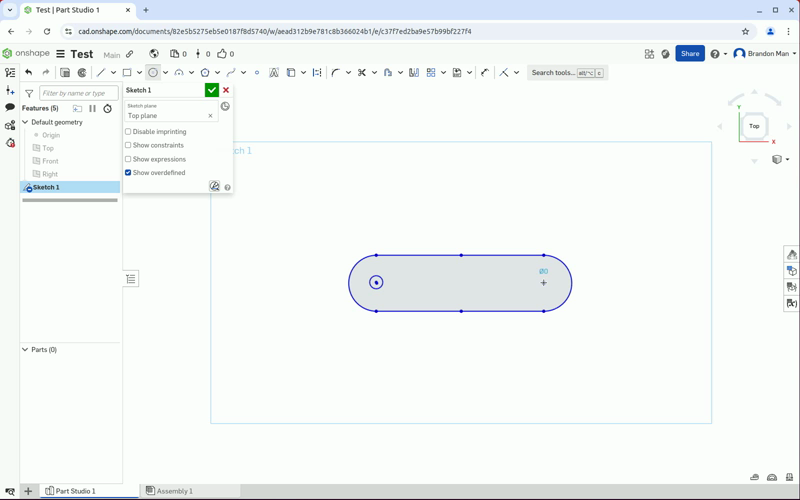
mouse_move(549, 282)
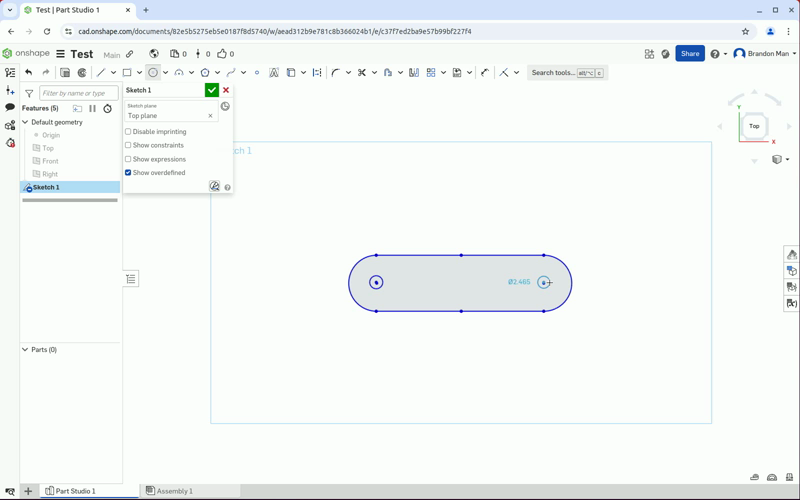
click(549, 282)
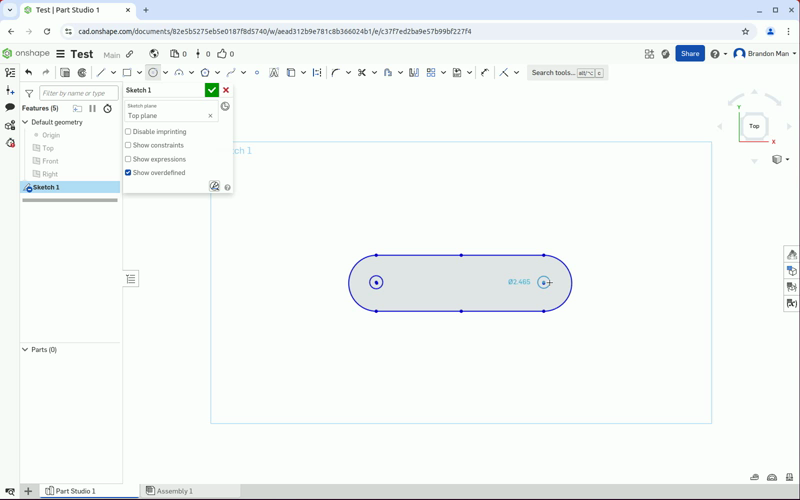
key(esc)
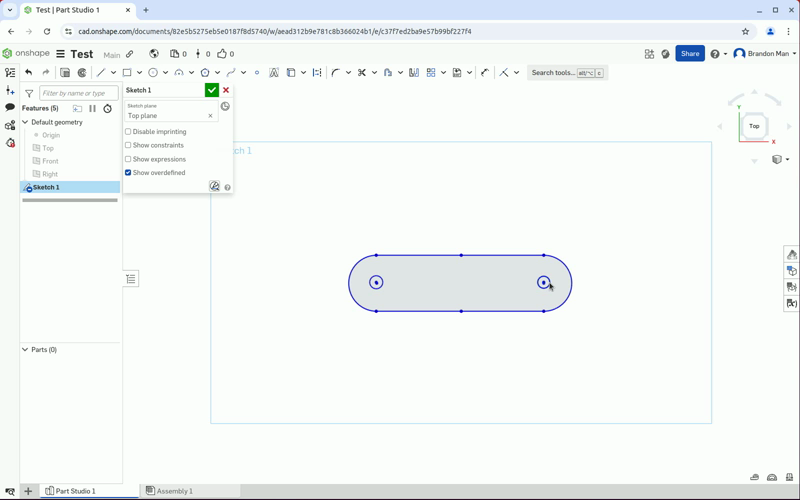
mouse_move(451, 290)
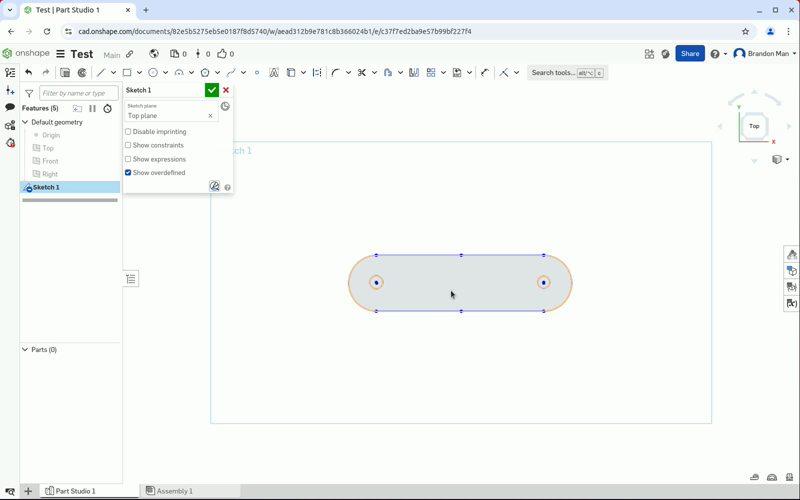
click(451, 290)
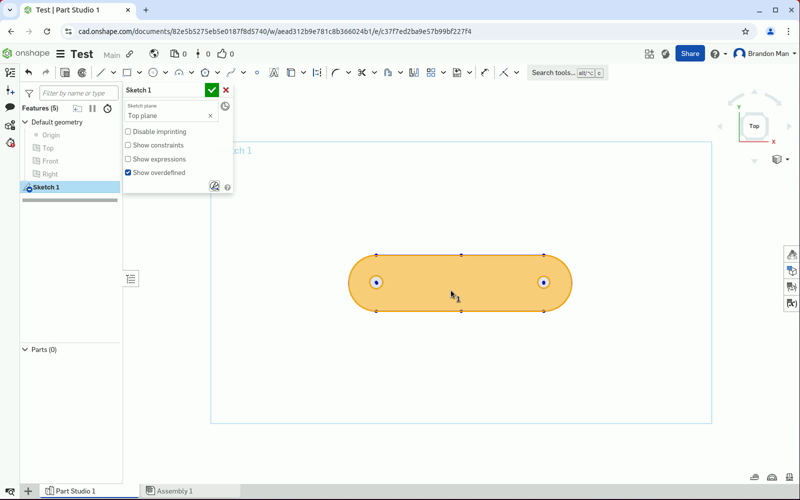
mouse_move(73, 352)
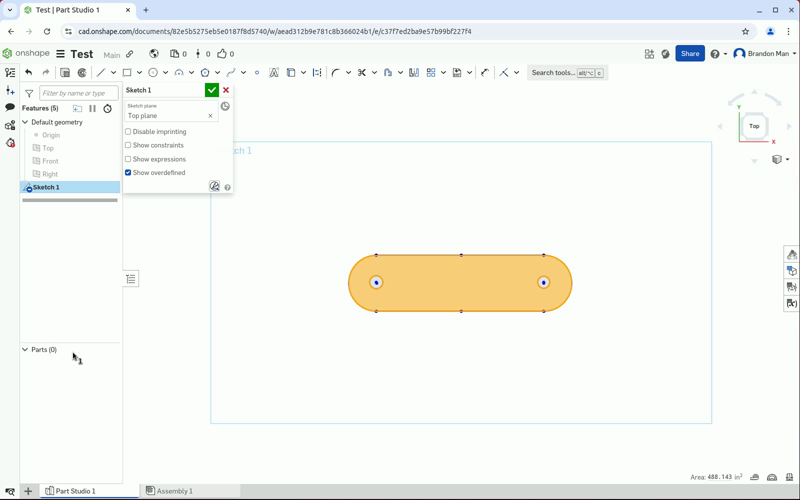
key(shift+y)
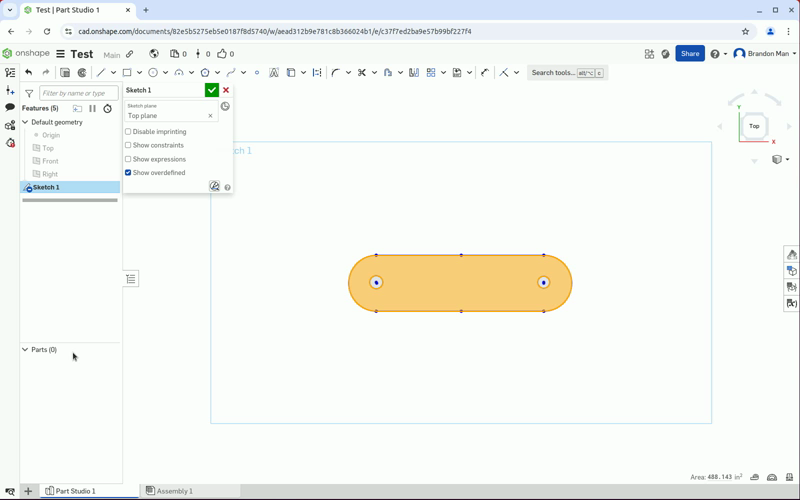
key(shift+e)
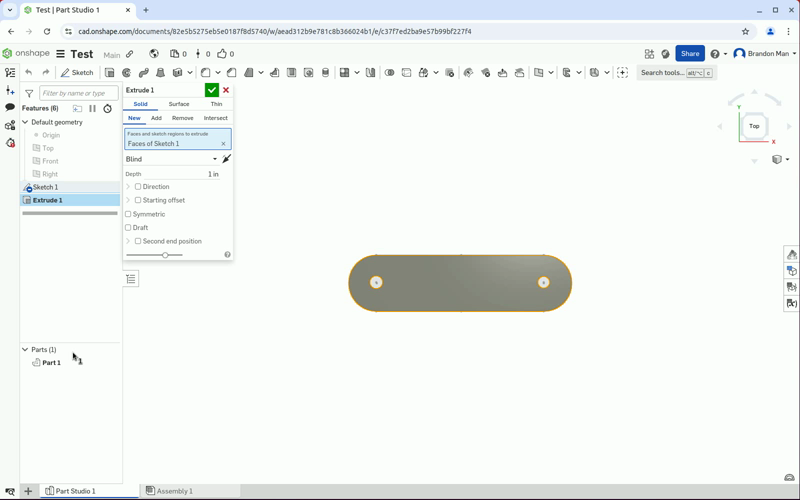
mouse_move(143, 106)
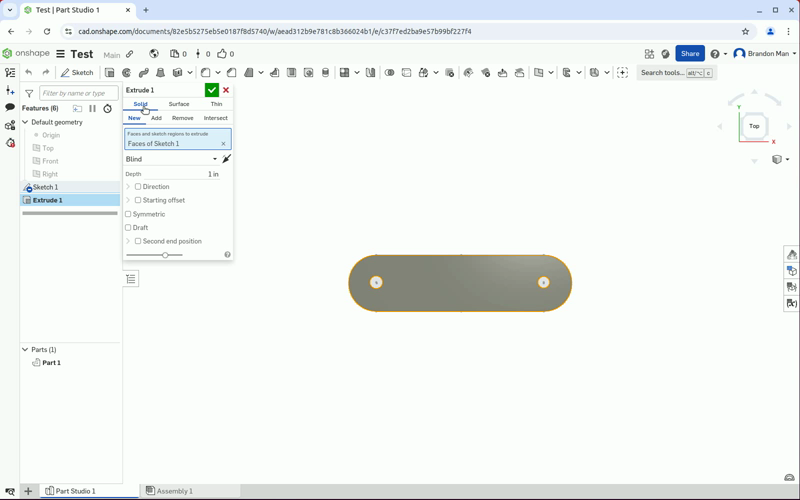
click(143, 106)
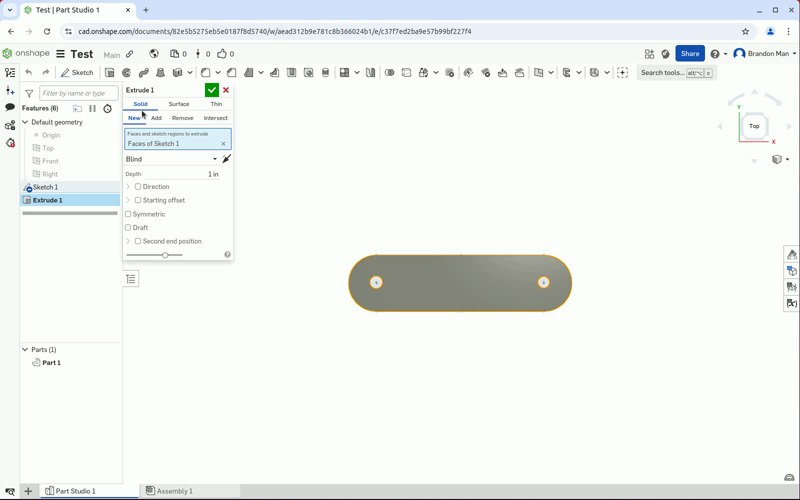
mouse_move(137, 120)
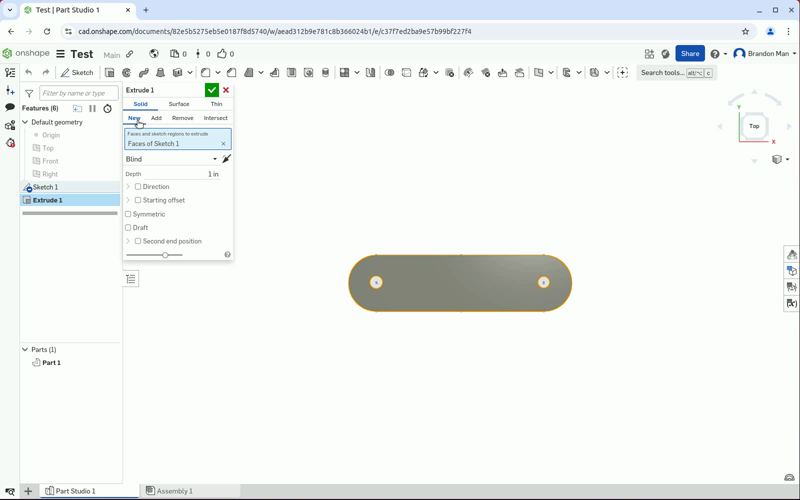
click(137, 120)
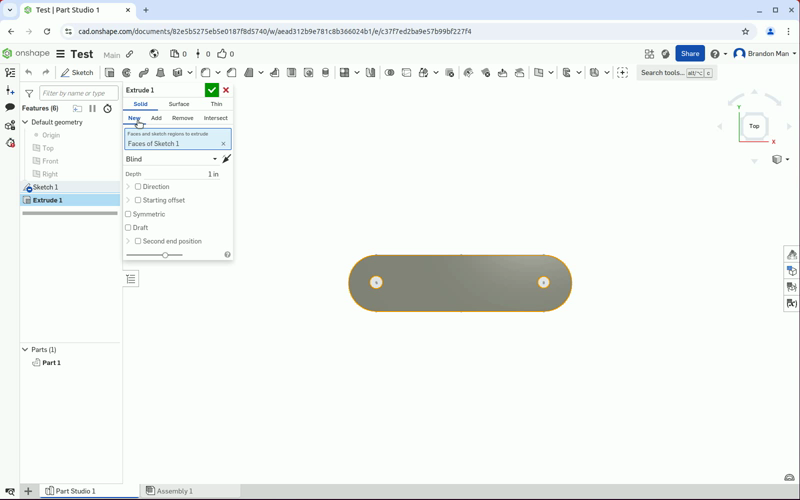
key(tab, 4)
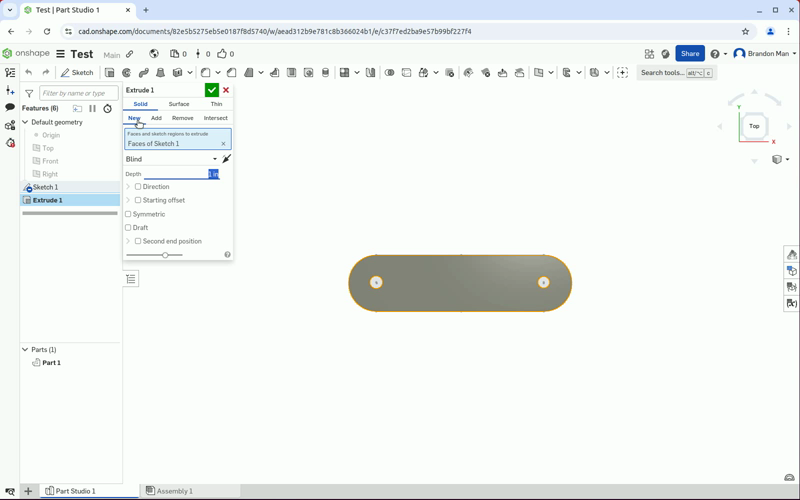
text(3.611)
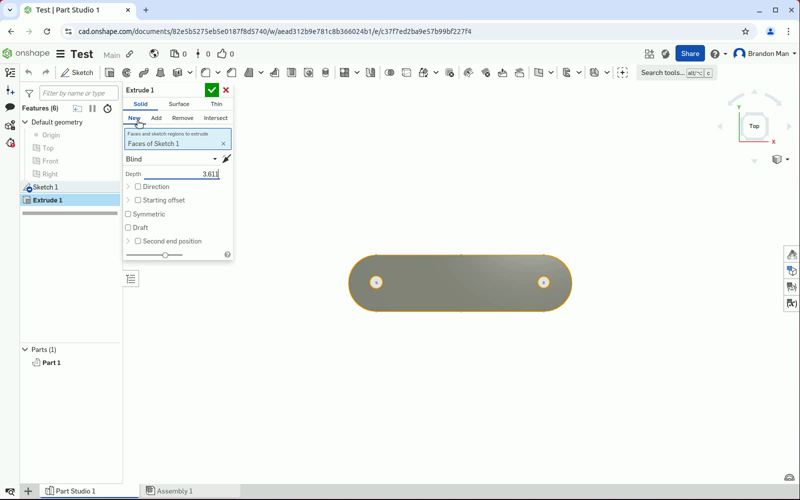
key(enter)
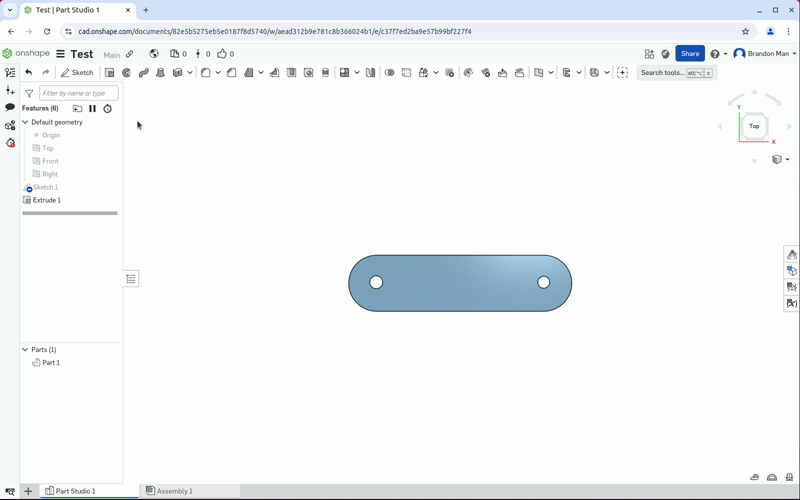
key(shift+h)
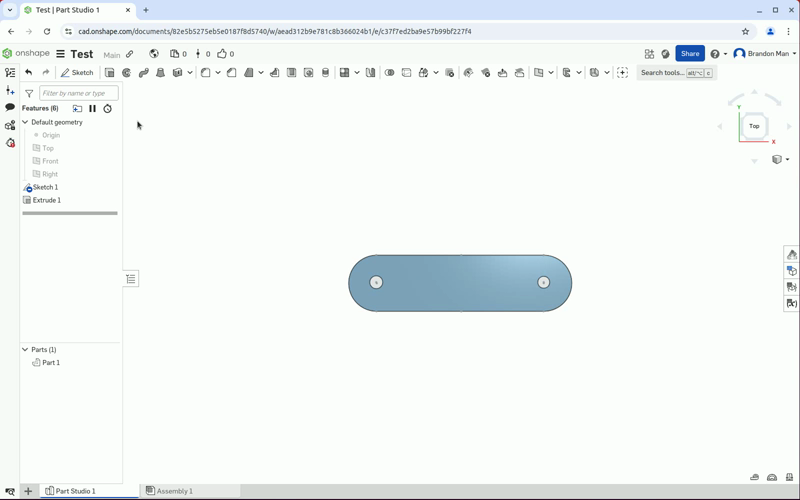
key(shift+h)
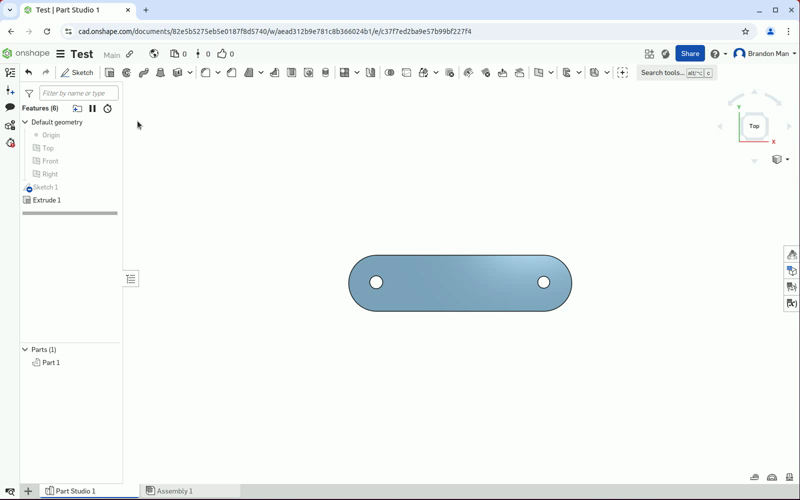
mouse_move(73, 189)
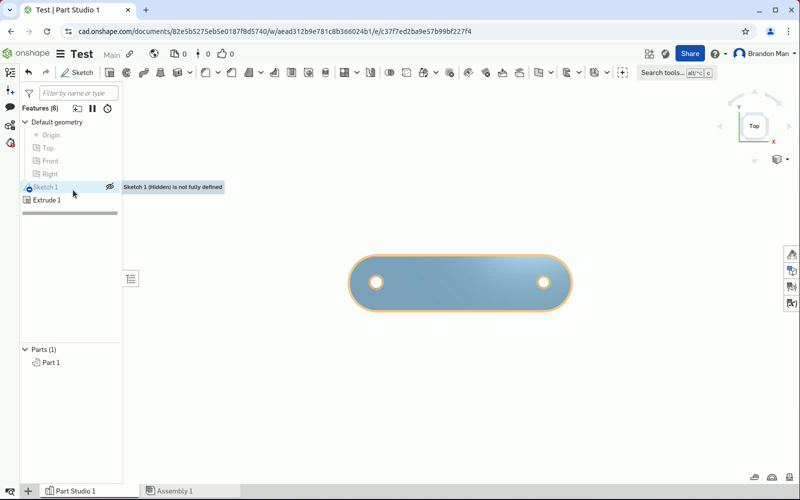
click(73, 189)
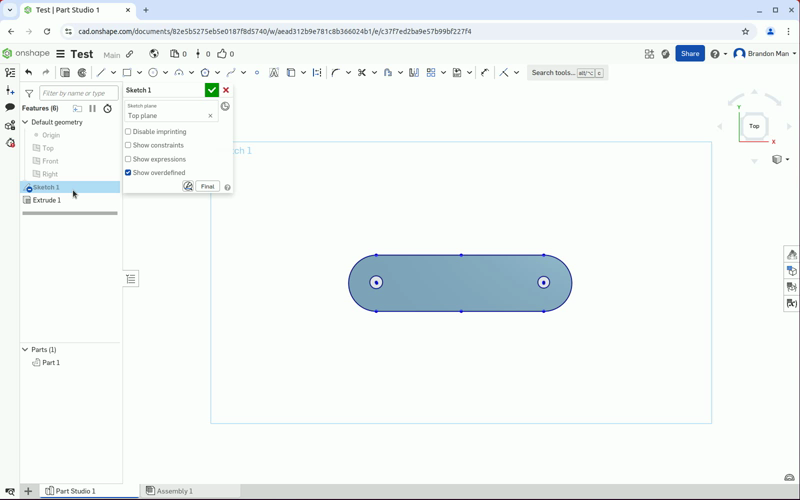
mouse_move(229, 92)
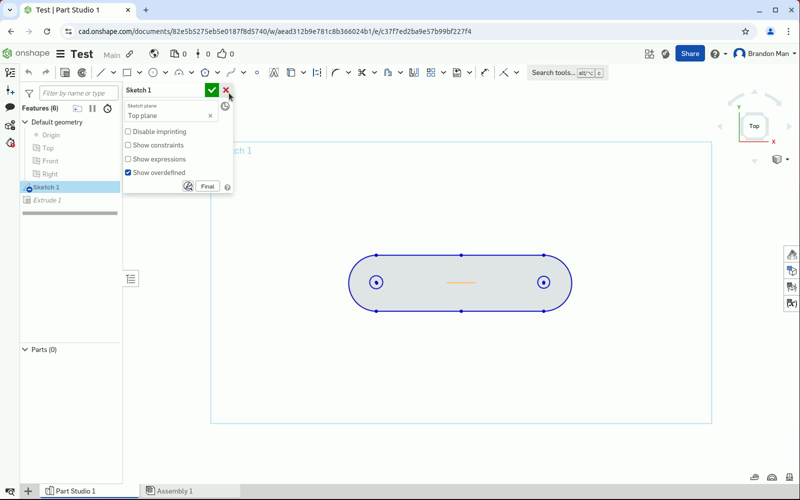
click(229, 92)
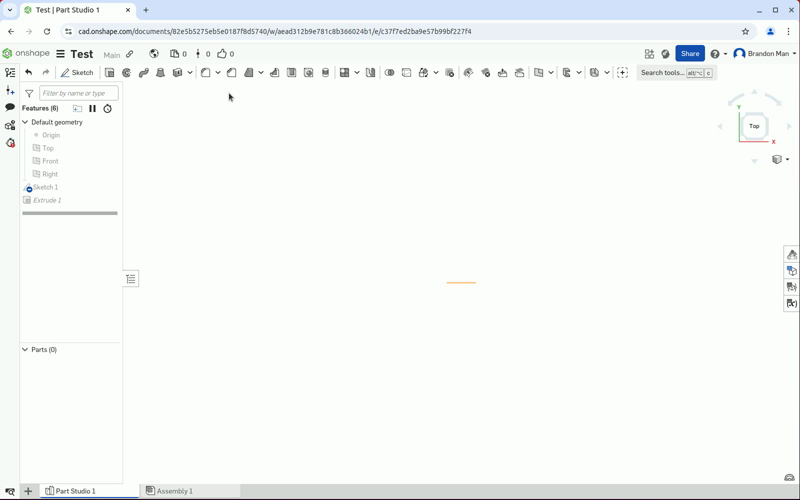
mouse_move(73, 352)
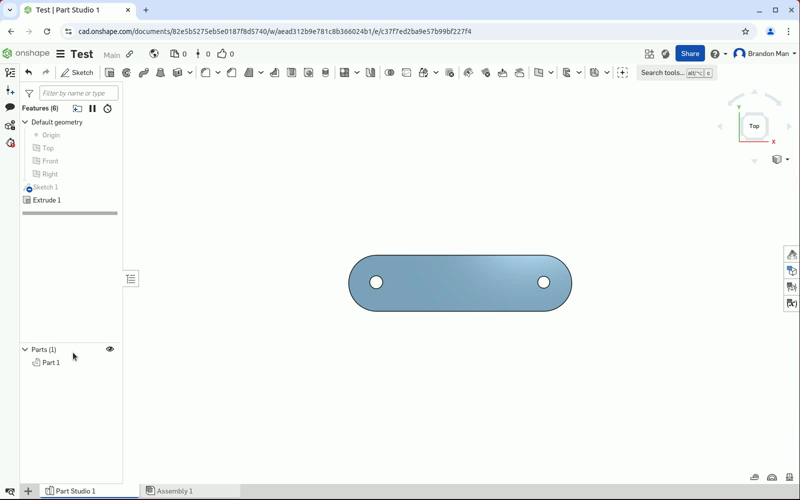
key(y)
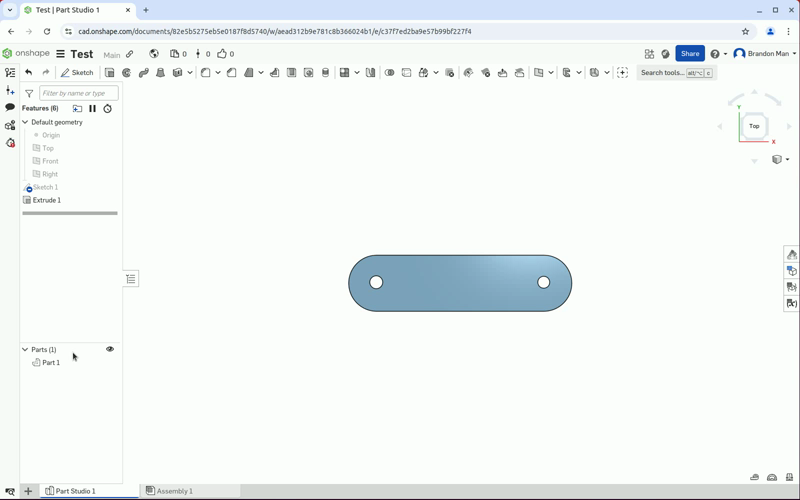
key(shift+p)
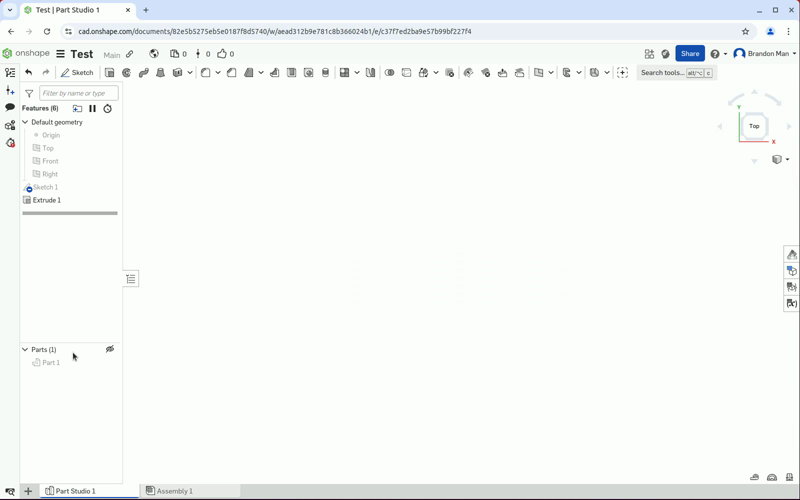
key(space)
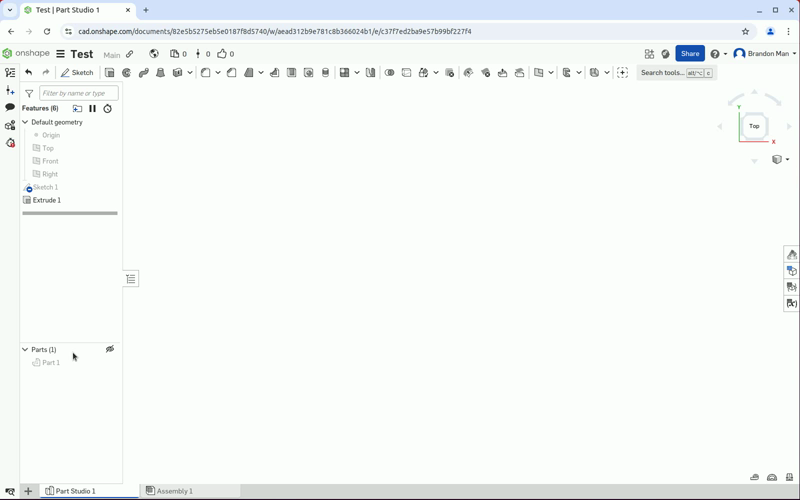
key_down(shift)
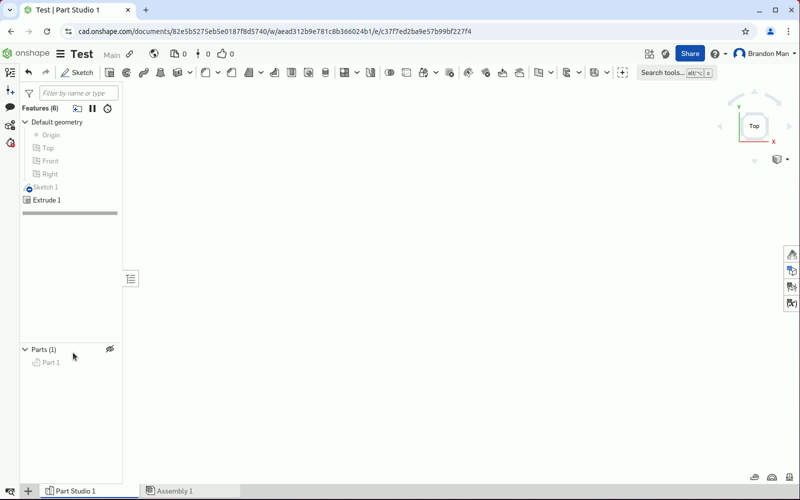
key(up)
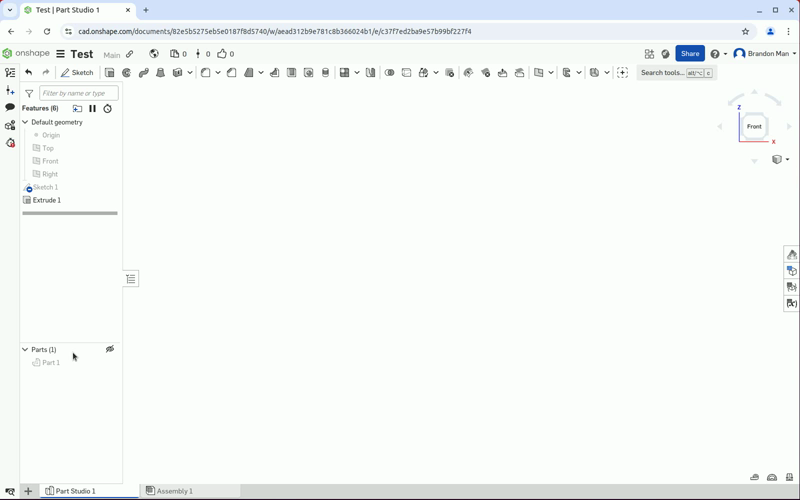
key_up(shift)
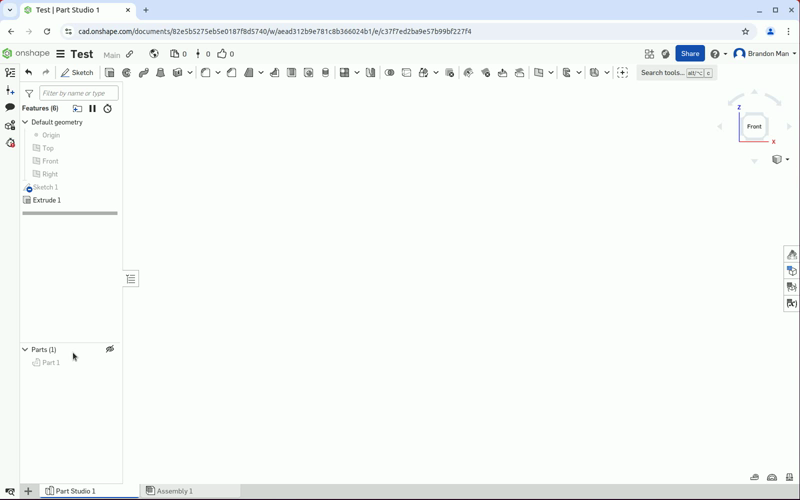
key(space)
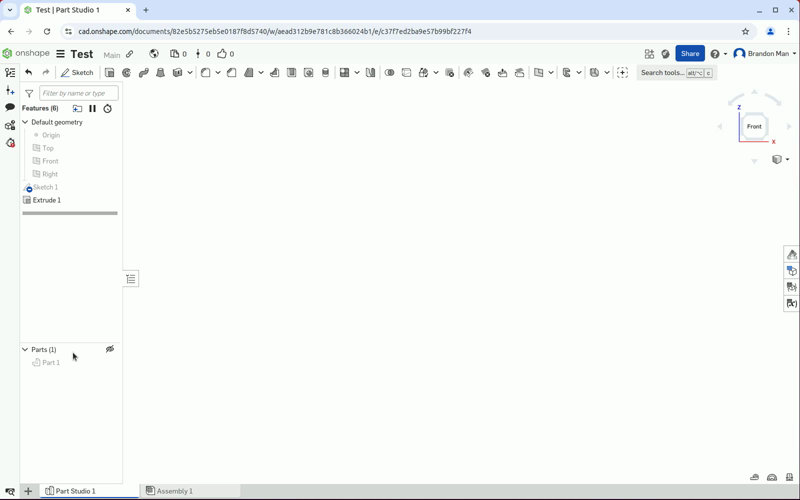
key_down(shift)
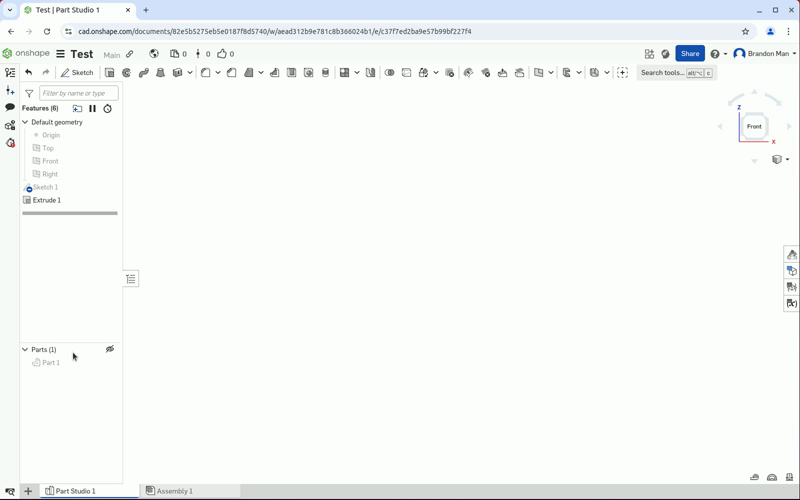
key(left)
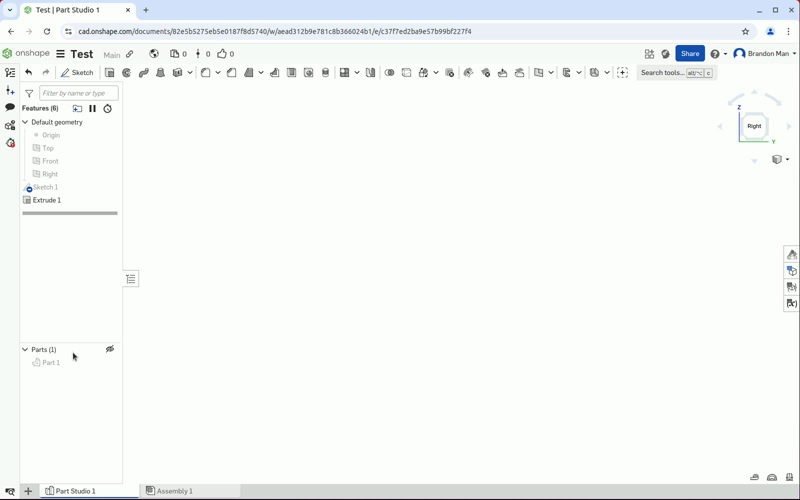
key_up(shift)
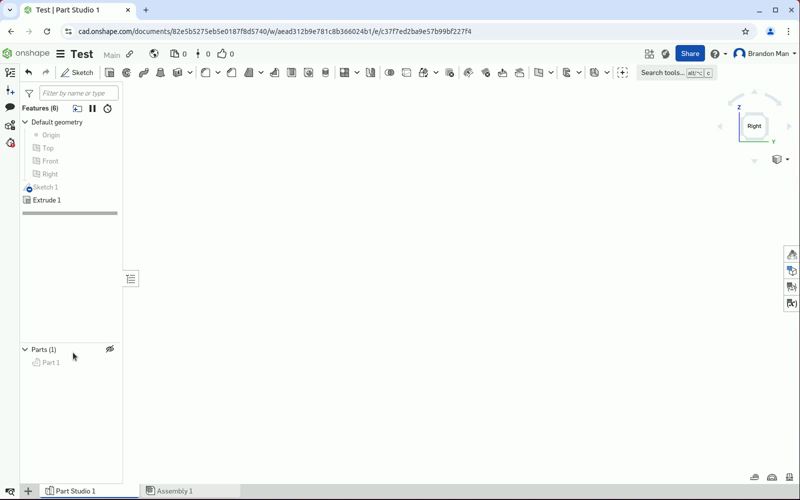
mouse_move(73, 352)
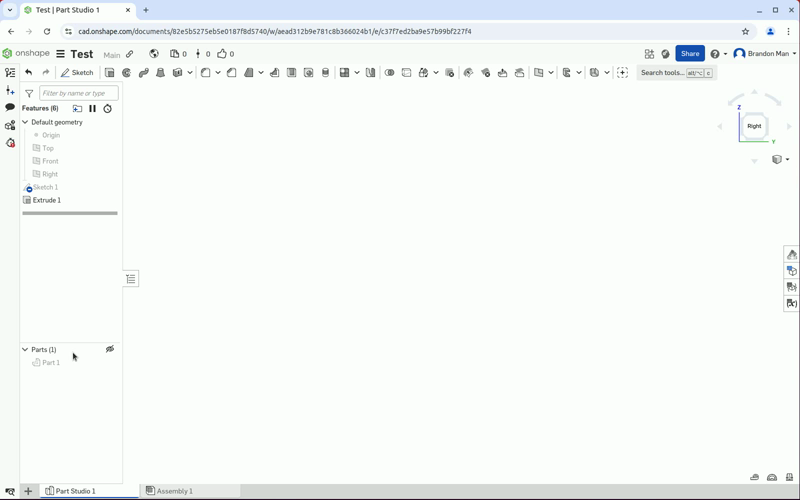
key(shift+y)
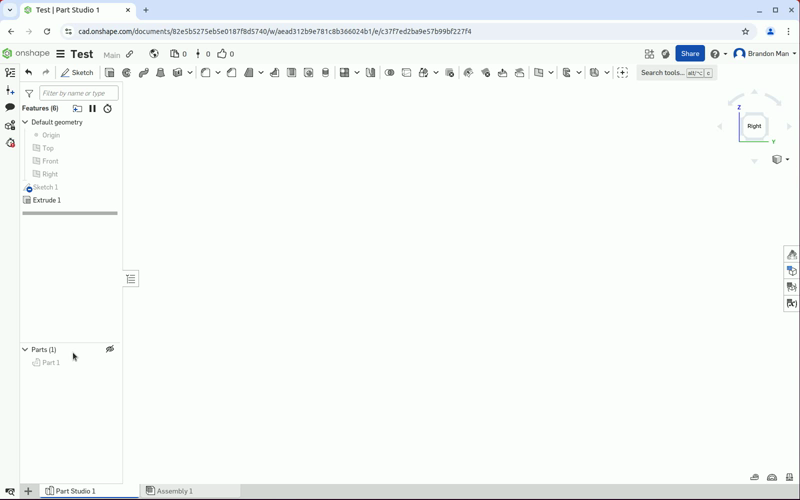
key(shift+s)
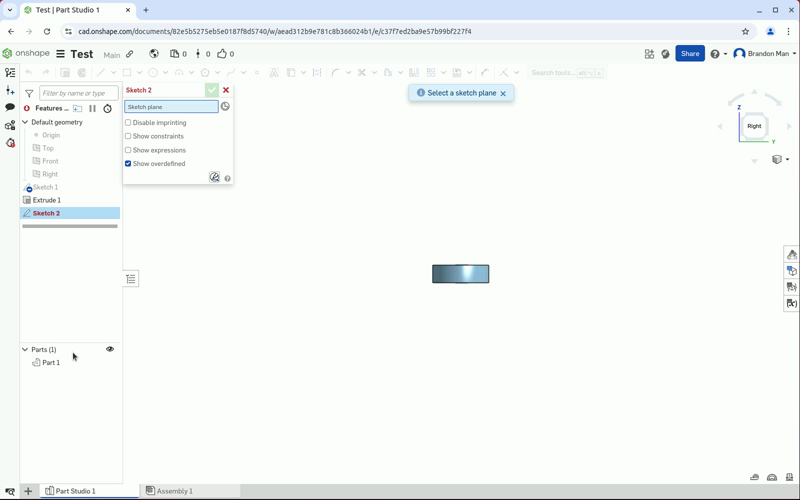
mouse_move(73, 176)
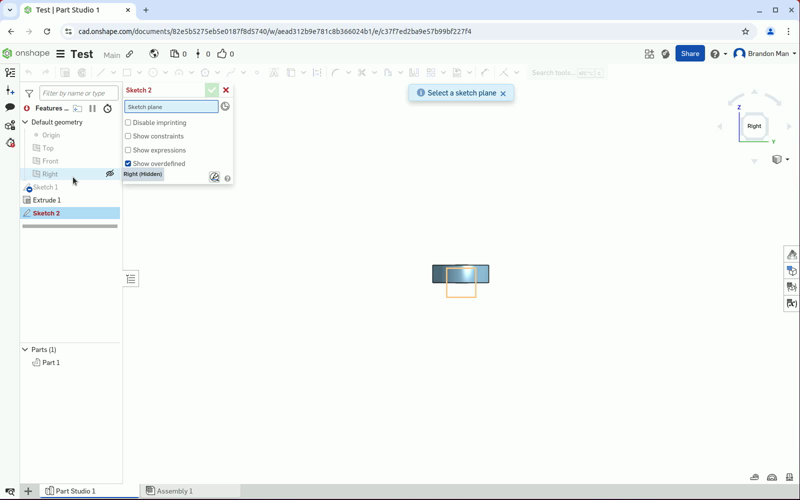
click(73, 176)
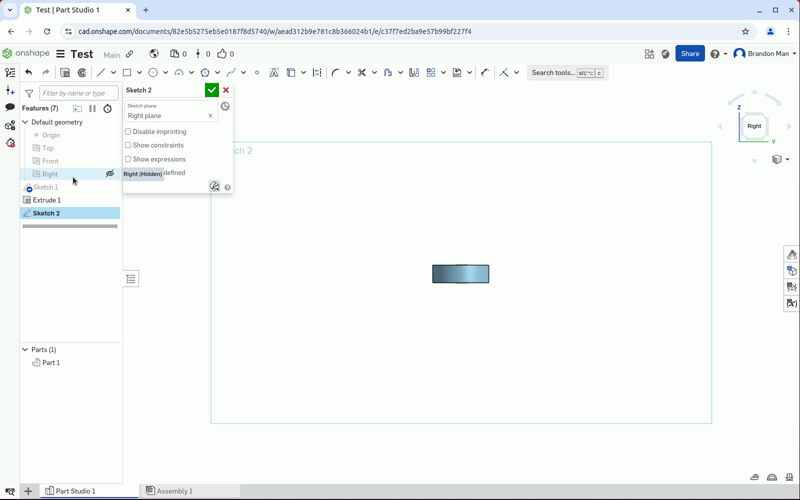
mouse_move(73, 352)
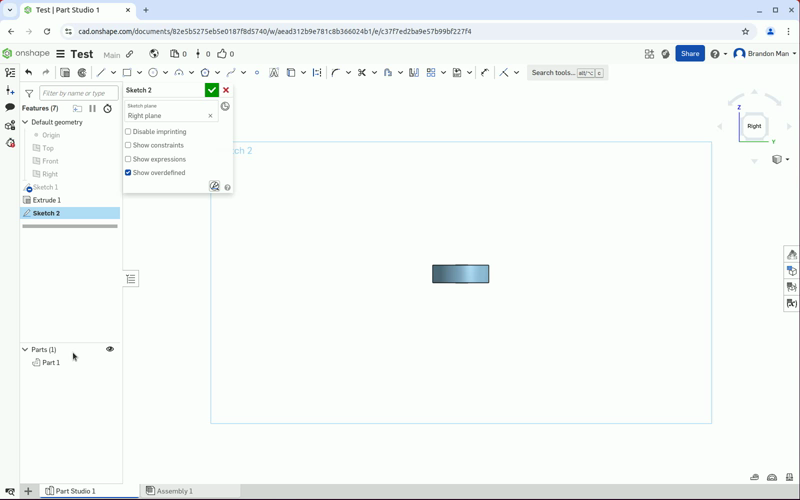
key(y)
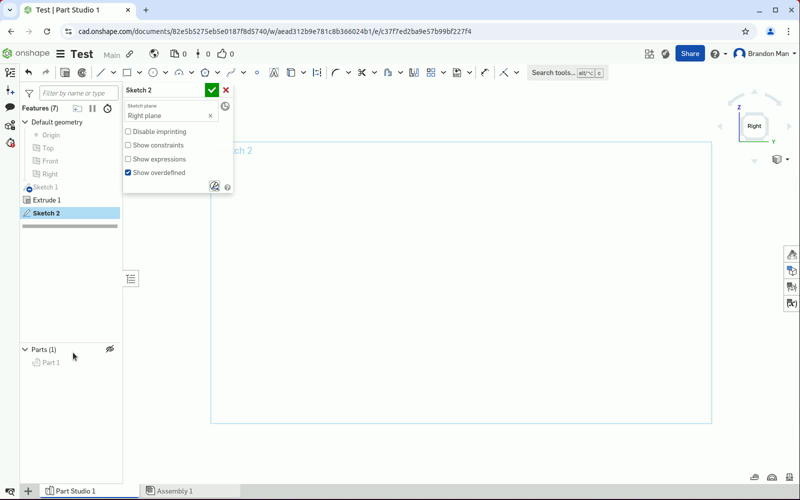
key(l)
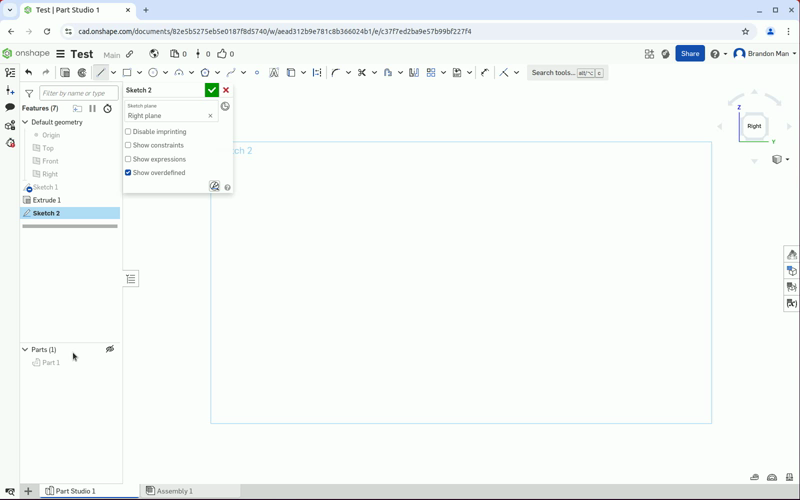
key_down(shift)
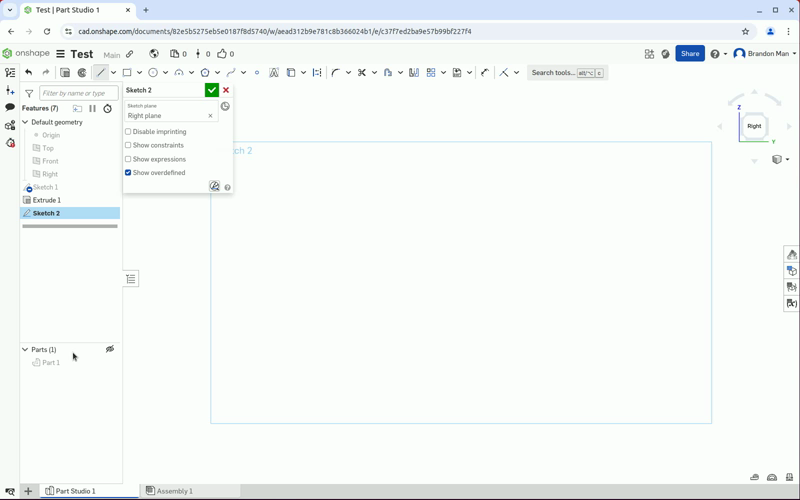
mouse_move(449, 265)
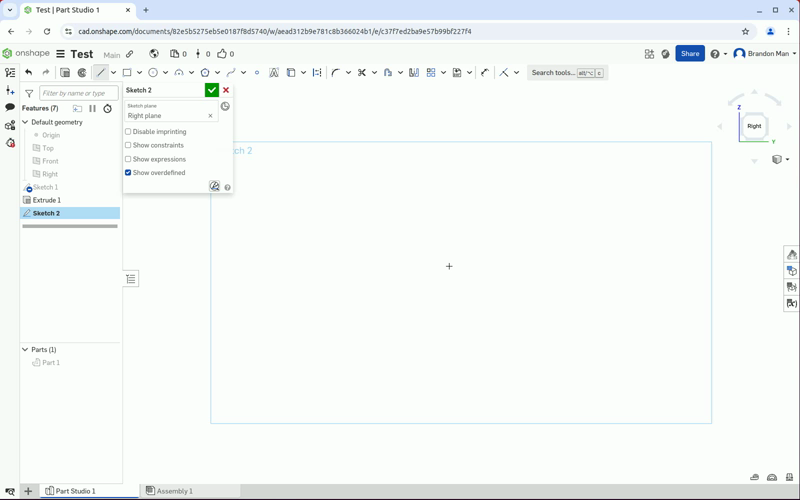
click(449, 265)
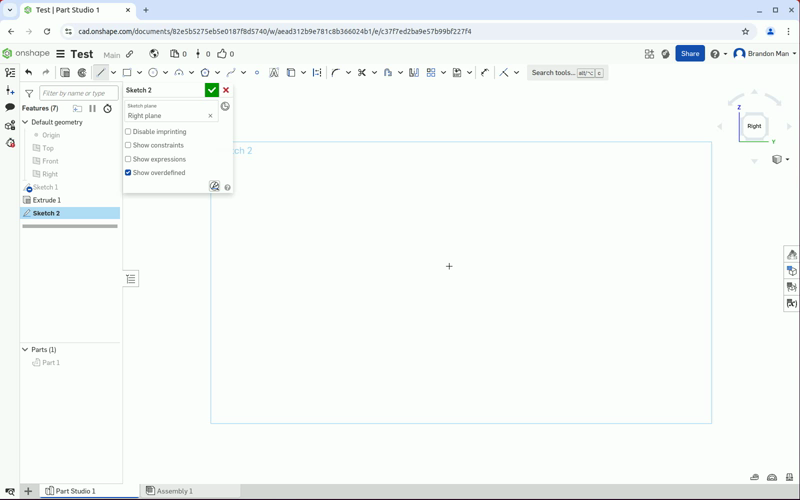
key_up(shift)
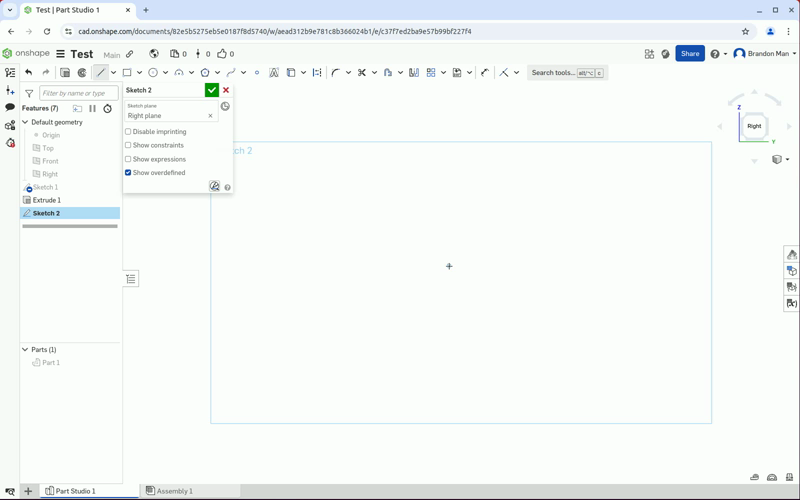
key_down(shift)
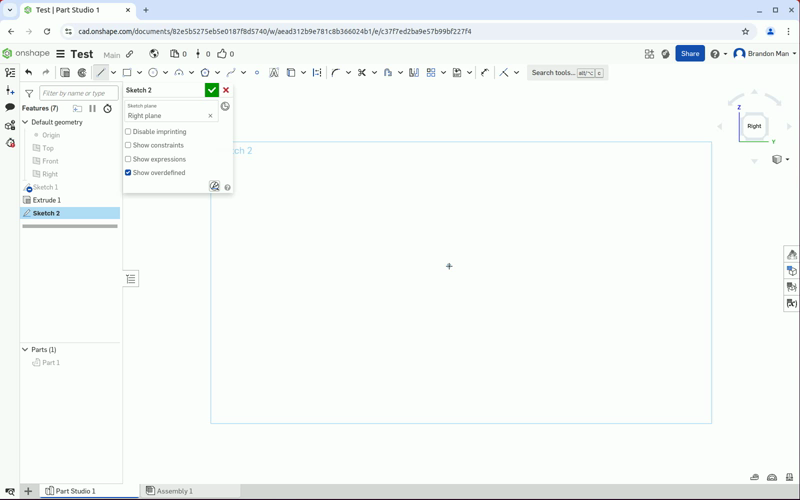
mouse_move(479, 265)
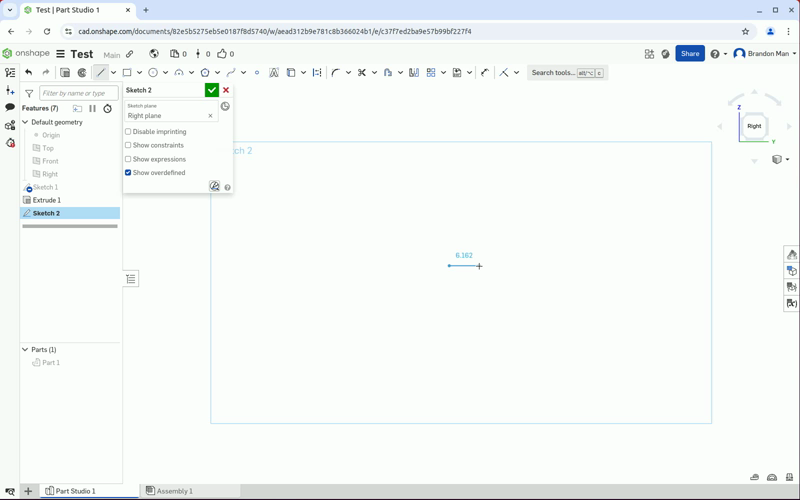
mouse_move(461, 265)
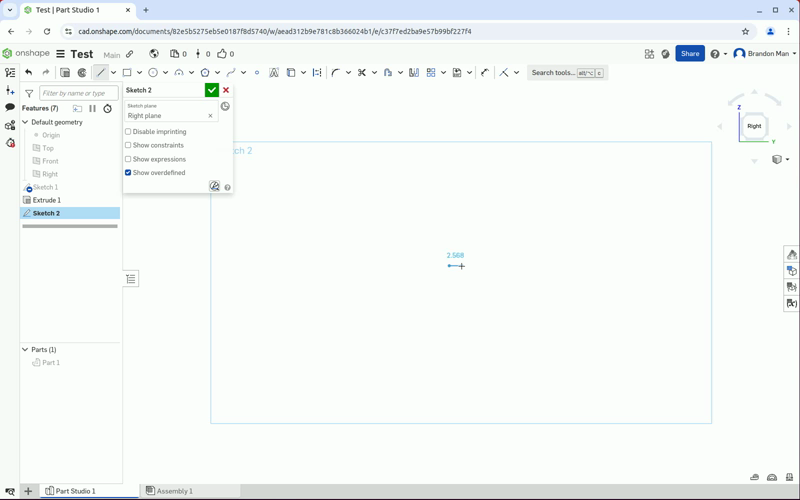
click(461, 265)
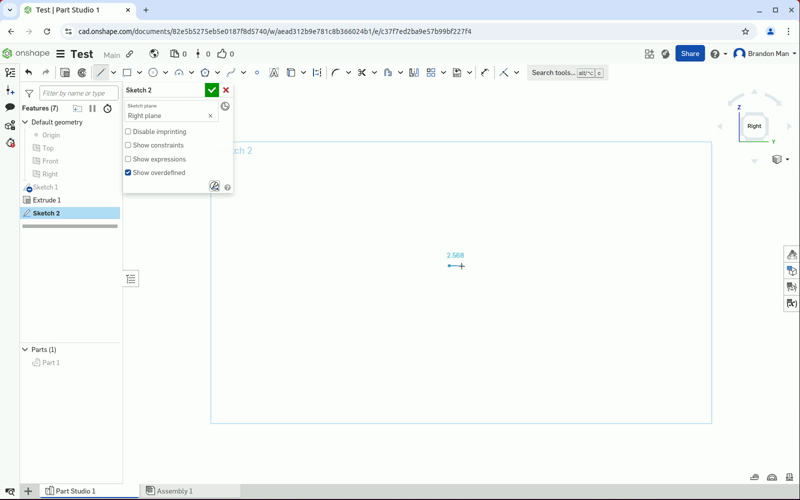
key_up(shift)
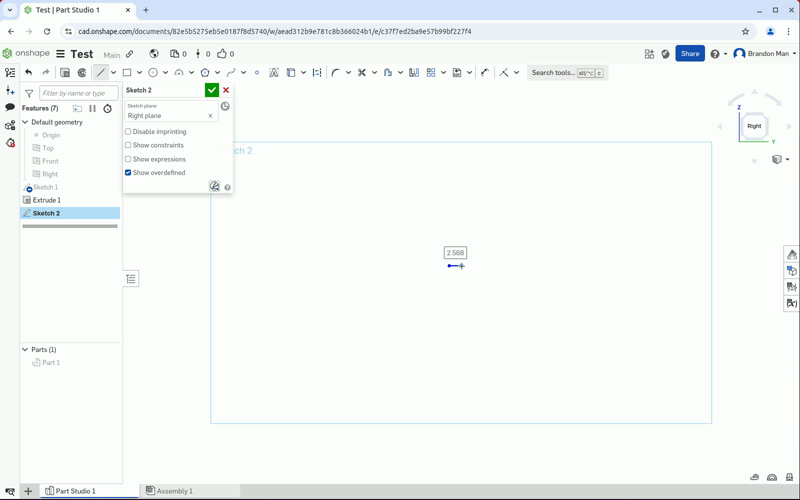
key_down(shift)
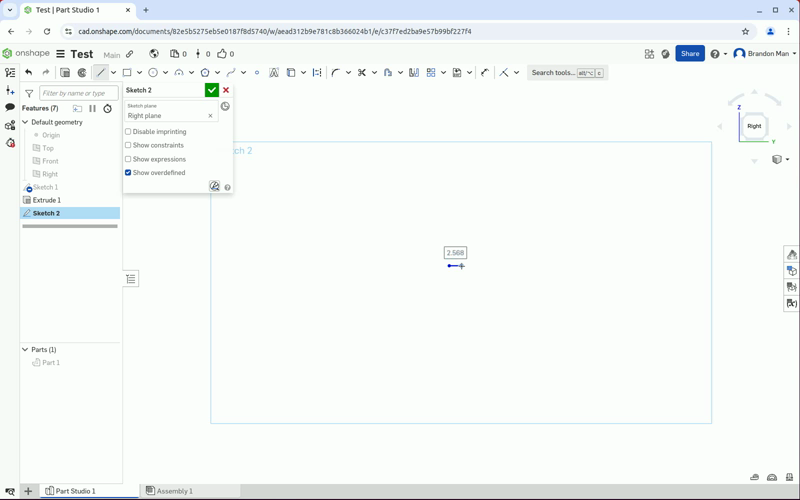
mouse_move(491, 265)
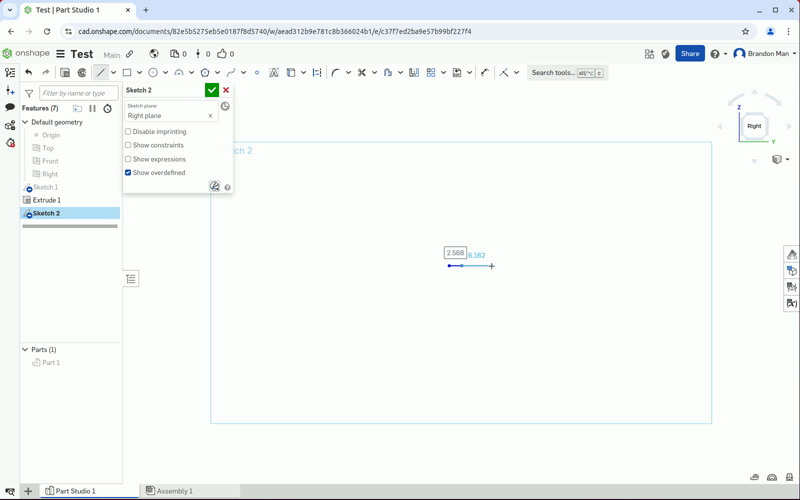
mouse_move(474, 265)
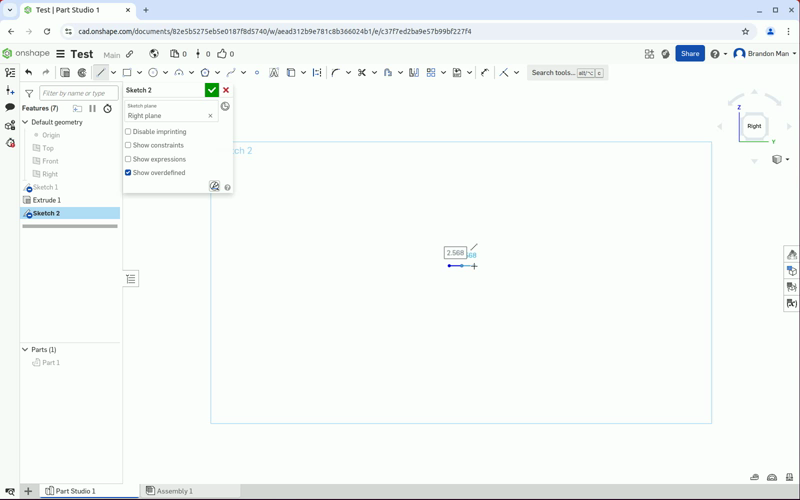
click(474, 265)
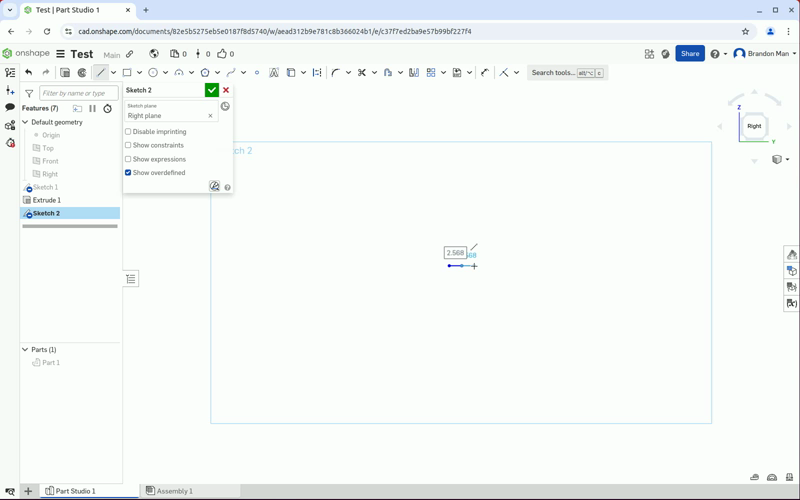
key_up(shift)
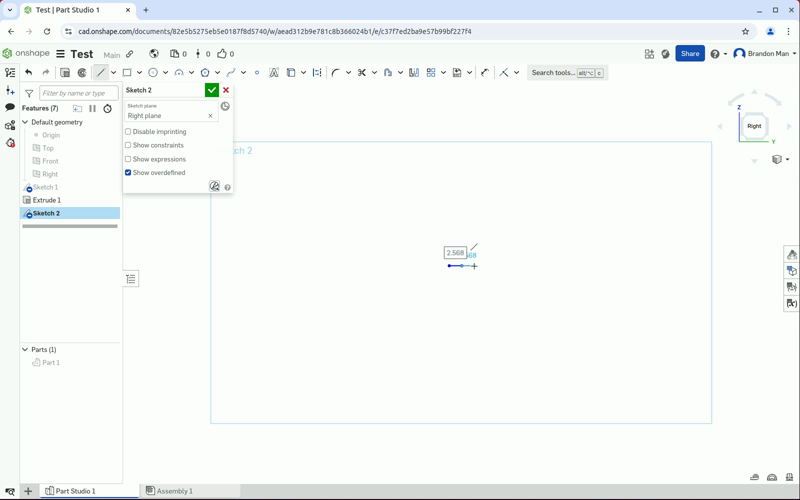
key_down(shift)
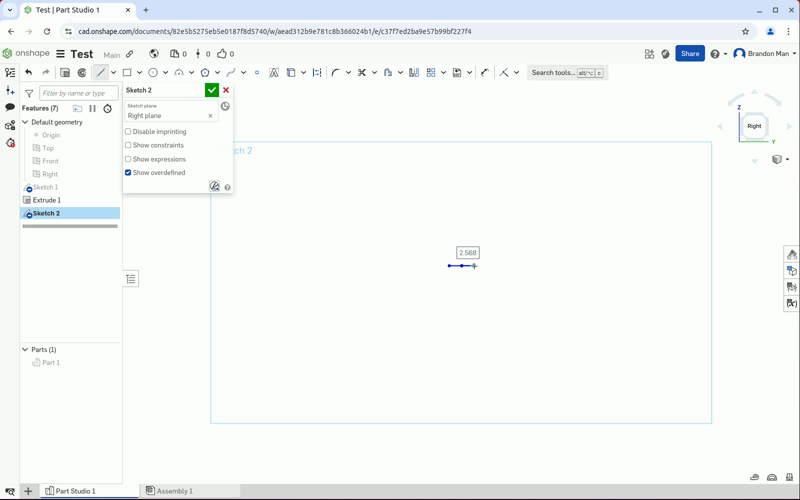
mouse_move(504, 265)
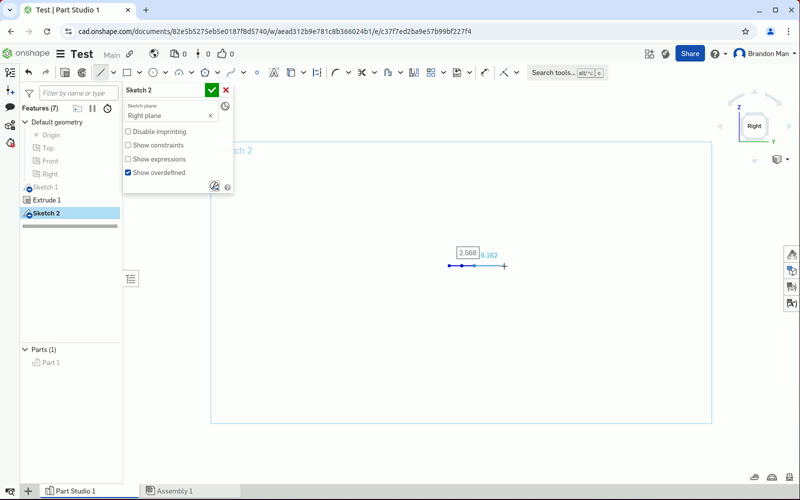
mouse_move(474, 238)
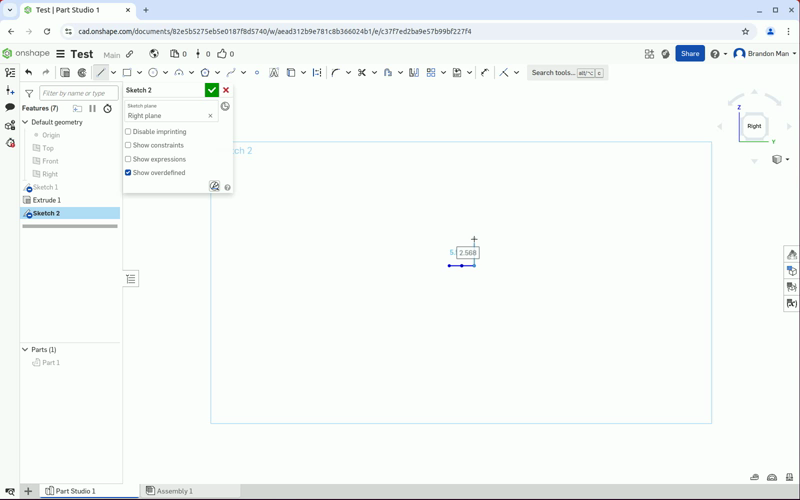
click(474, 238)
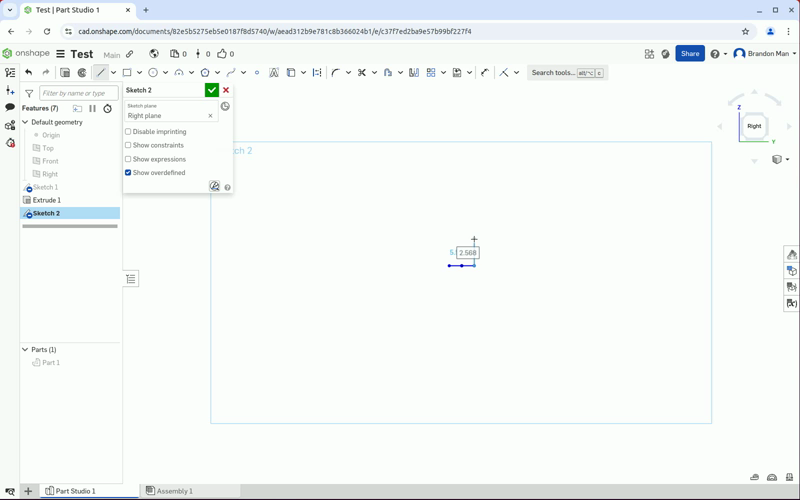
key_up(shift)
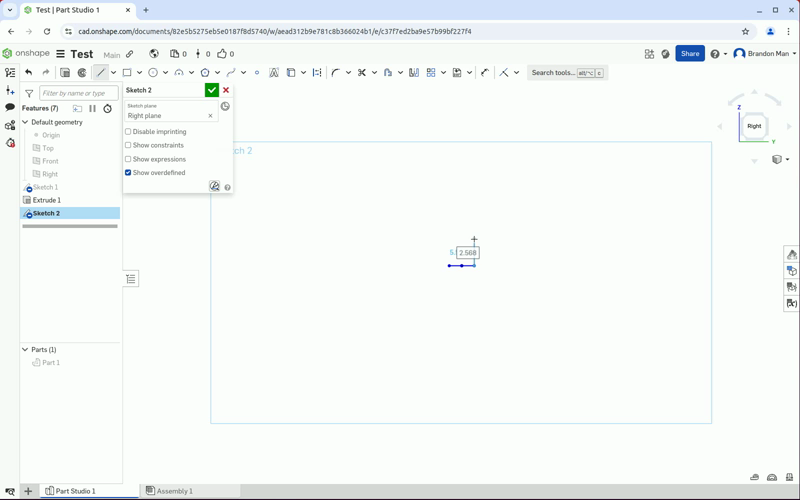
key(esc)
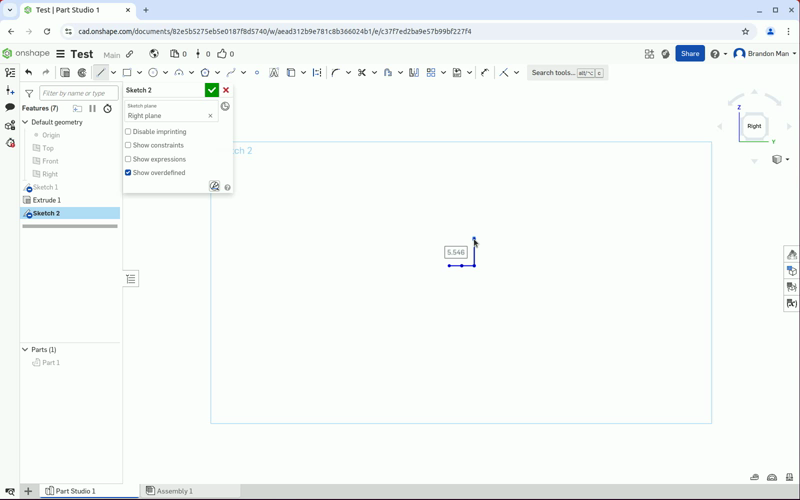
key(a)
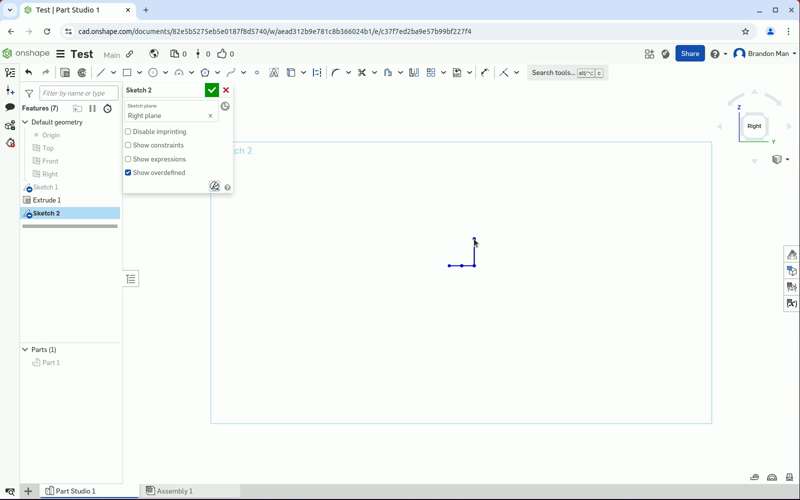
mouse_move(474, 238)
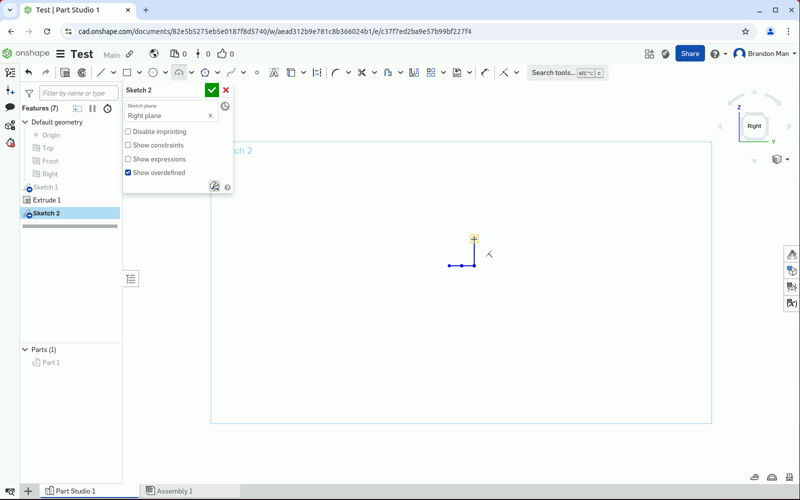
click(474, 238)
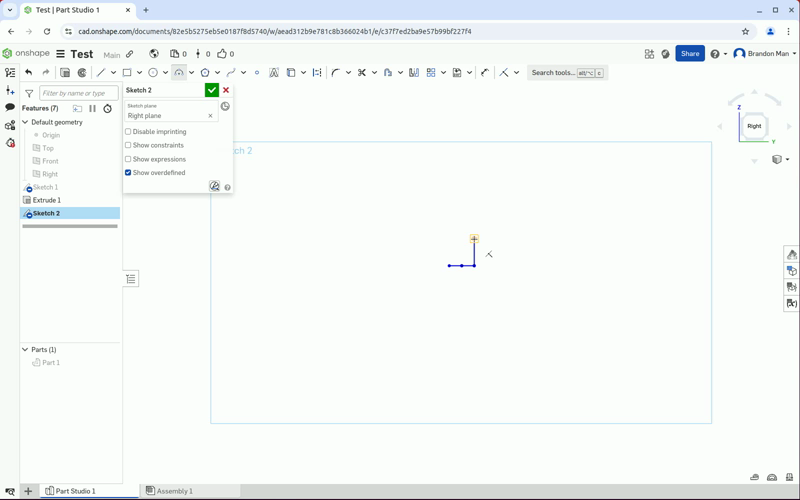
key_down(shift)
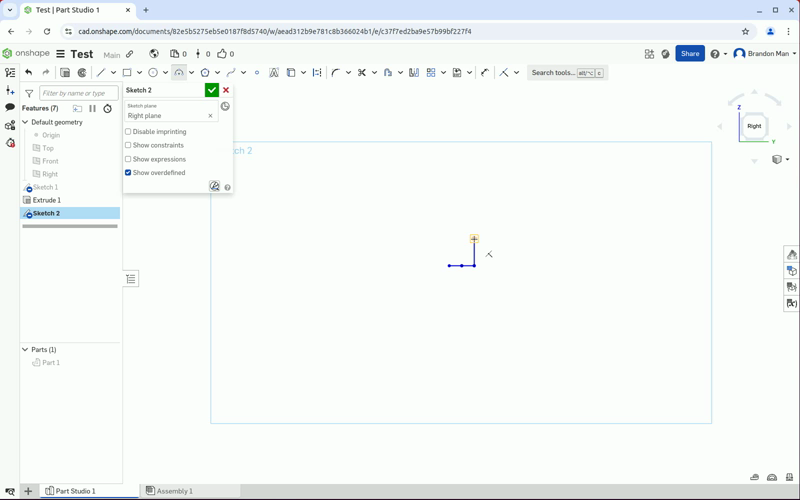
mouse_move(449, 238)
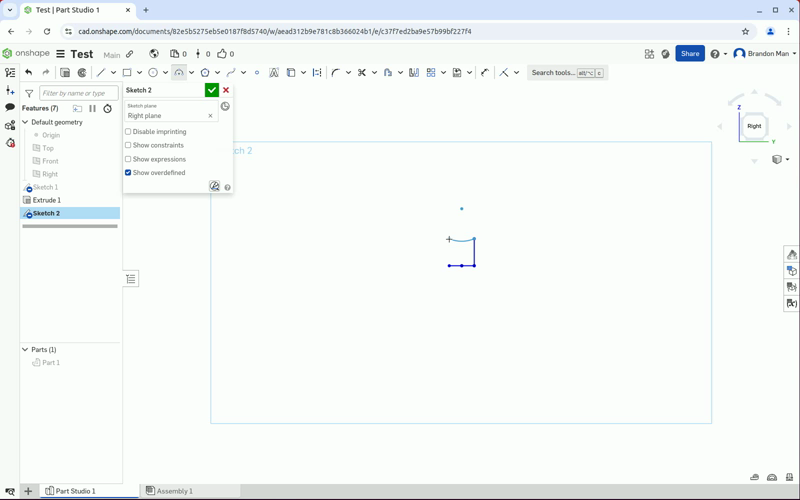
click(449, 238)
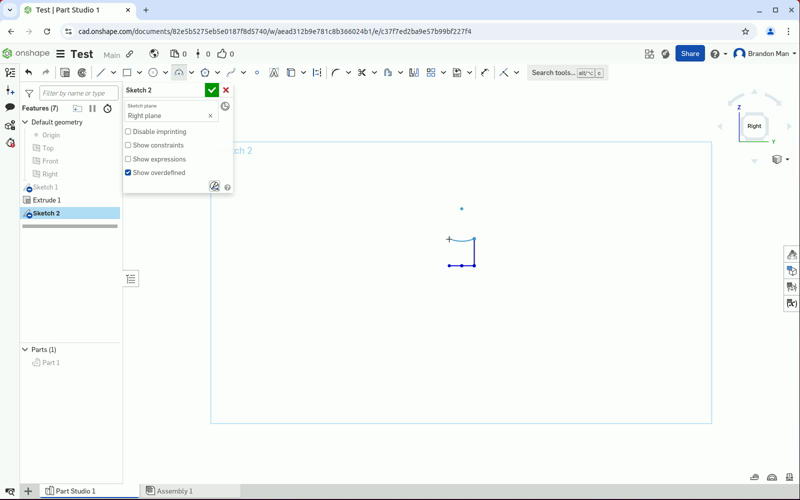
mouse_move(461, 225)
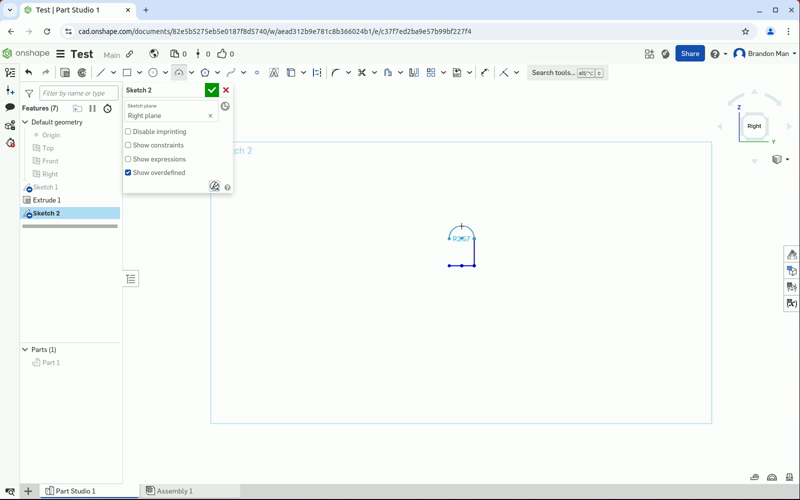
click(461, 225)
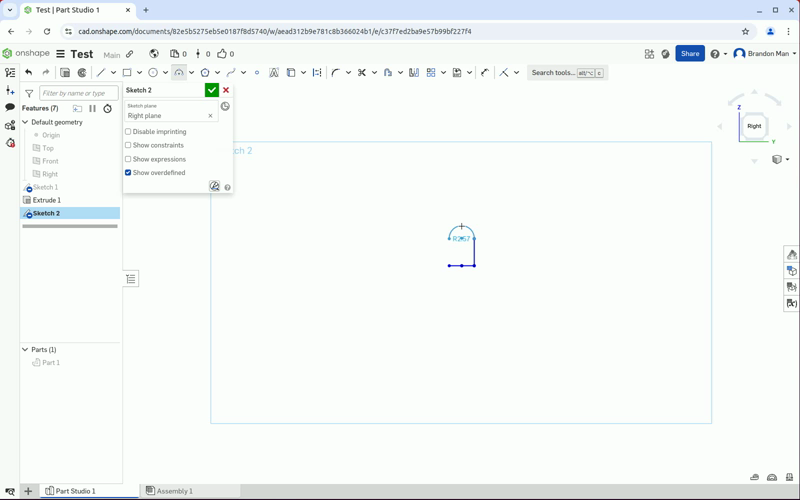
key_up(shift)
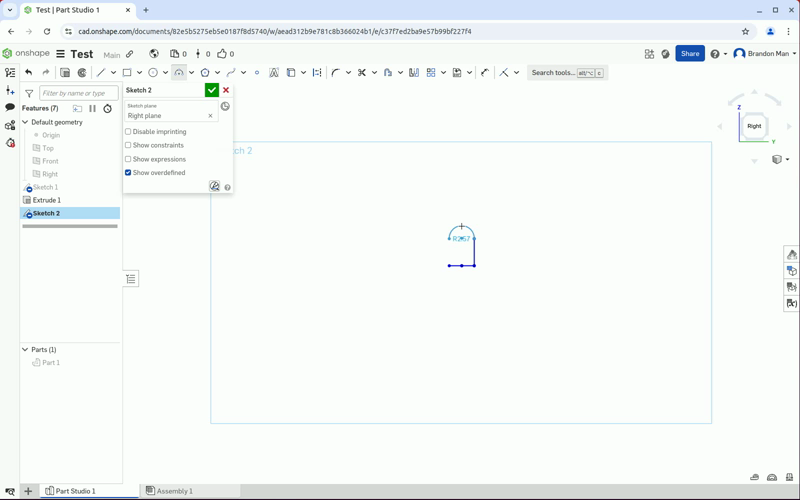
key(esc)
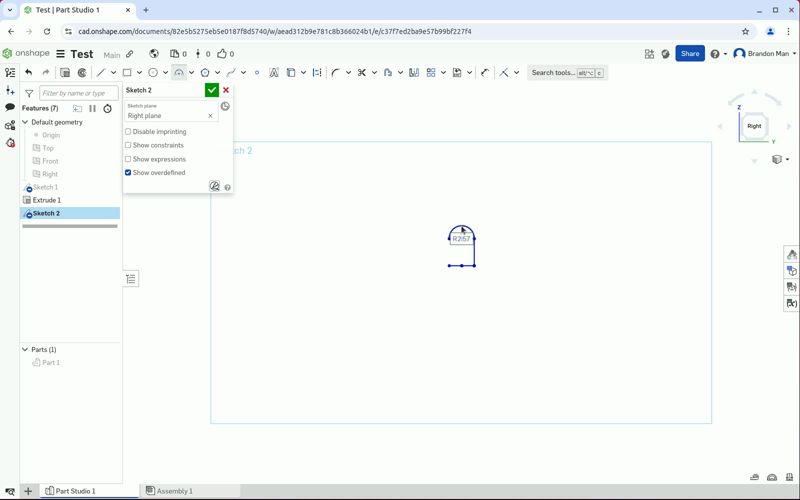
key(l)
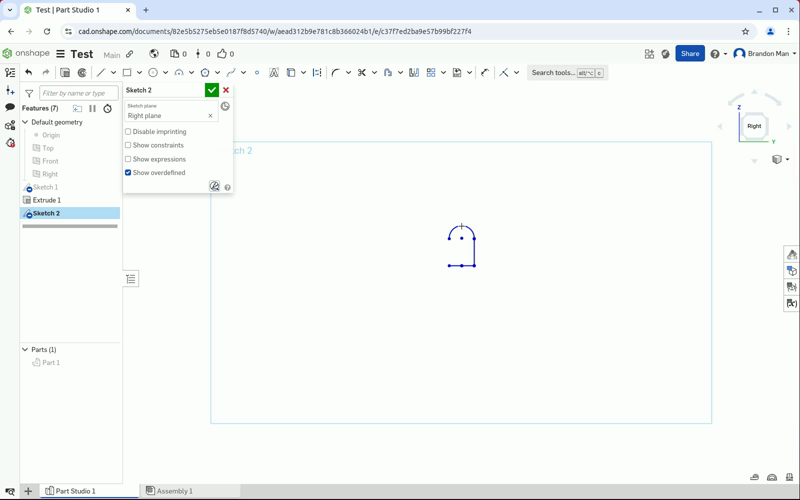
mouse_move(449, 238)
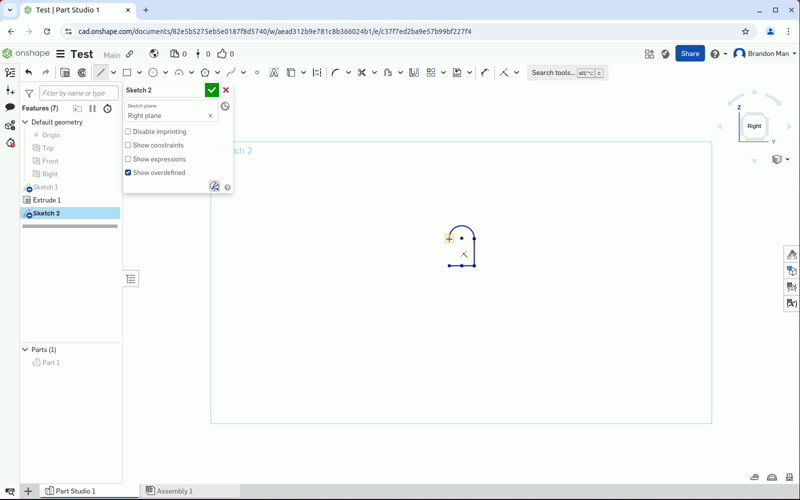
click(449, 238)
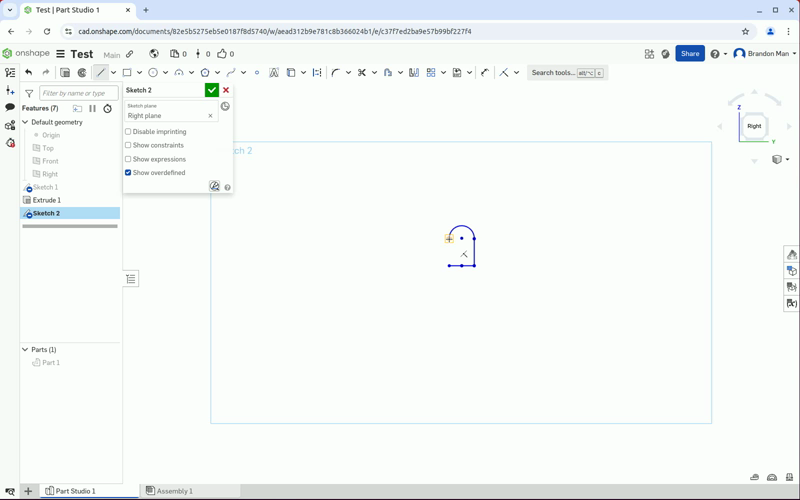
mouse_move(479, 238)
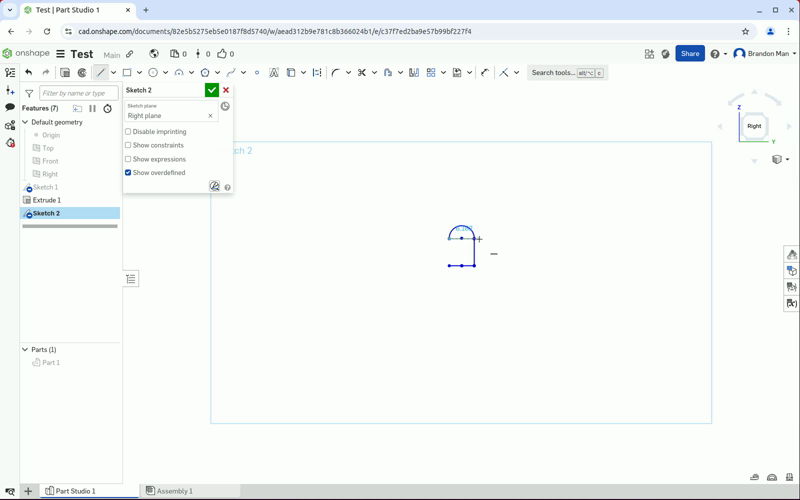
key_down(shift)
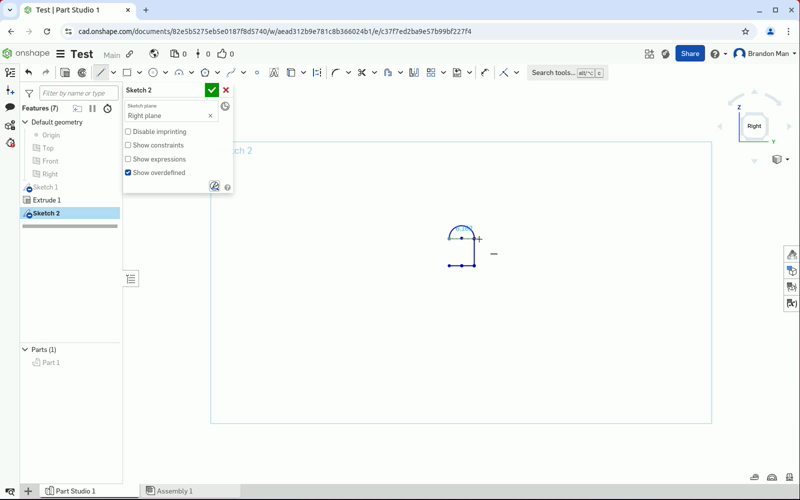
mouse_move(449, 265)
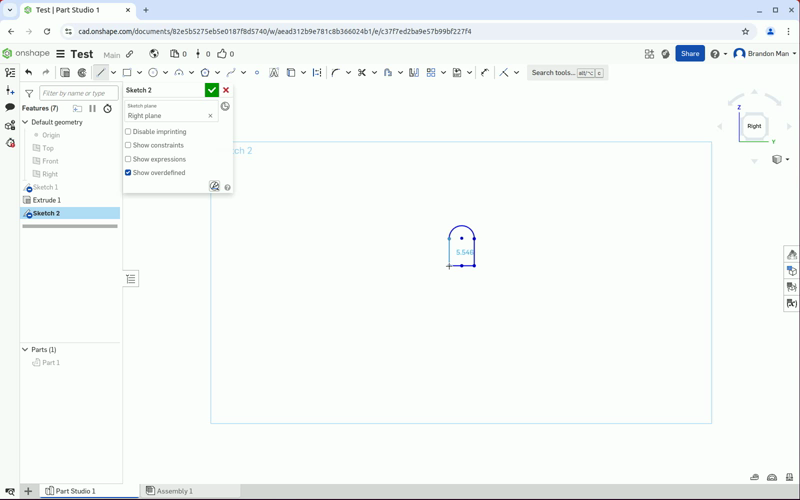
key_up(shift)
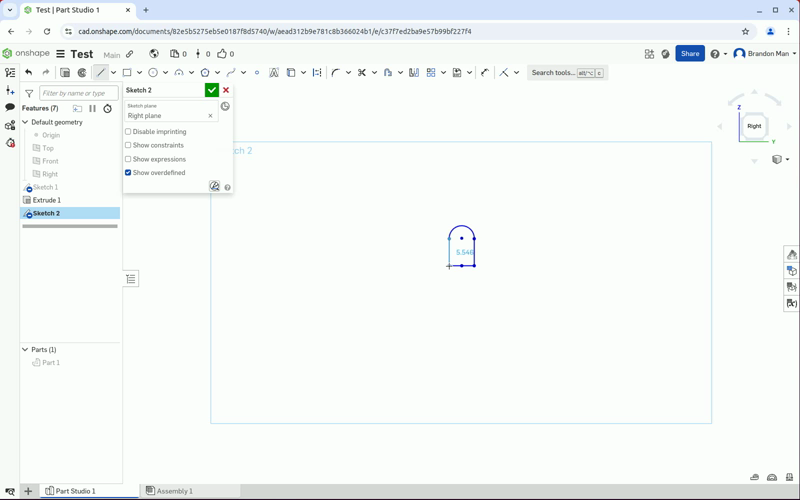
click(449, 265)
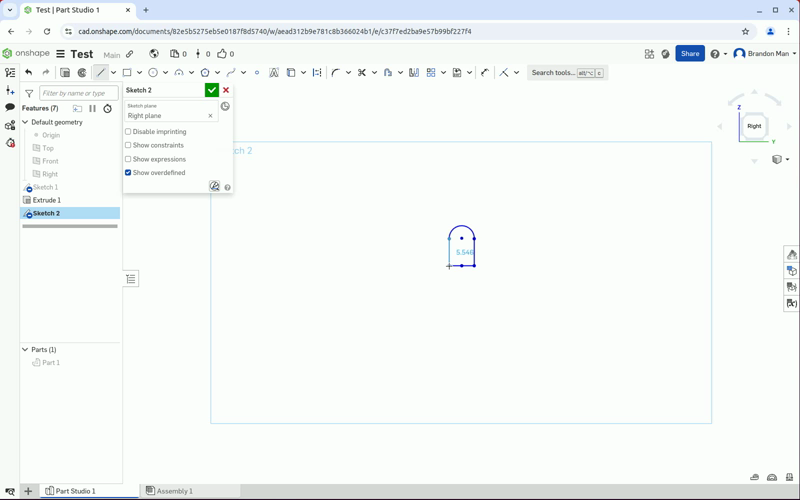
key(esc)
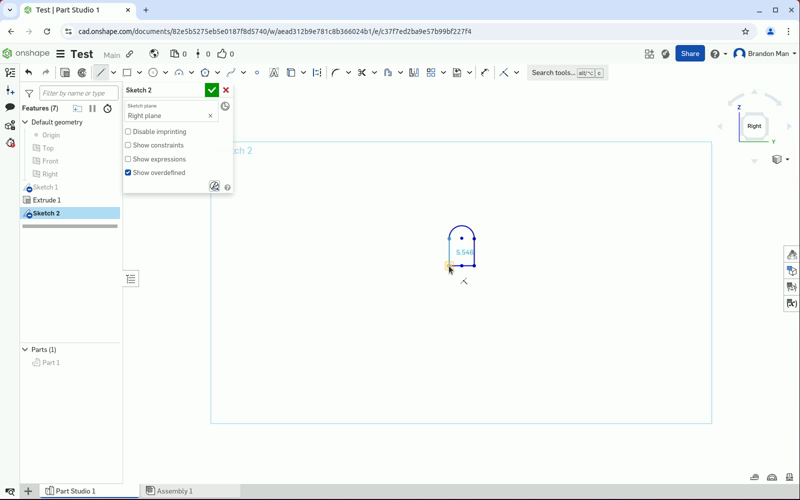
key(c)
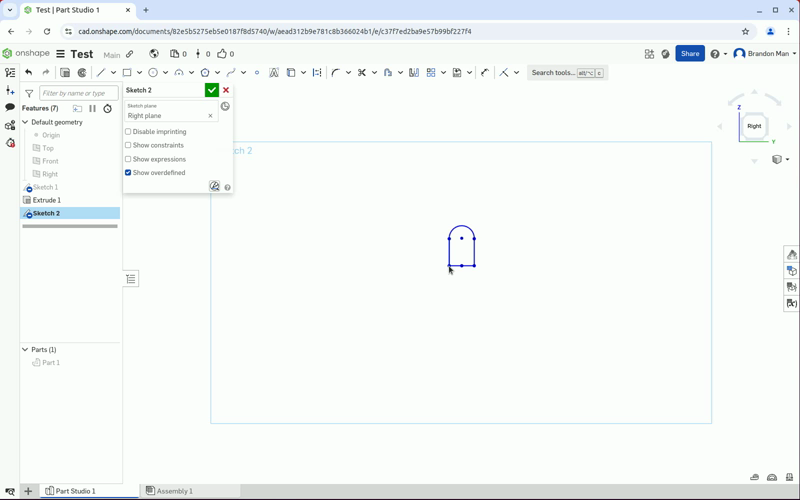
key_down(shift)
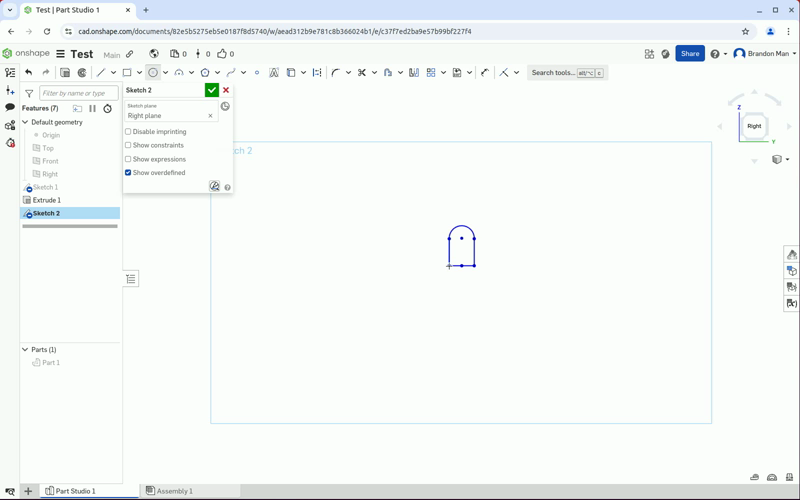
mouse_move(461, 238)
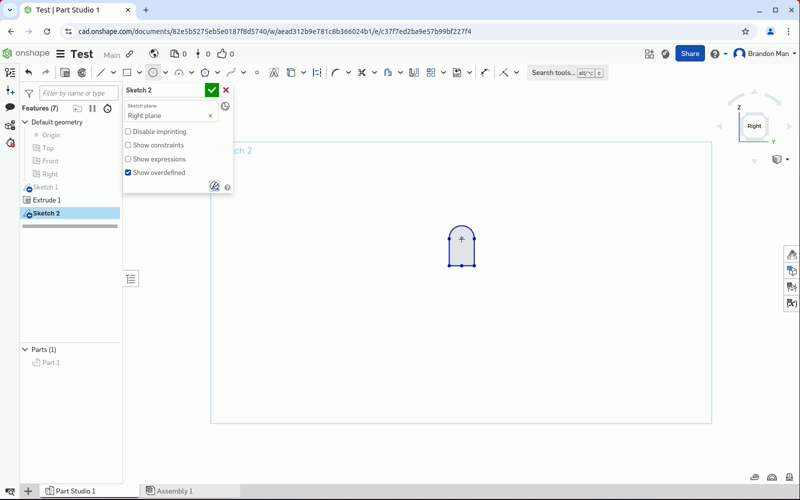
click(461, 238)
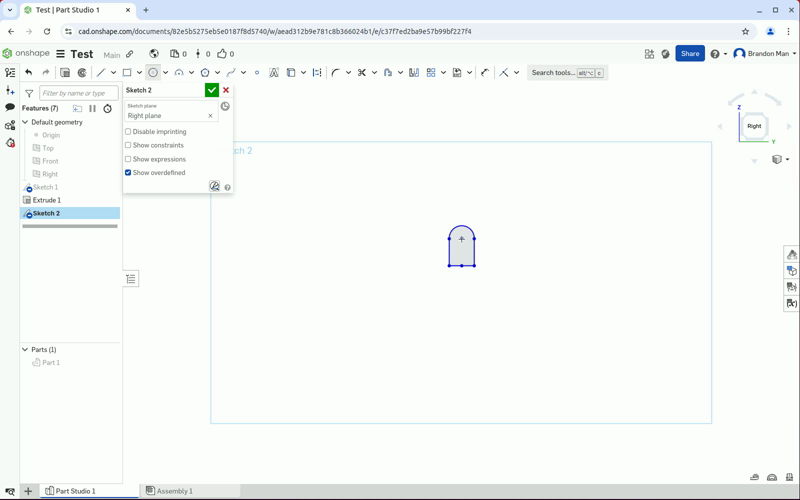
key_up(shift)
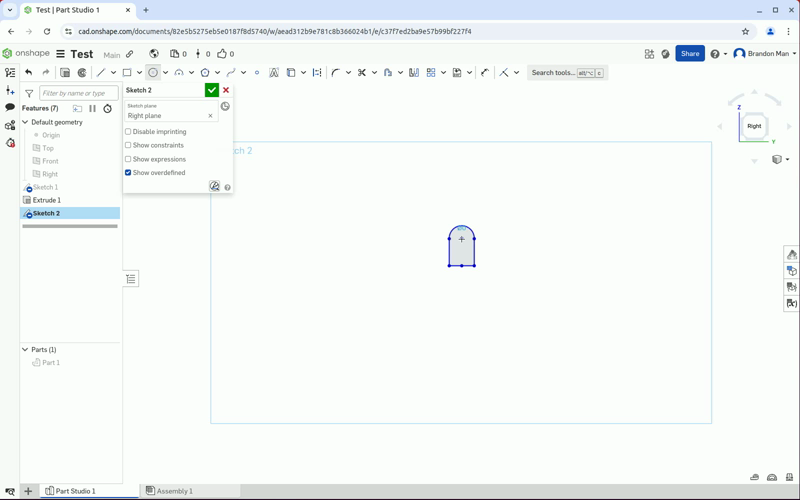
mouse_move(464, 238)
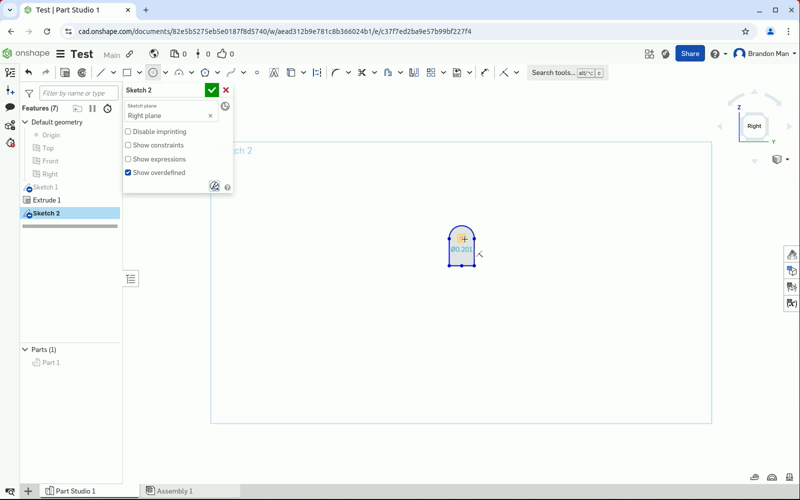
scroll(6)
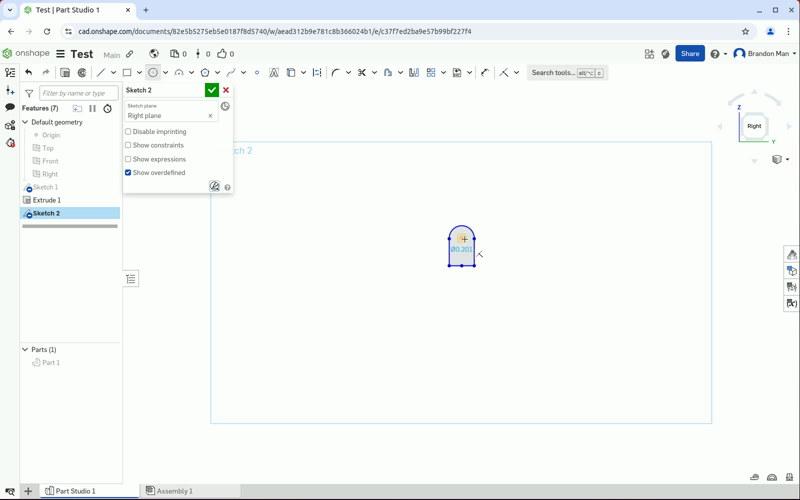
scroll(6)
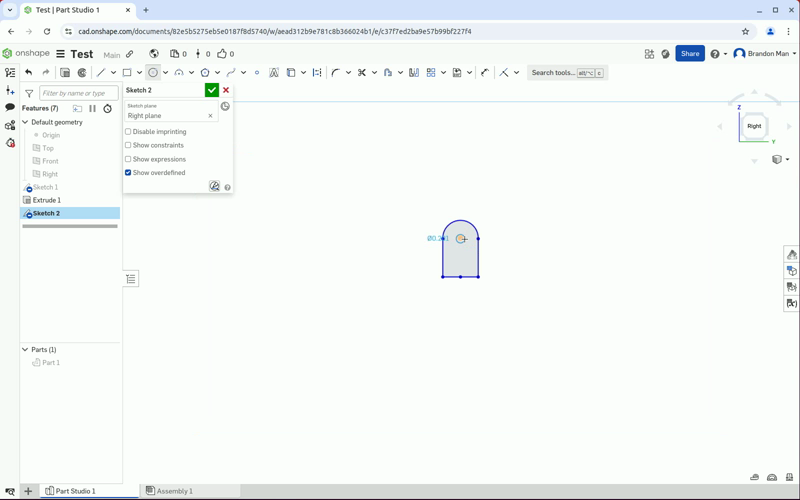
scroll(6)
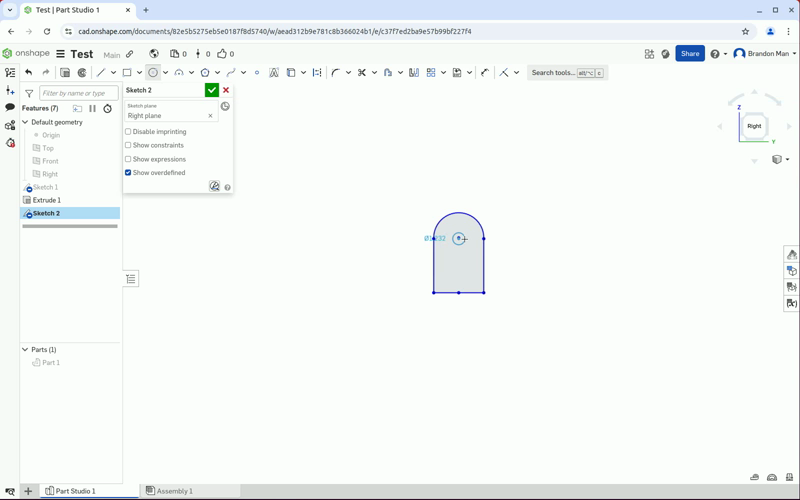
scroll(6)
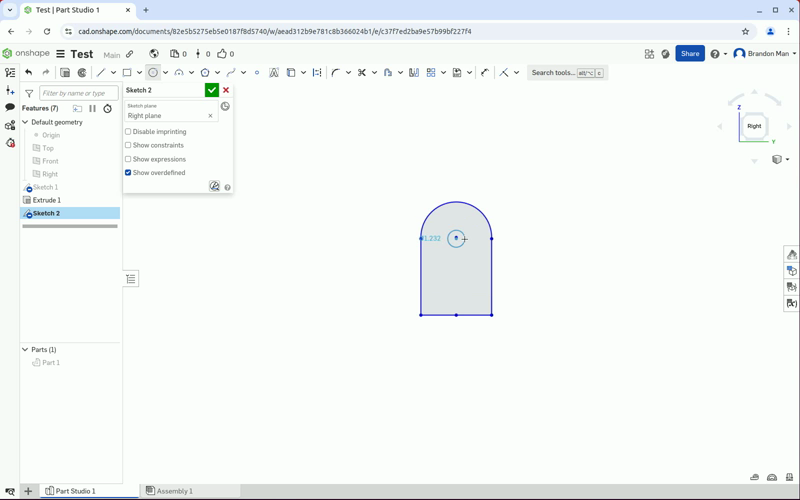
scroll(6)
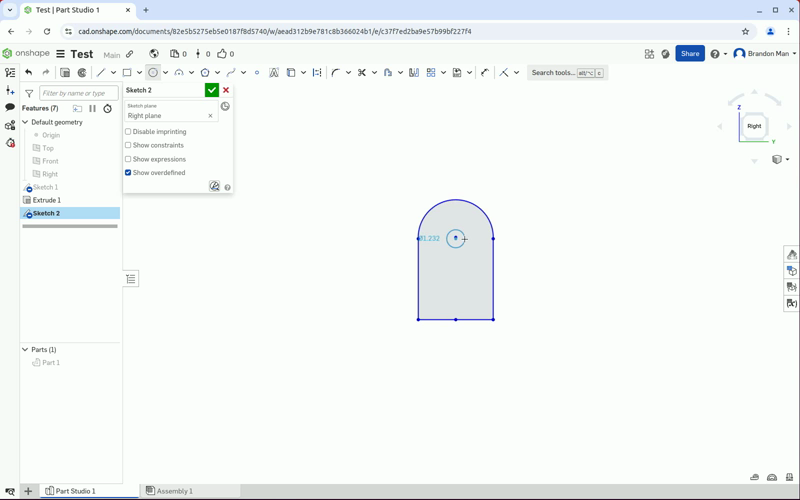
scroll(6)
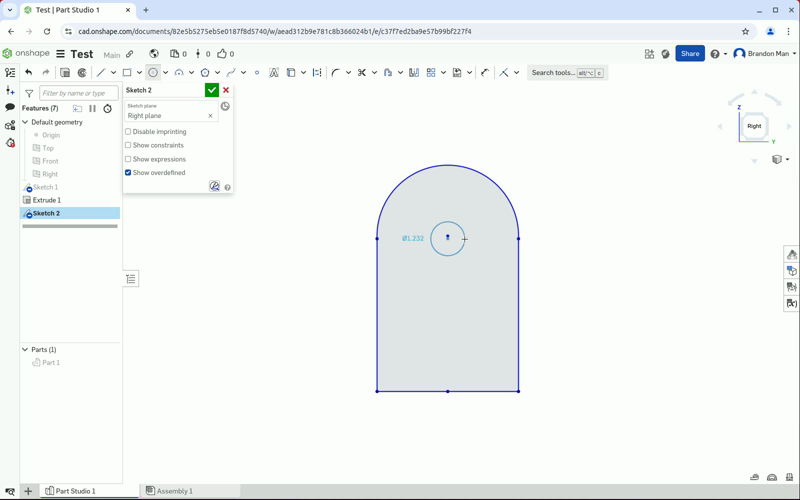
scroll(6)
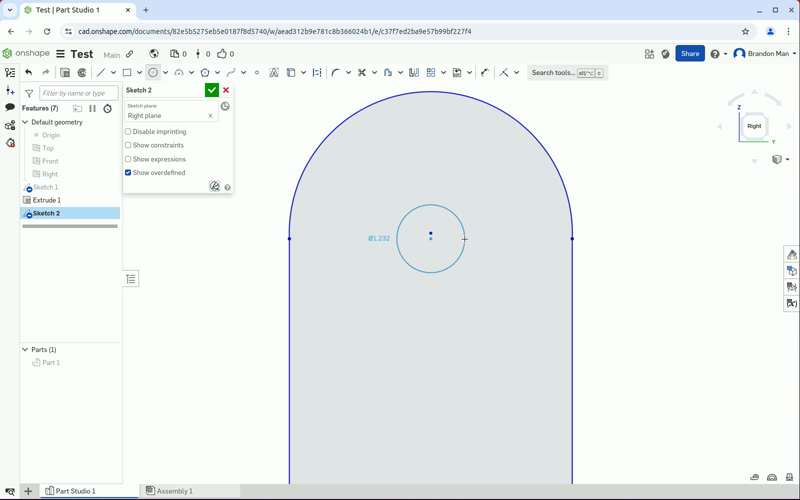
click(464, 238)
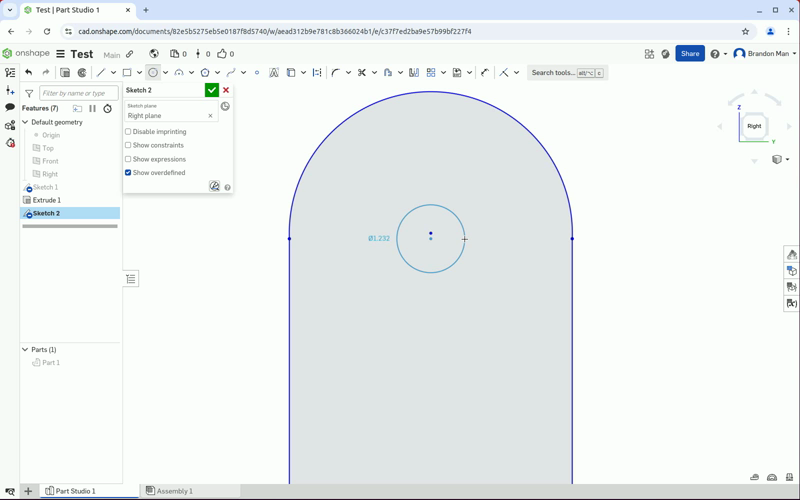
scroll(-6)
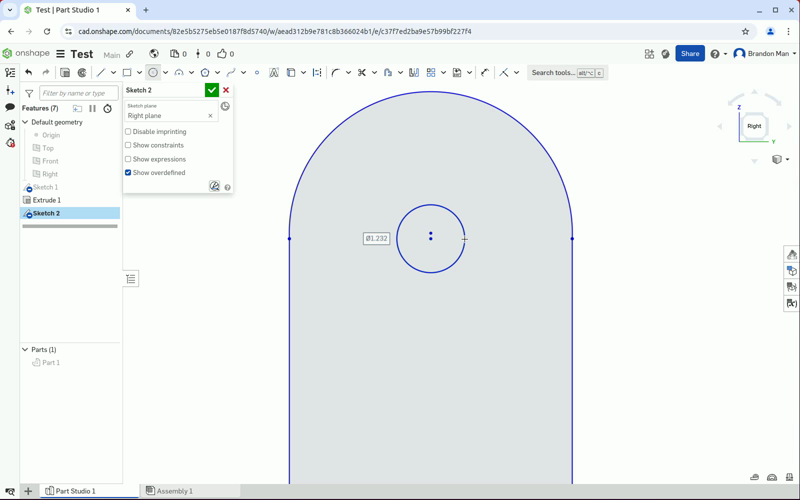
scroll(-6)
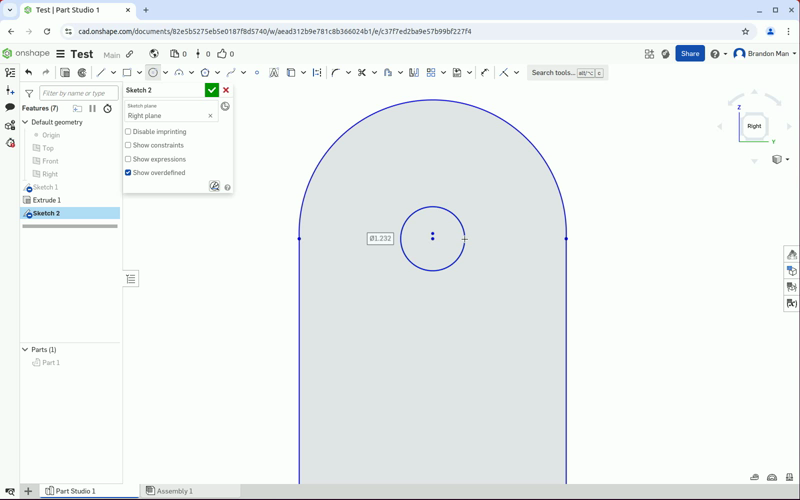
scroll(-6)
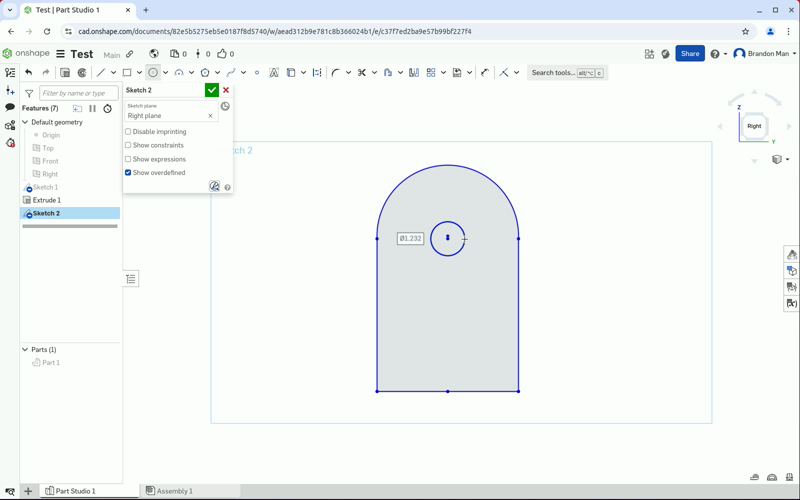
scroll(-6)
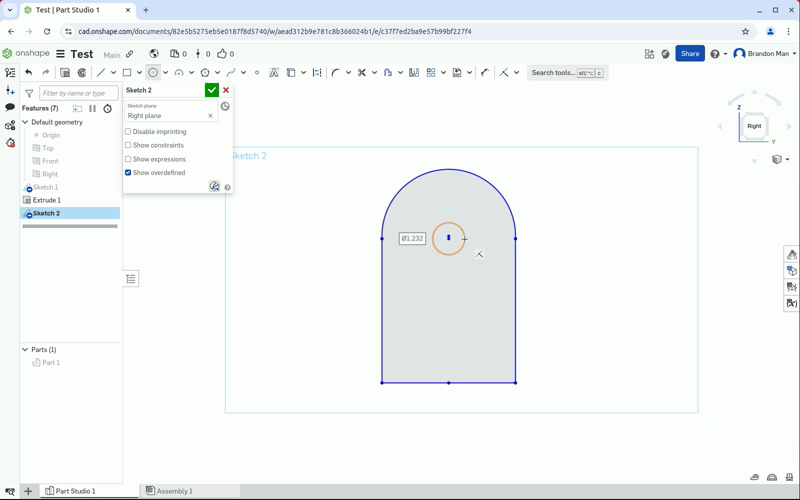
scroll(-6)
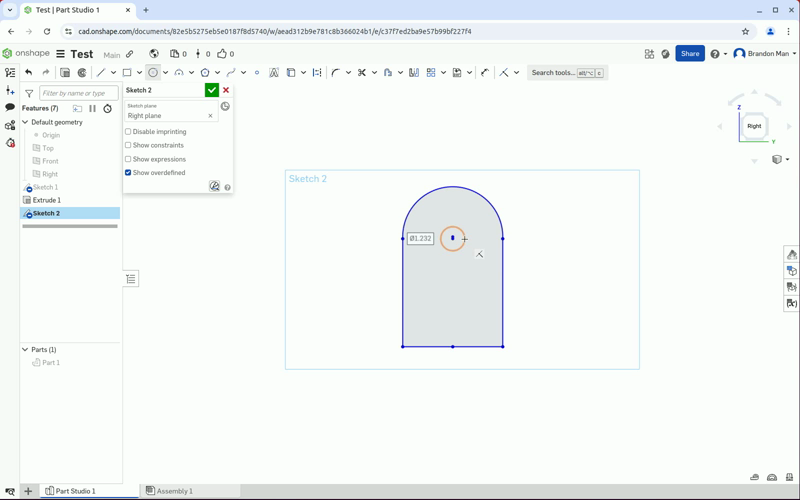
scroll(-6)
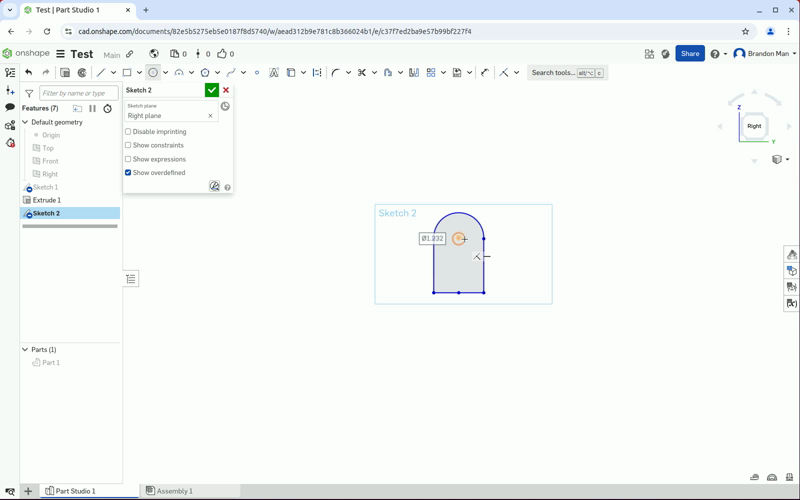
scroll(-6)
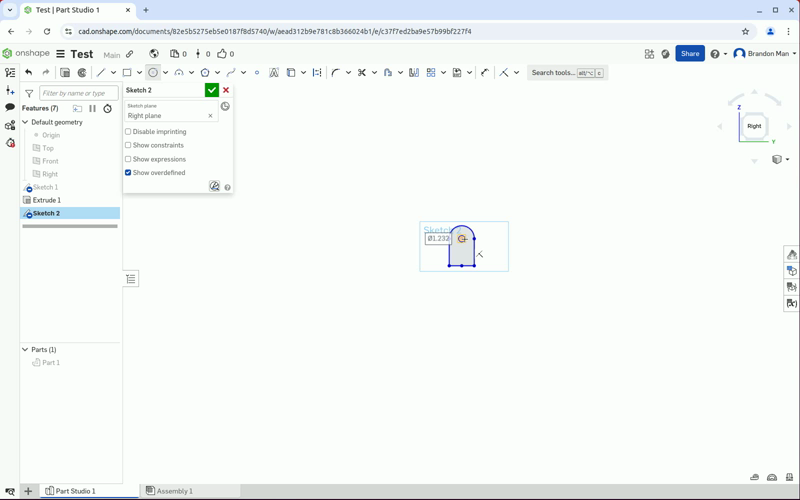
key(esc)
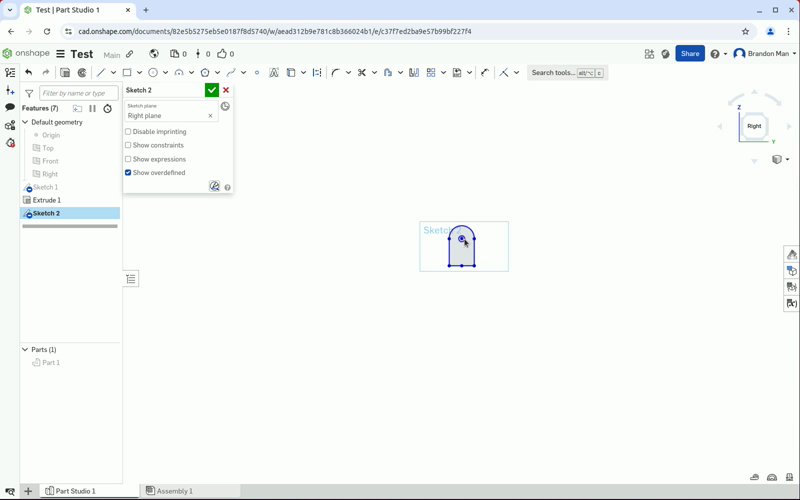
mouse_move(450, 243)
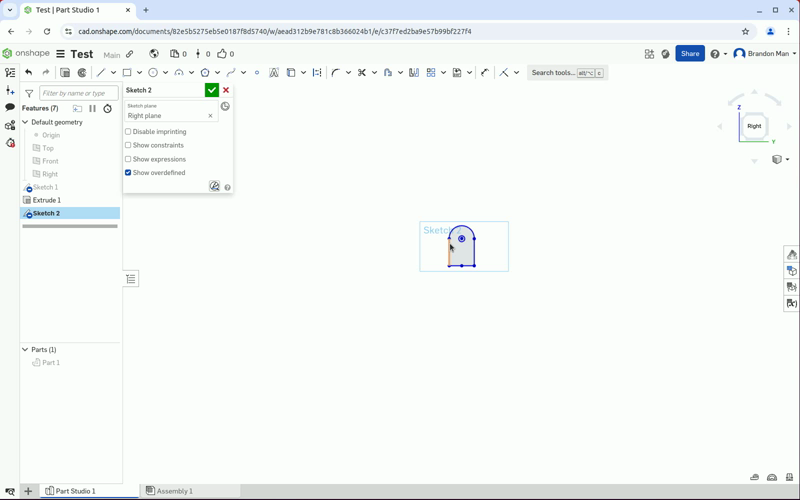
scroll(6)
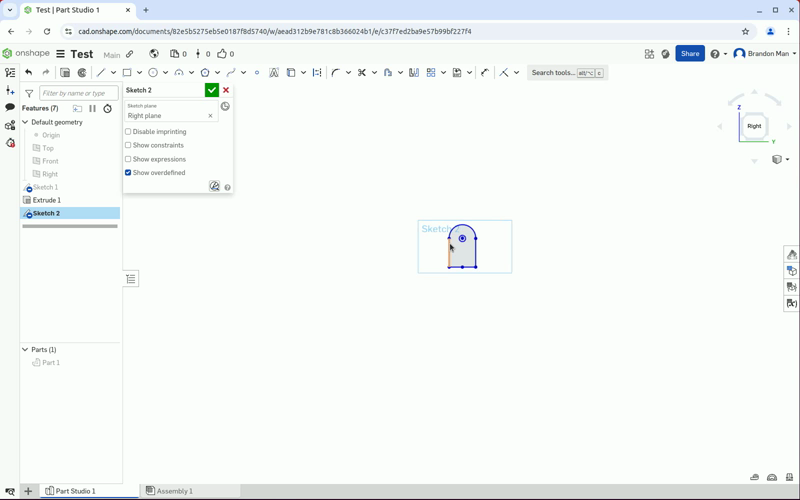
scroll(6)
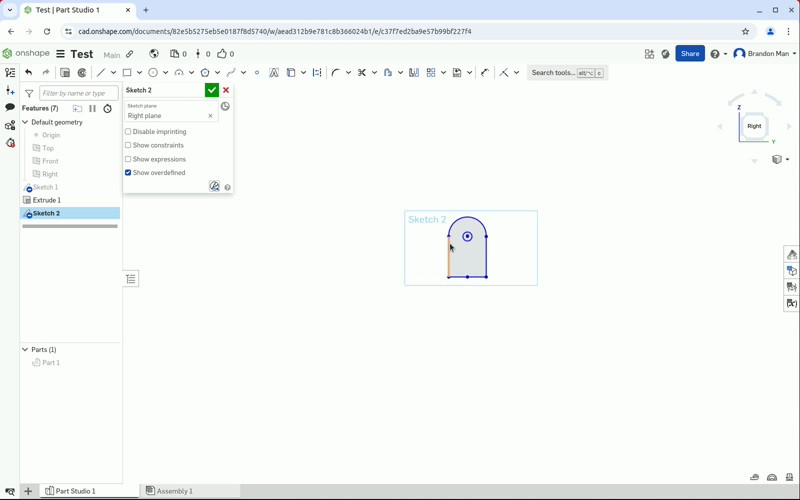
scroll(6)
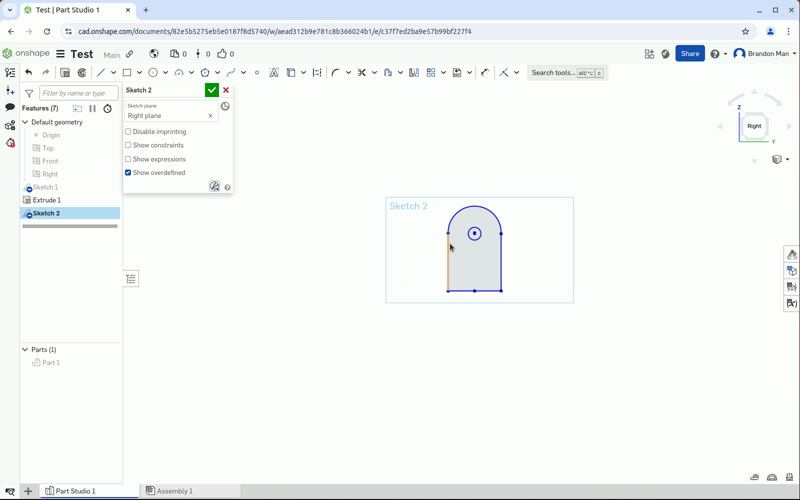
scroll(6)
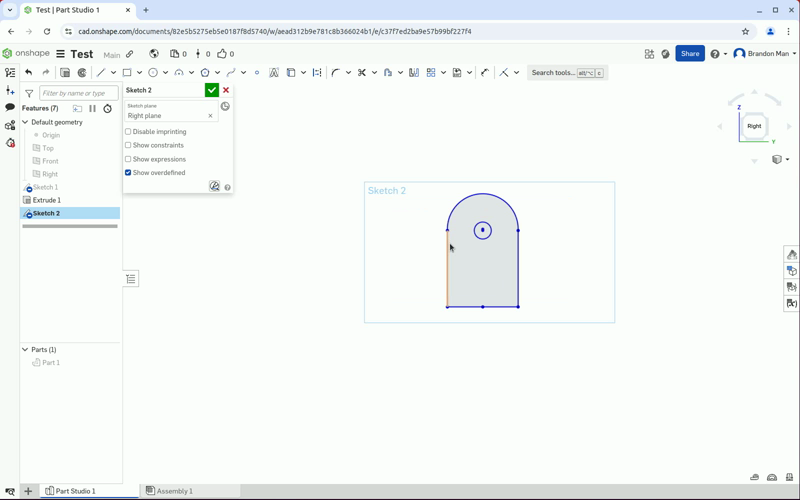
scroll(6)
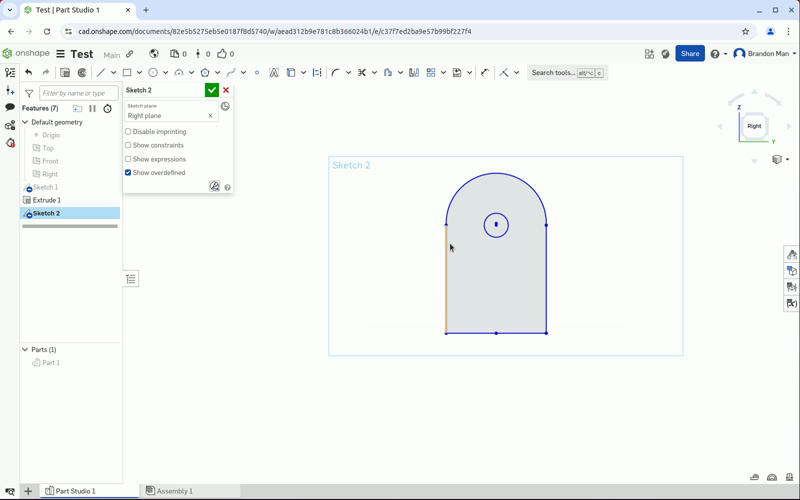
scroll(6)
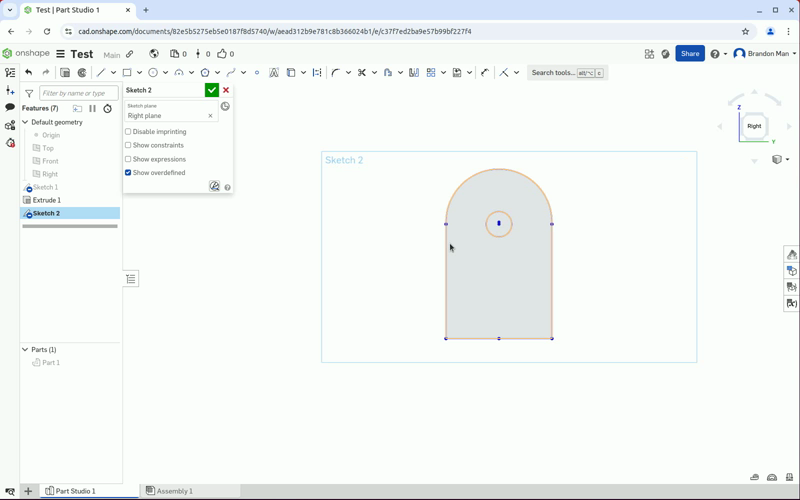
scroll(6)
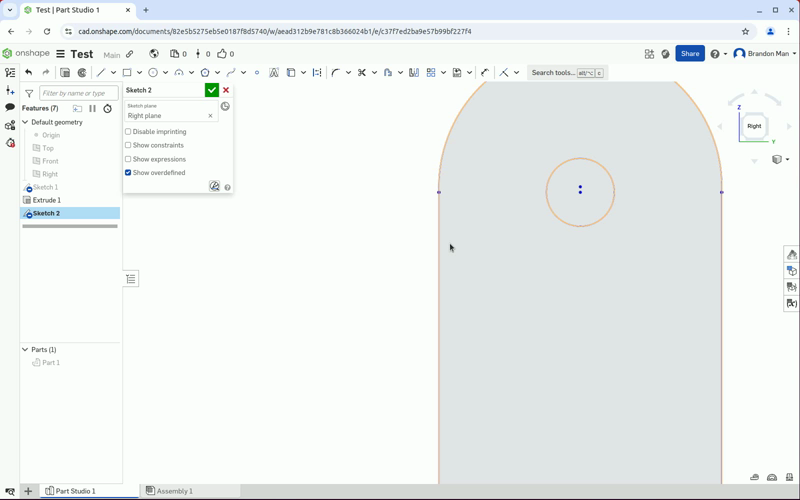
click(450, 243)
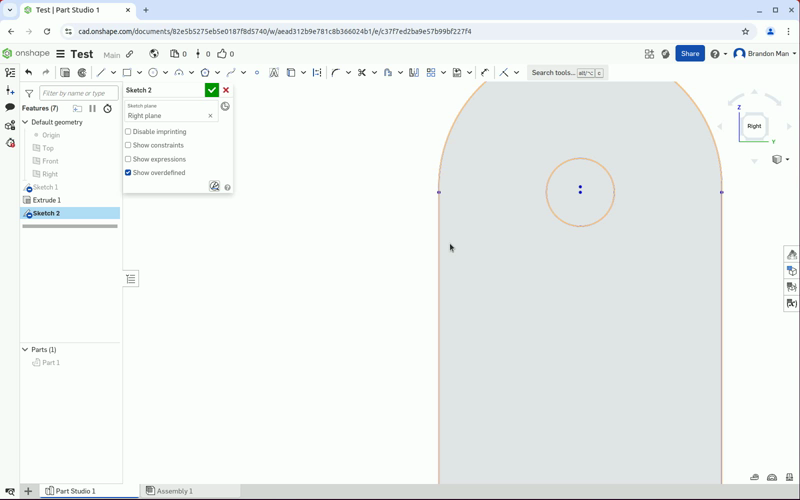
scroll(-6)
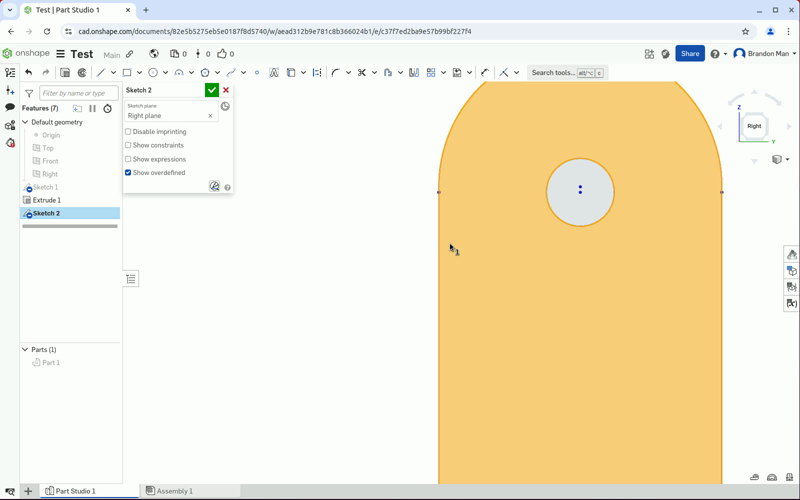
scroll(-6)
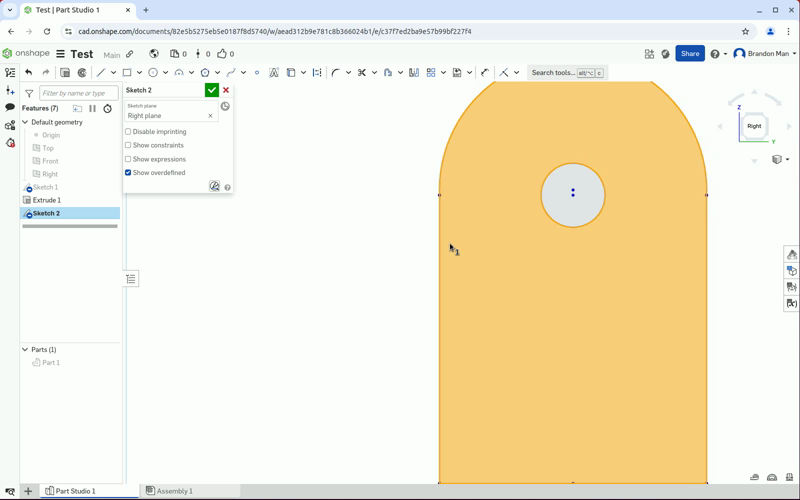
scroll(-6)
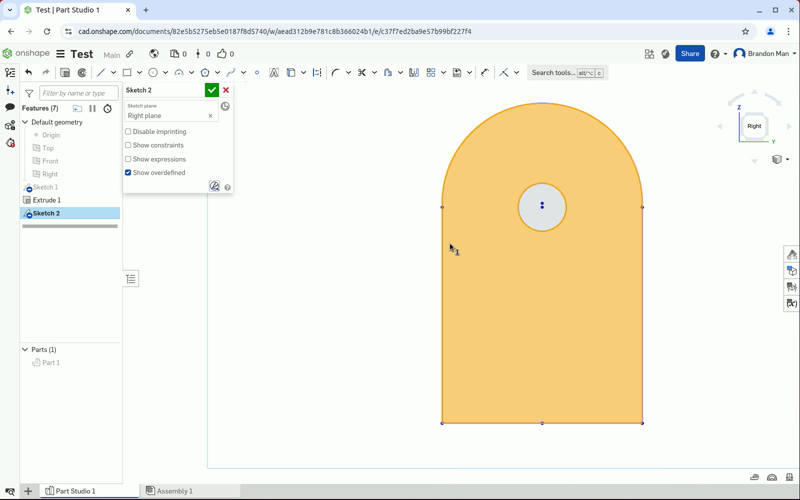
scroll(-6)
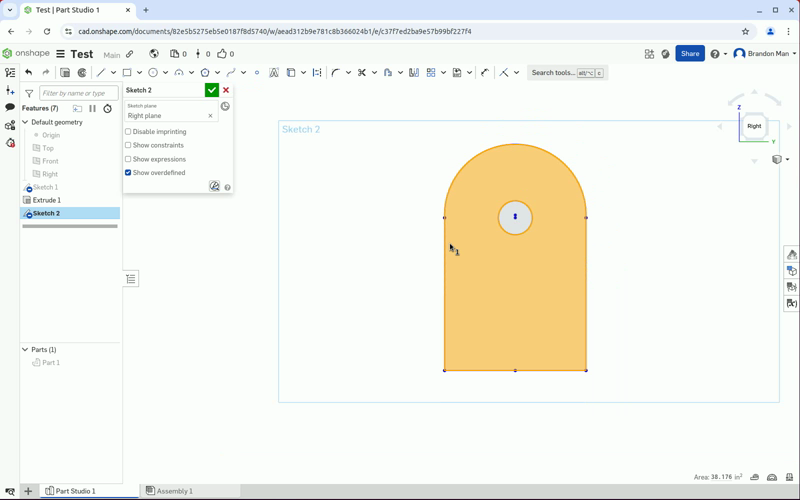
scroll(-6)
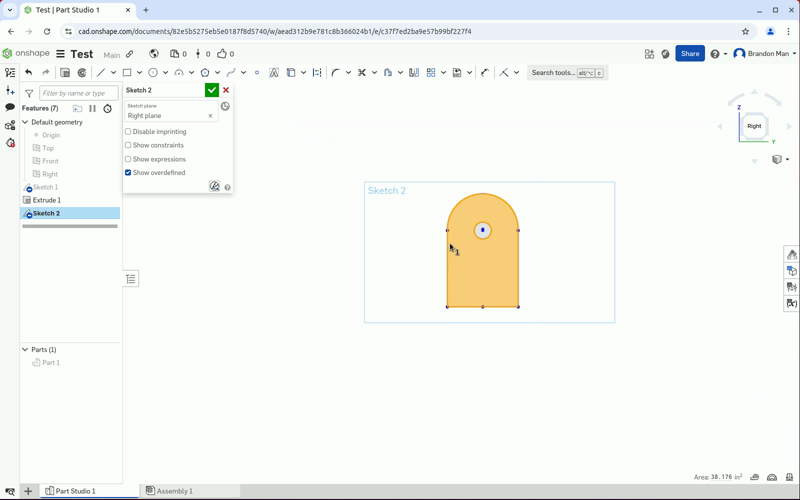
scroll(-6)
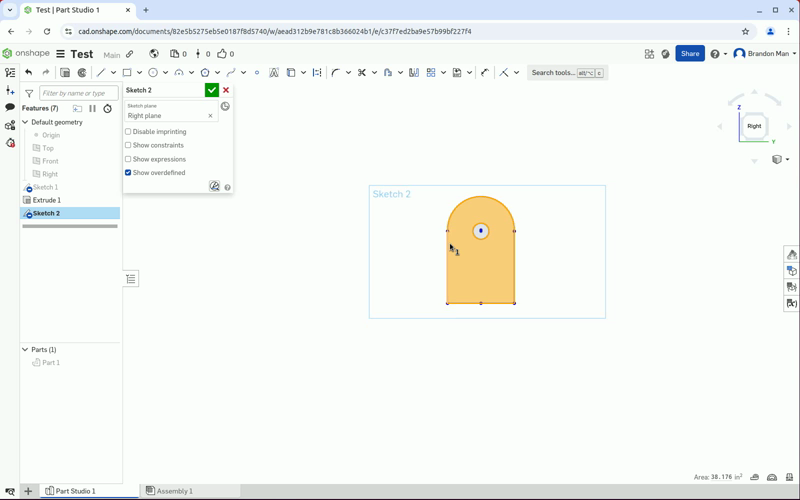
scroll(-6)
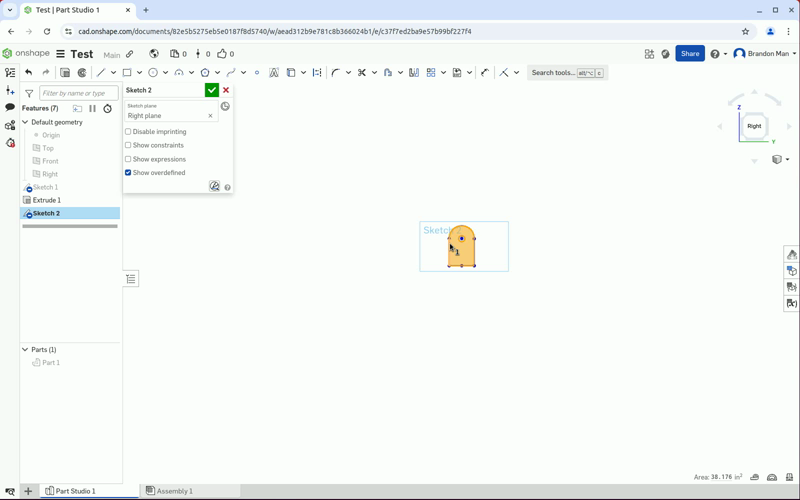
mouse_move(73, 352)
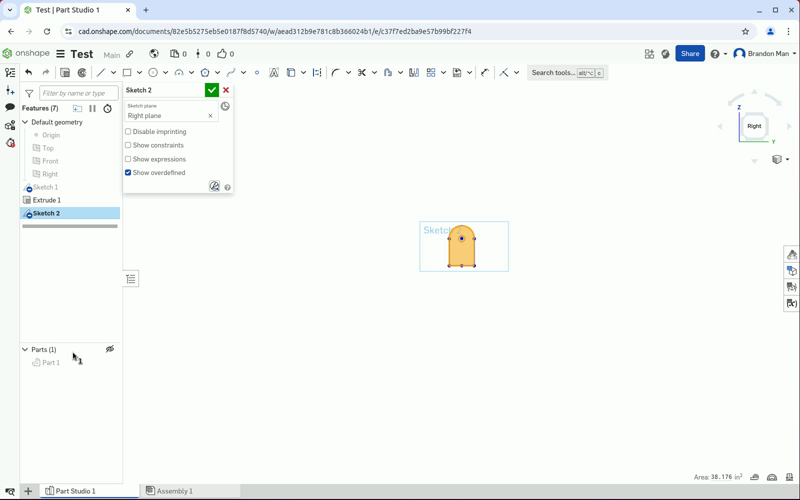
key(shift+y)
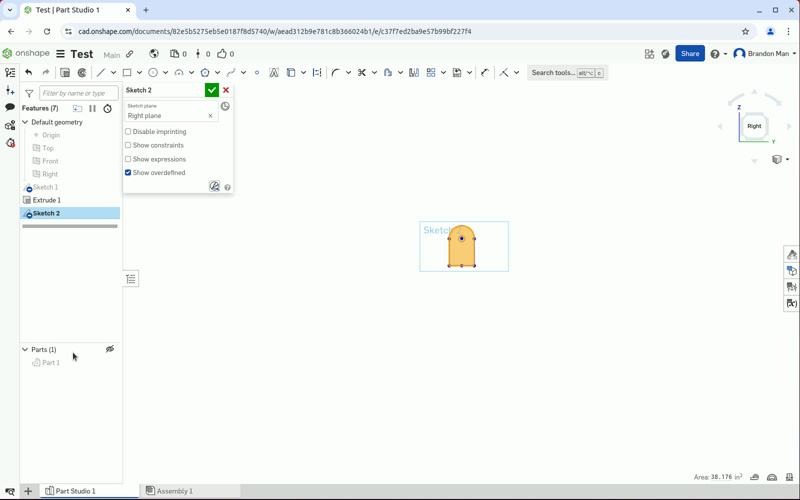
key(shift+e)
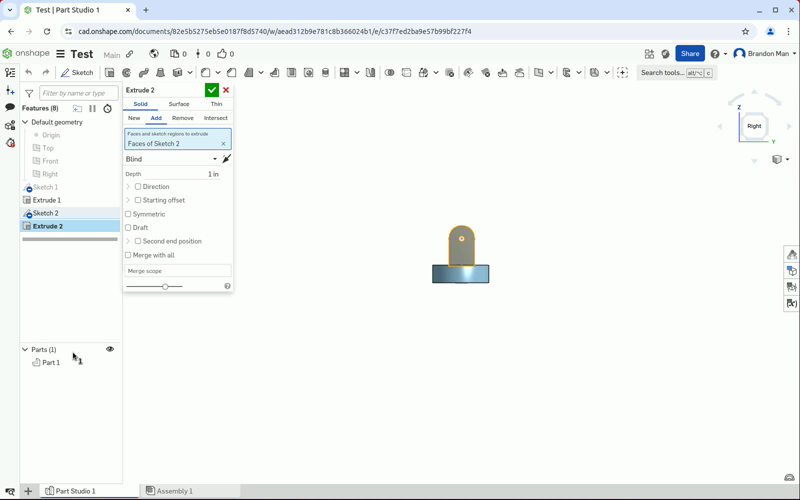
mouse_move(143, 106)
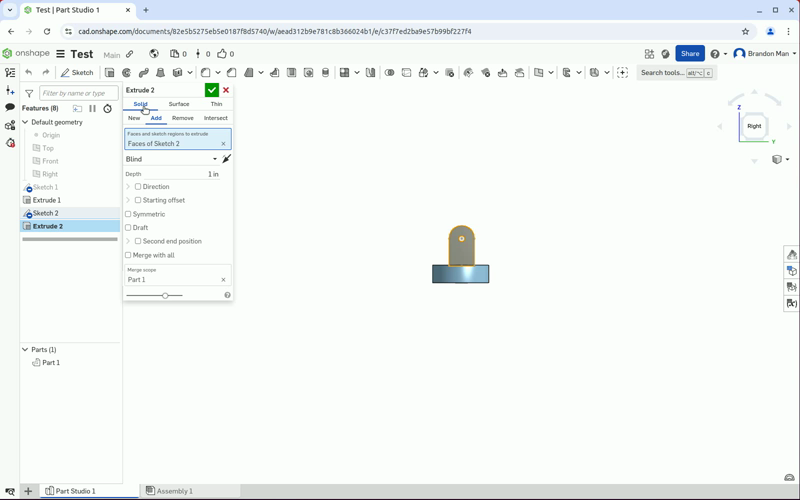
click(143, 106)
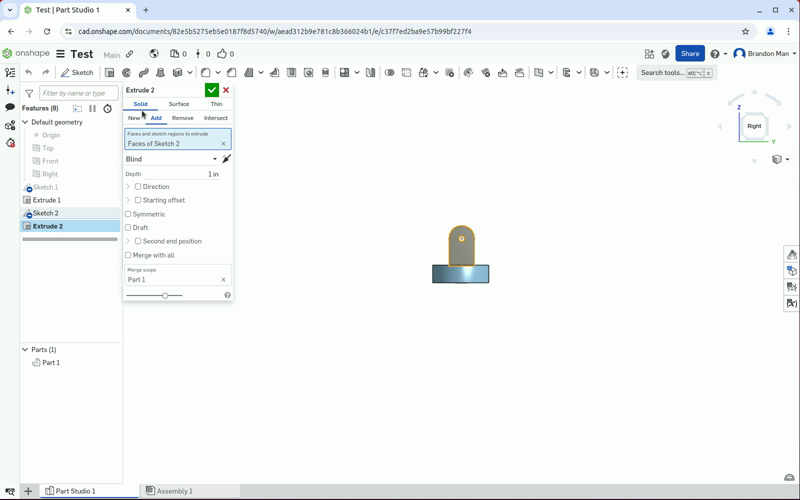
mouse_move(137, 120)
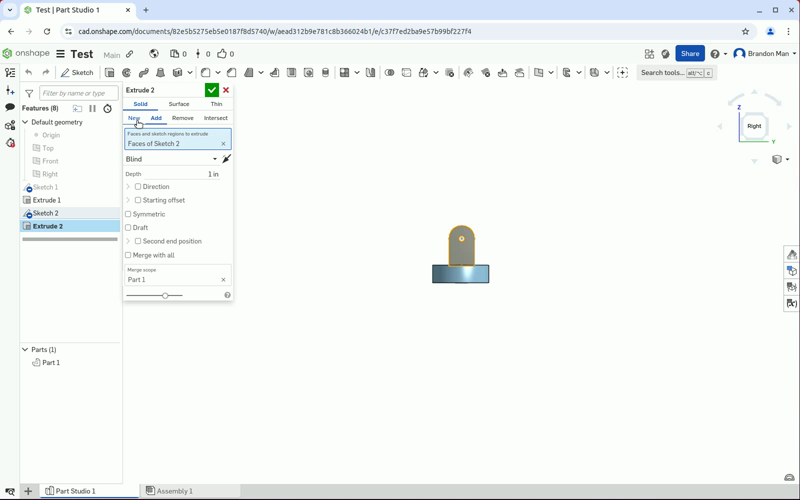
click(137, 120)
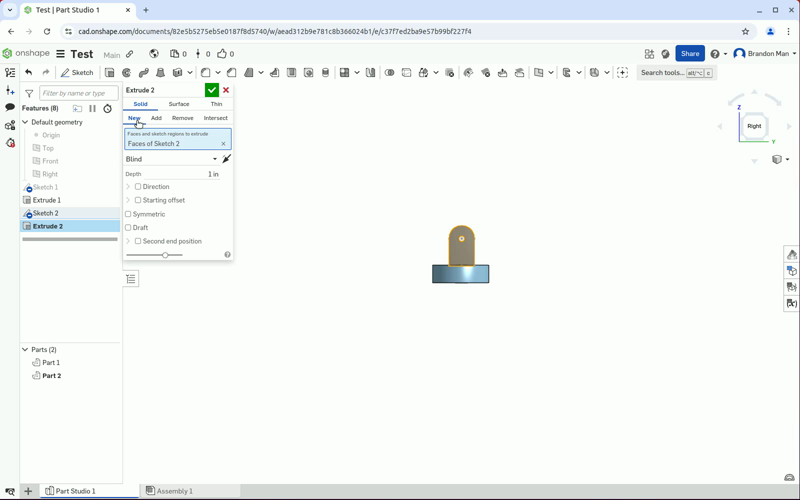
key(tab, 4)
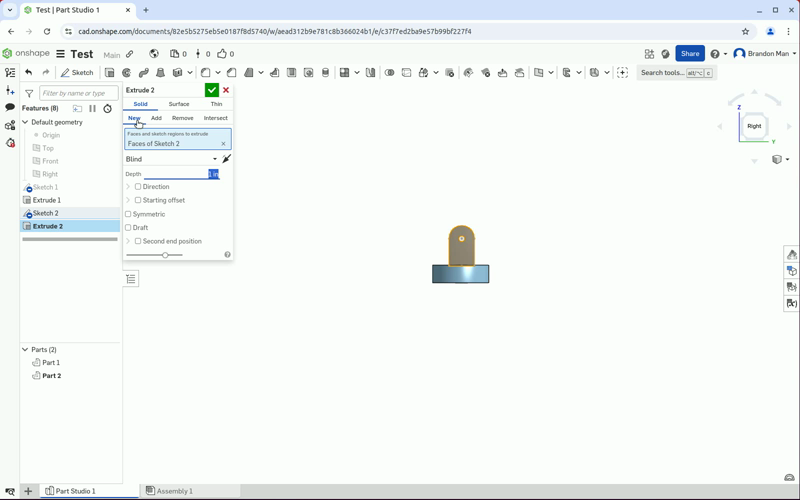
text(10.591)
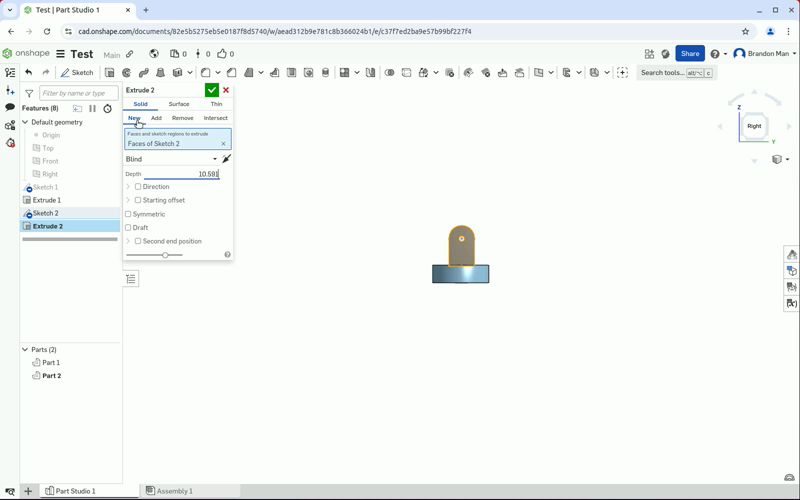
key(tab, 3)
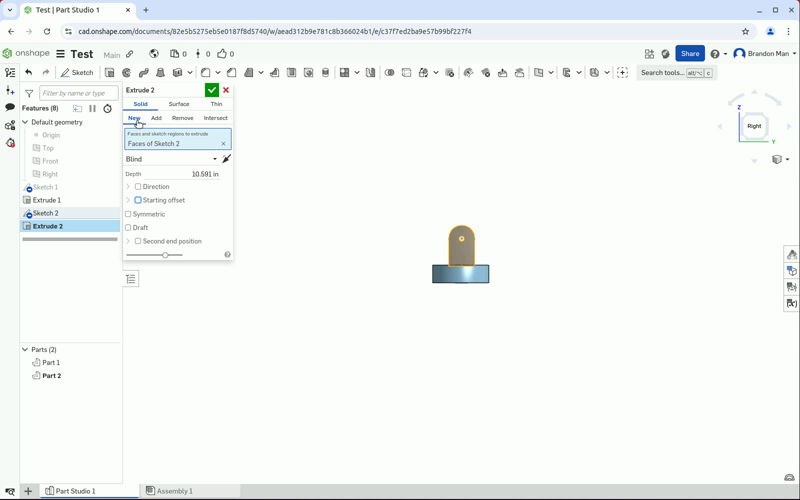
key(tab, 2)
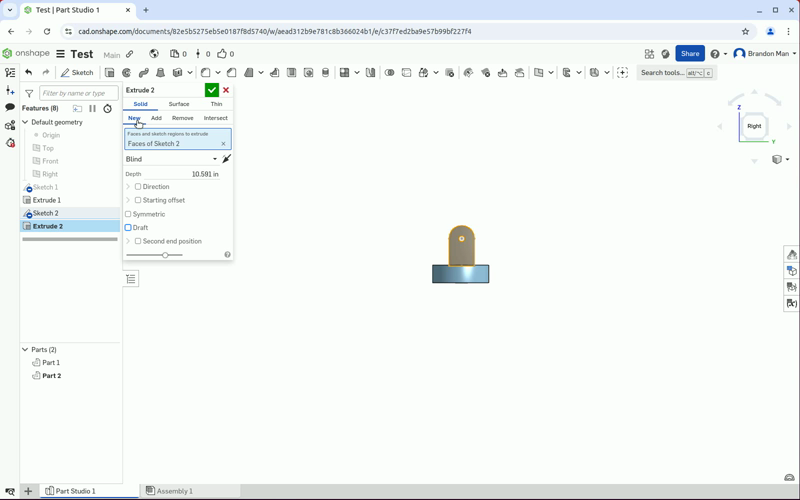
key(space)
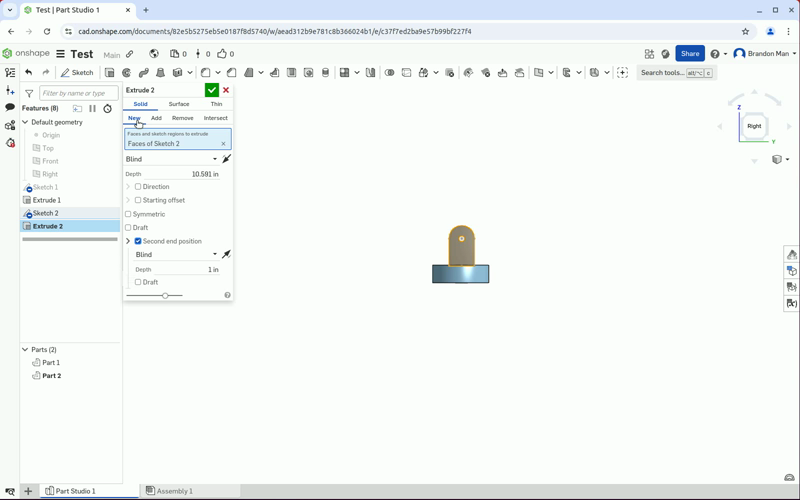
key(tab, 3)
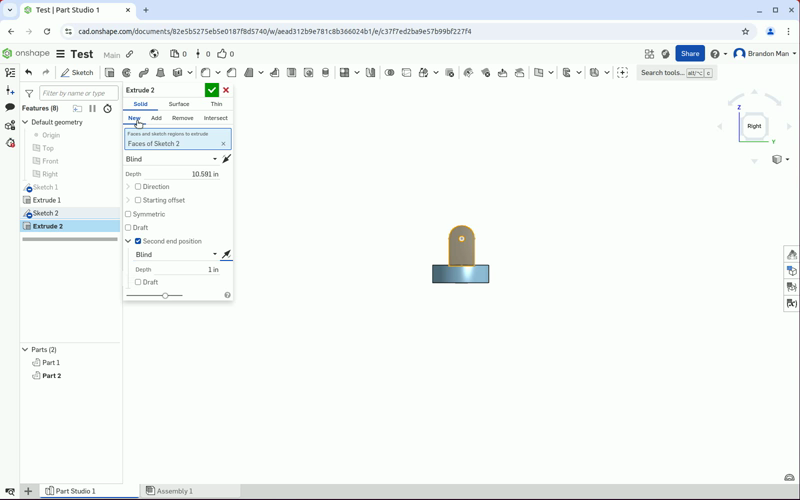
text(10.591)
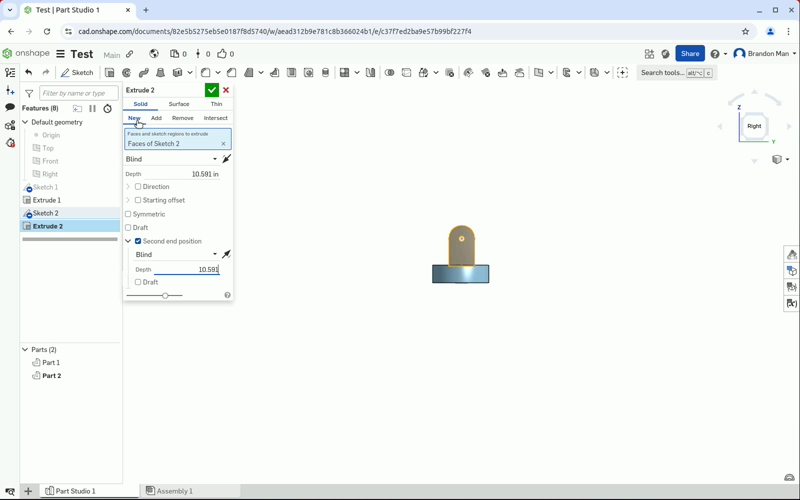
key(enter)
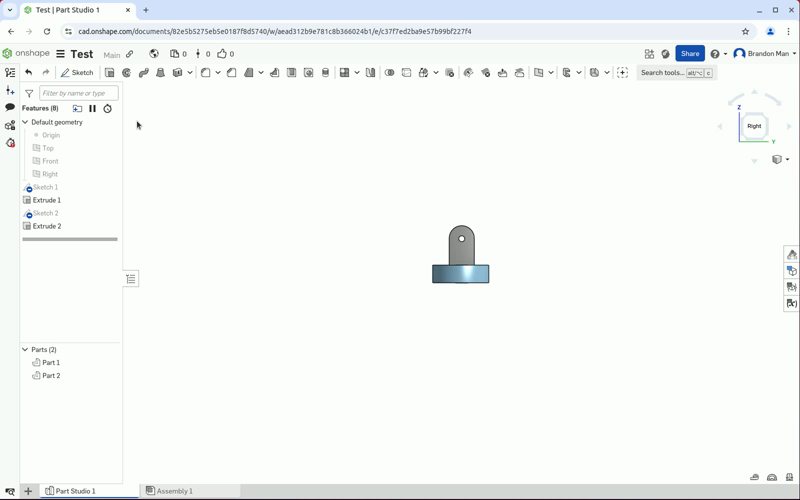
key(shift+h)
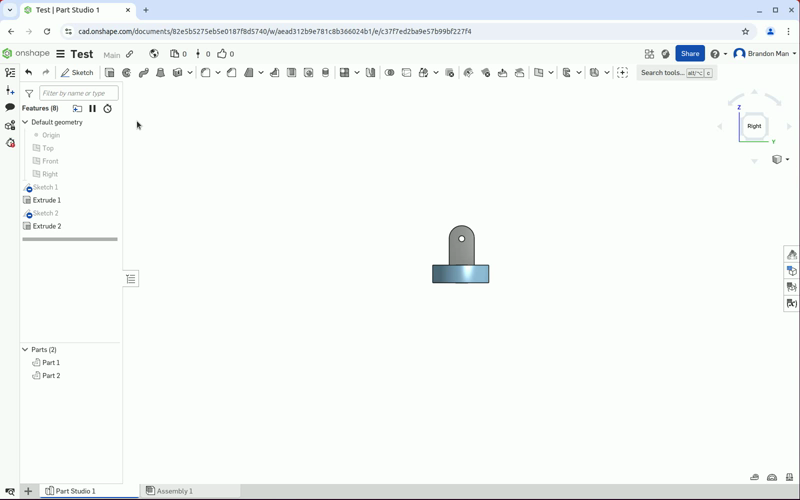
key(shift+h)
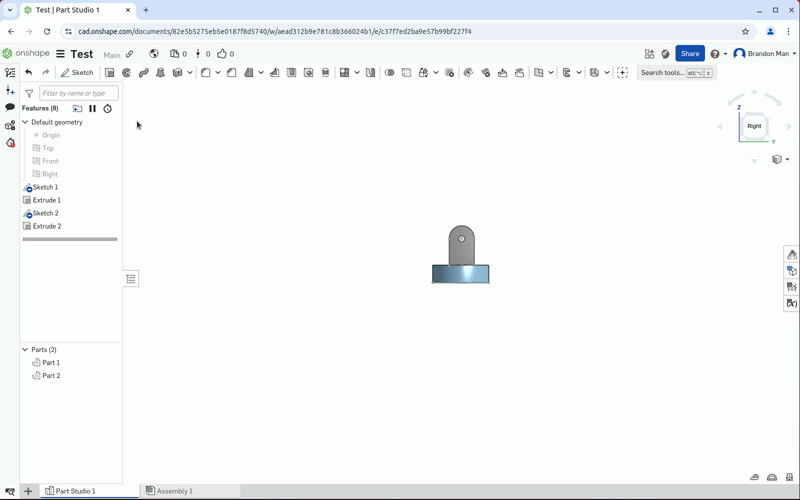
key(shift+7)
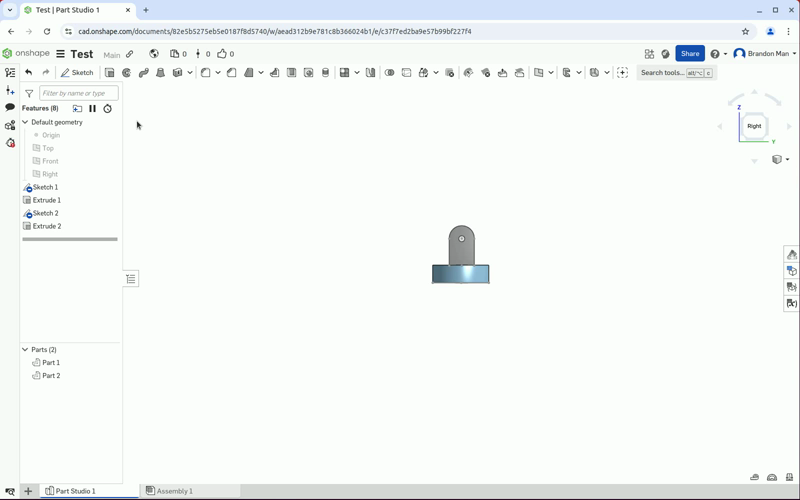
key(right, 2)
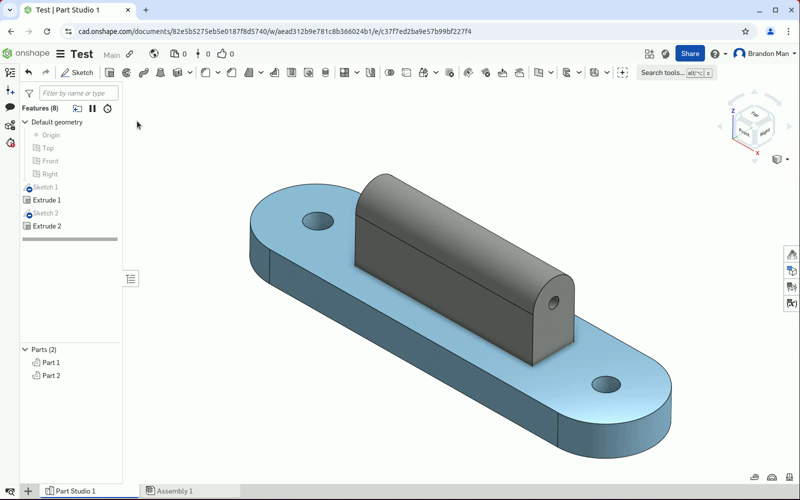
key(down, 2)
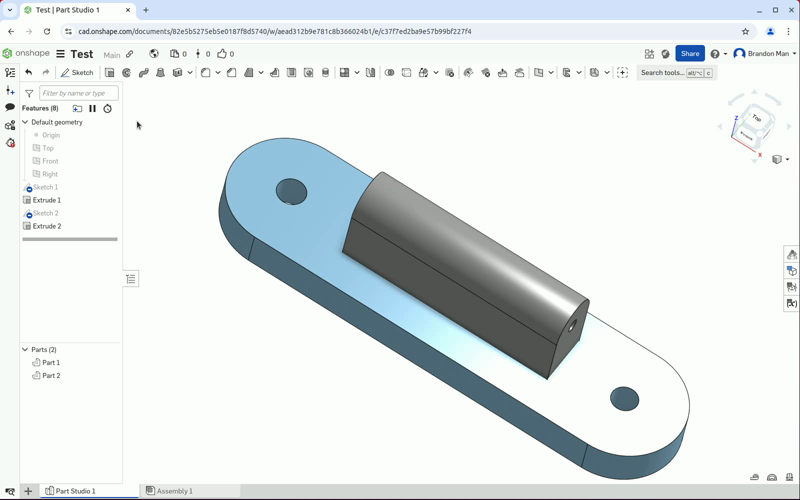
key(up, 2)
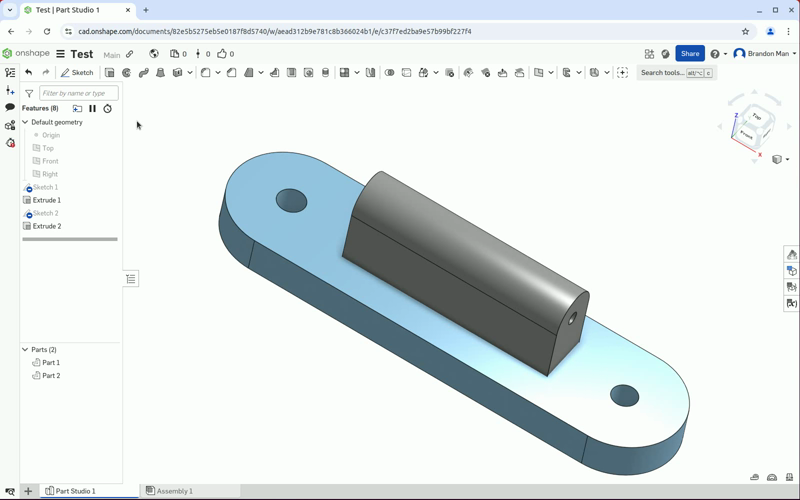
key(left, 2)
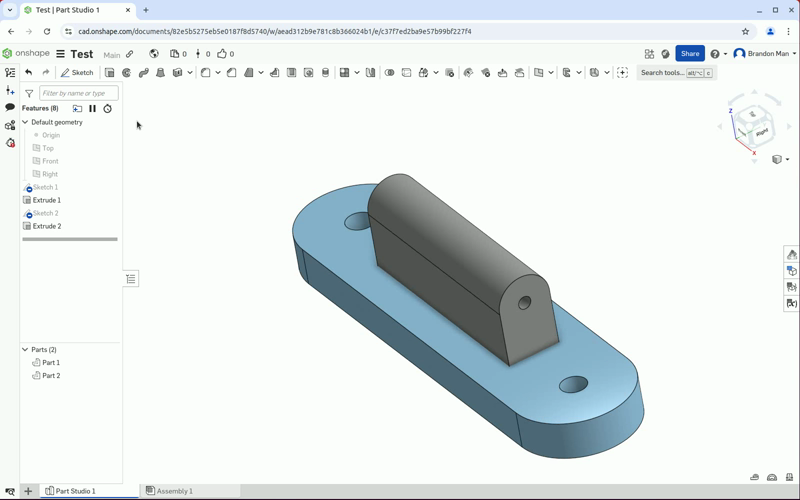
mouse_move(73, 189)
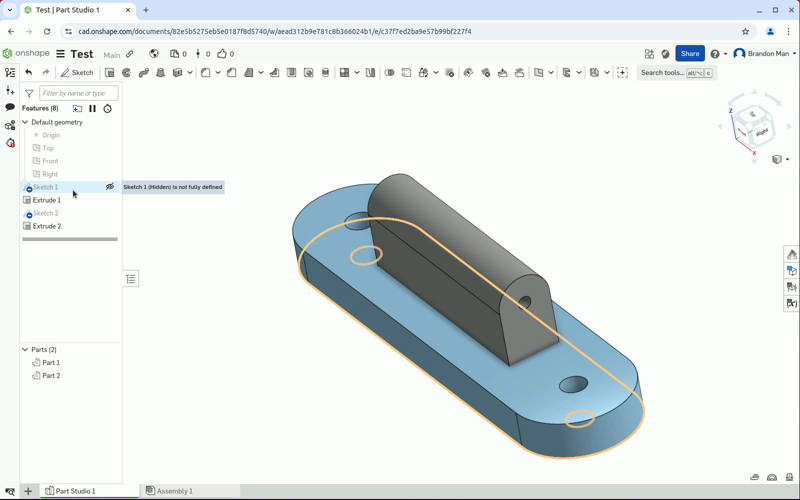
click(73, 189)